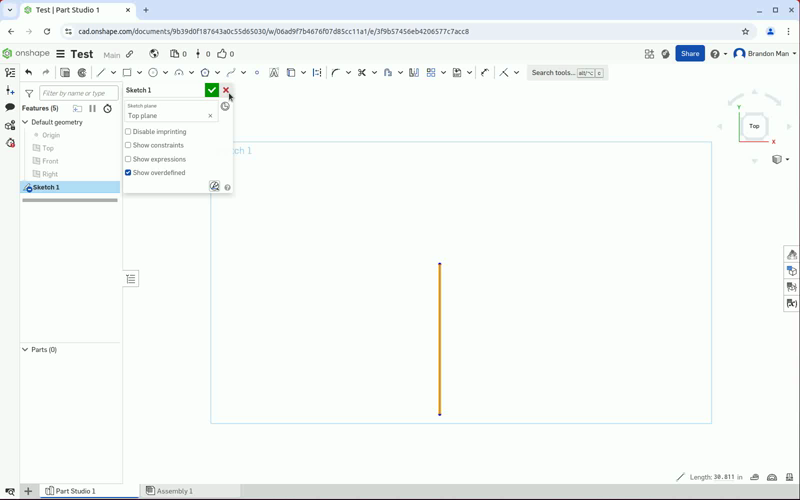
key(shift+h)
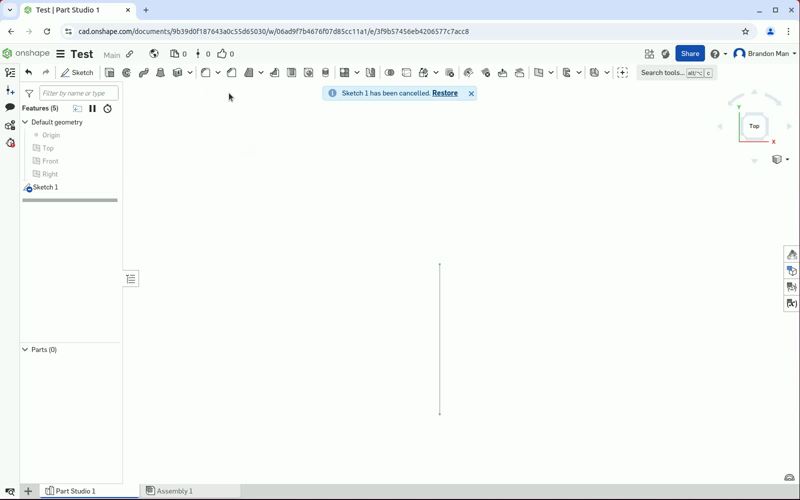
key(shift+s)
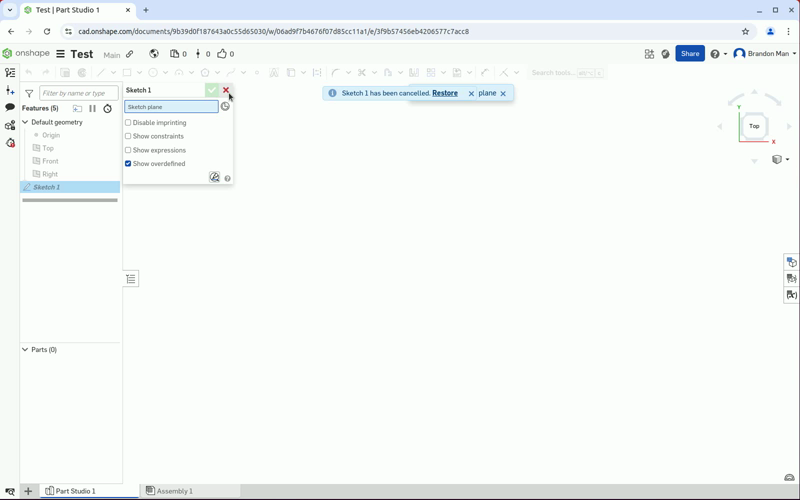
mouse_move(73, 150)
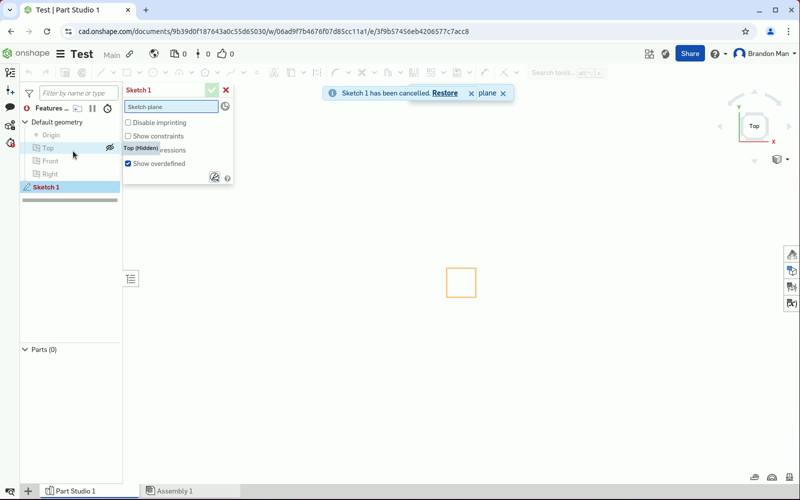
click(73, 150)
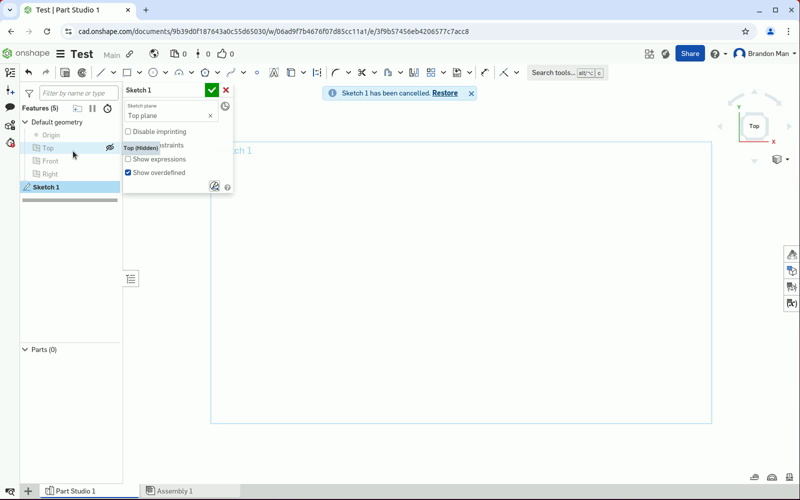
mouse_move(73, 352)
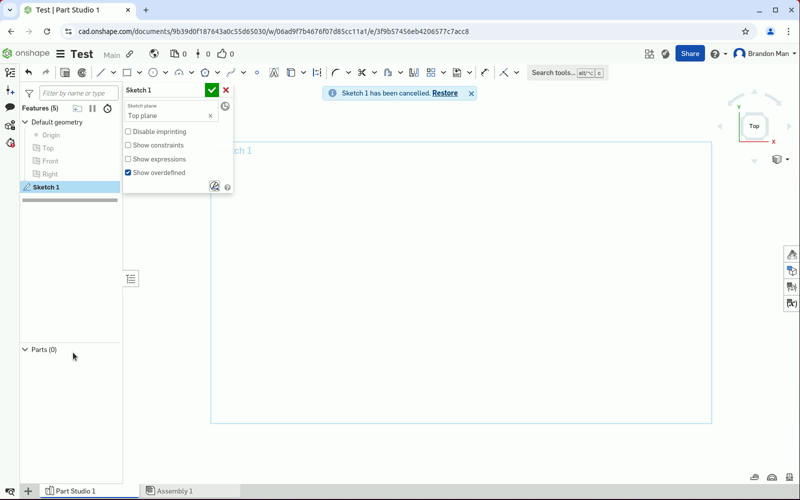
key(y)
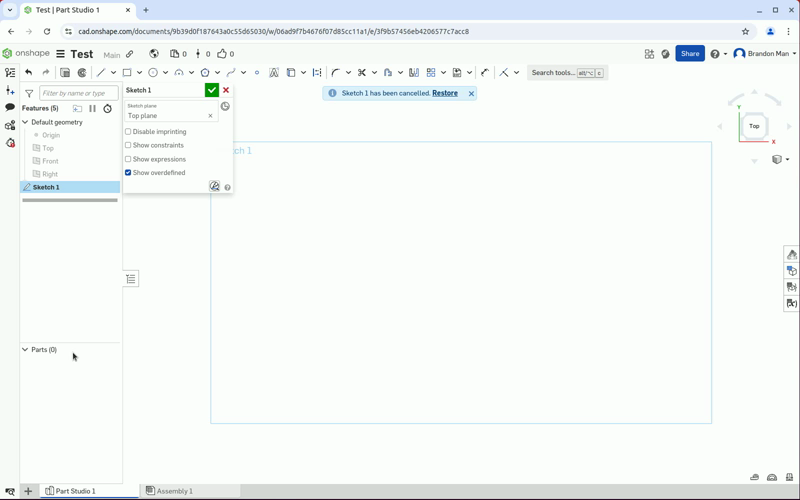
key(c)
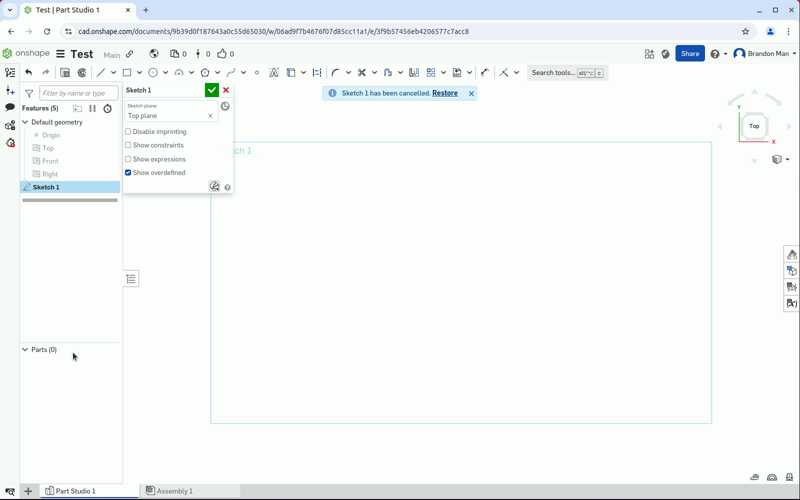
key_down(shift)
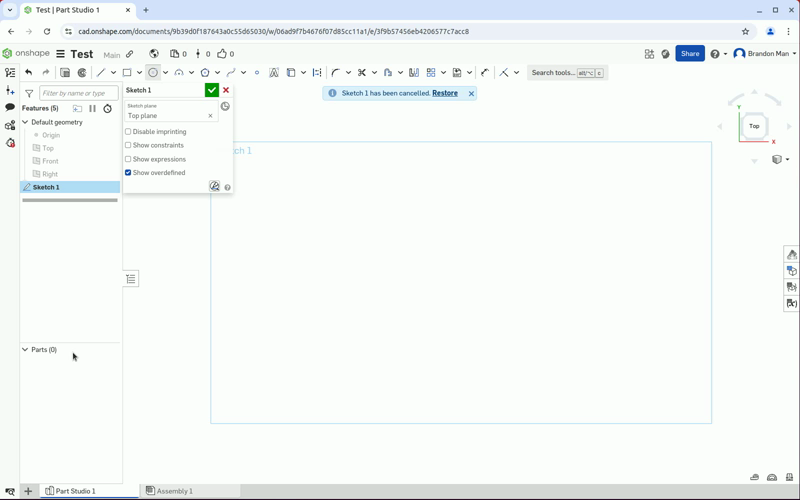
mouse_move(461, 282)
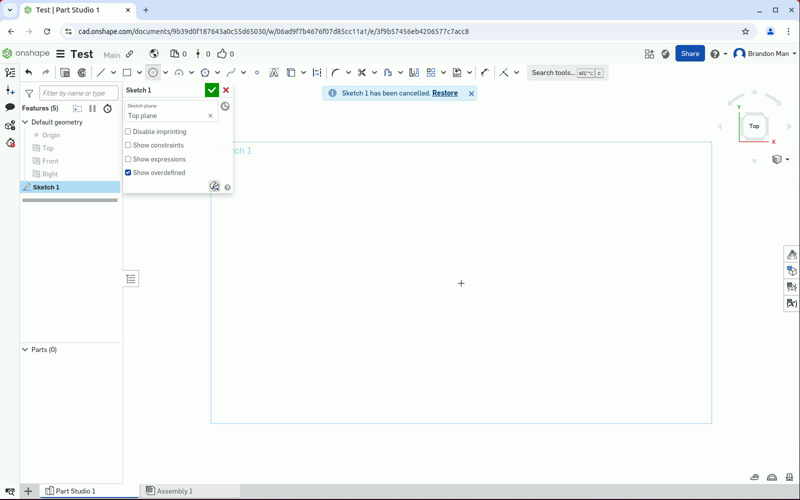
click(461, 282)
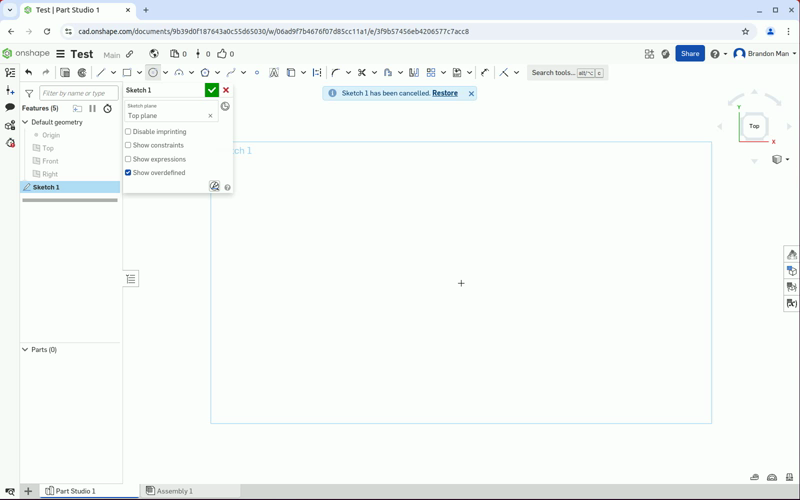
key_up(shift)
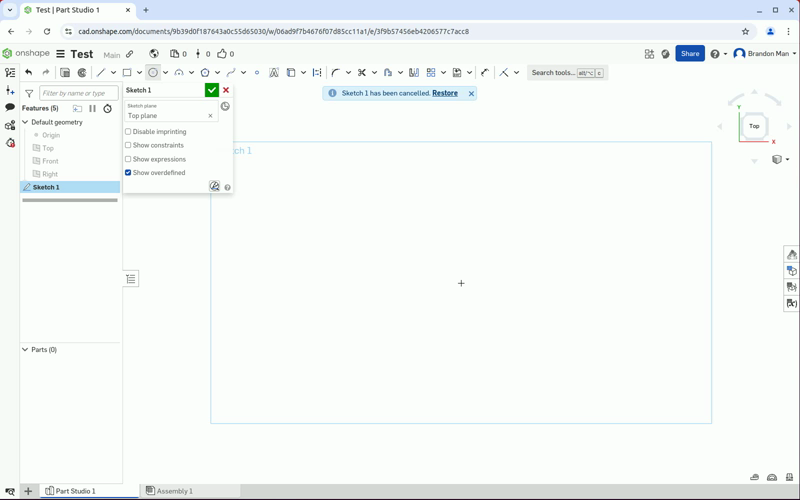
mouse_move(574, 282)
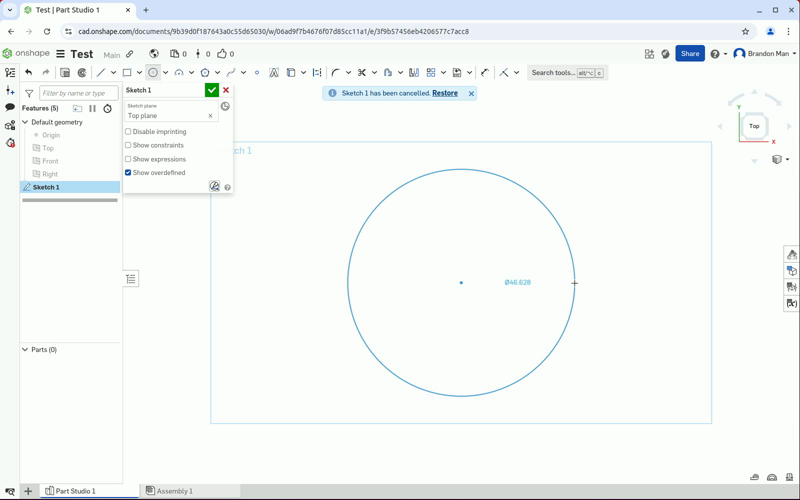
click(574, 282)
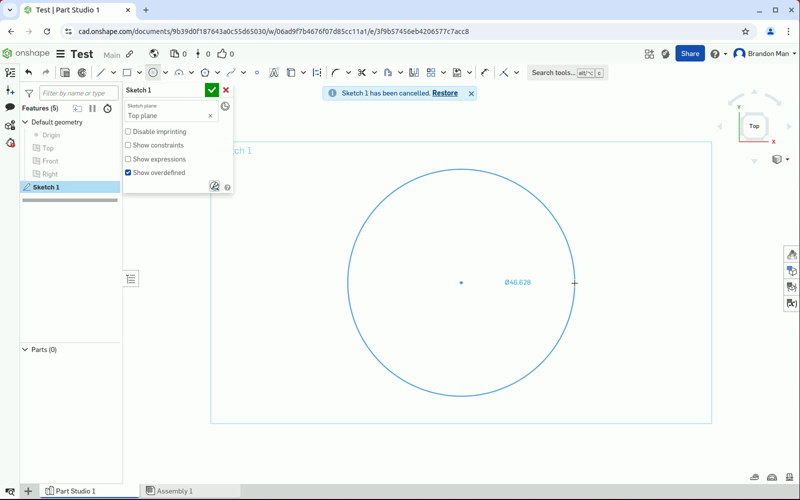
key(esc)
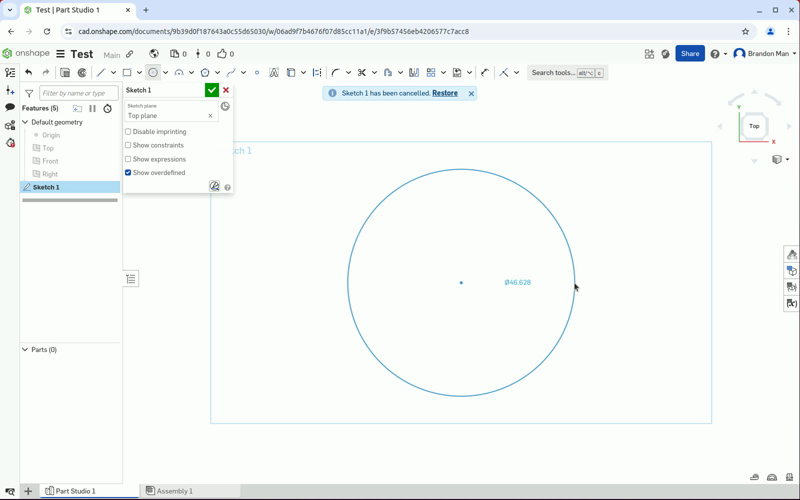
key(c)
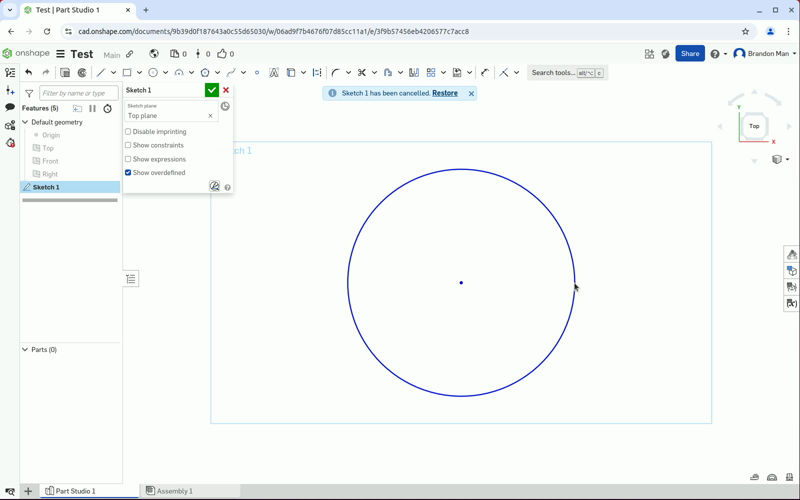
key_down(shift)
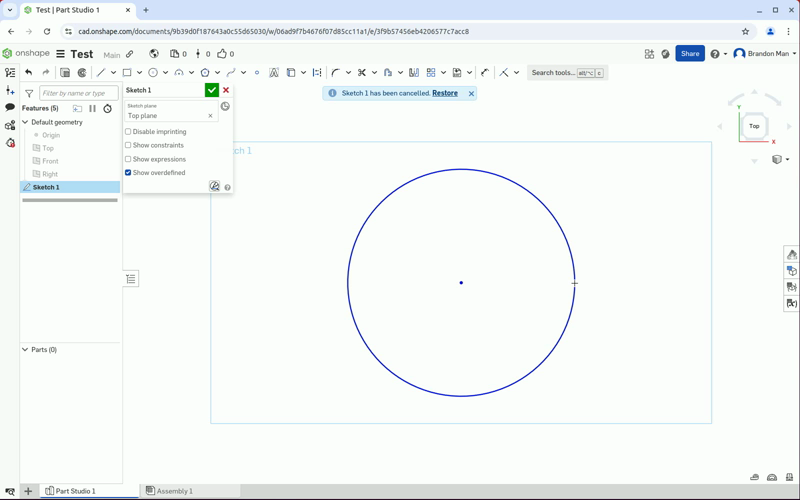
mouse_move(461, 282)
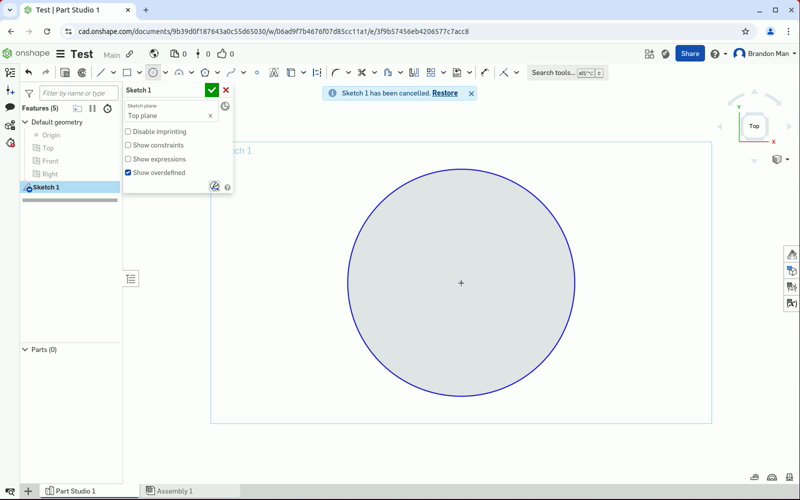
click(461, 282)
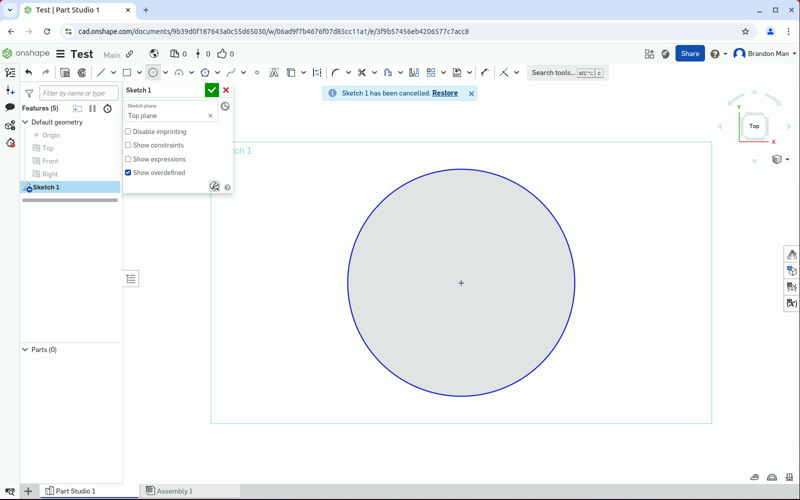
key_up(shift)
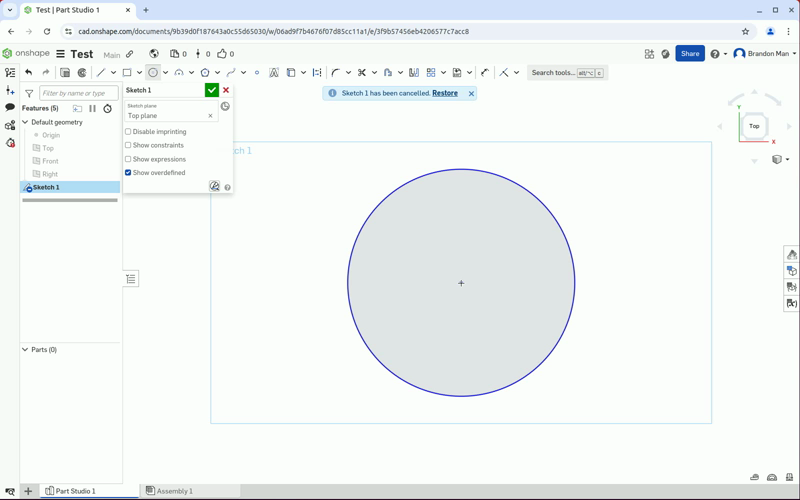
mouse_move(529, 282)
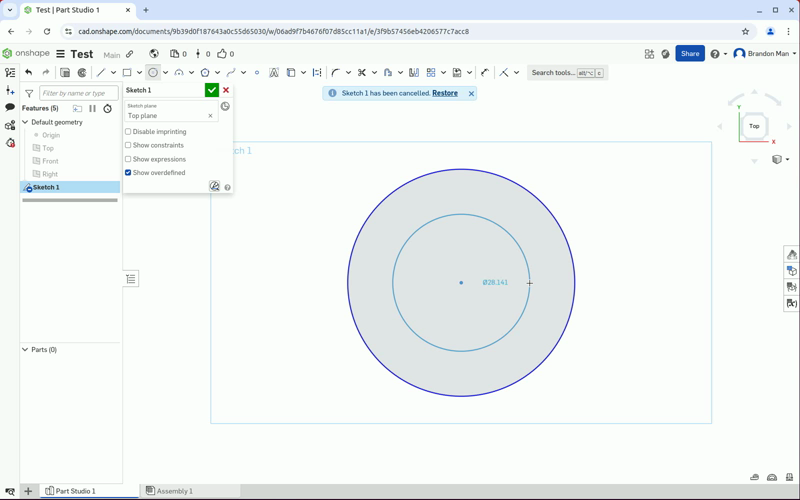
click(529, 282)
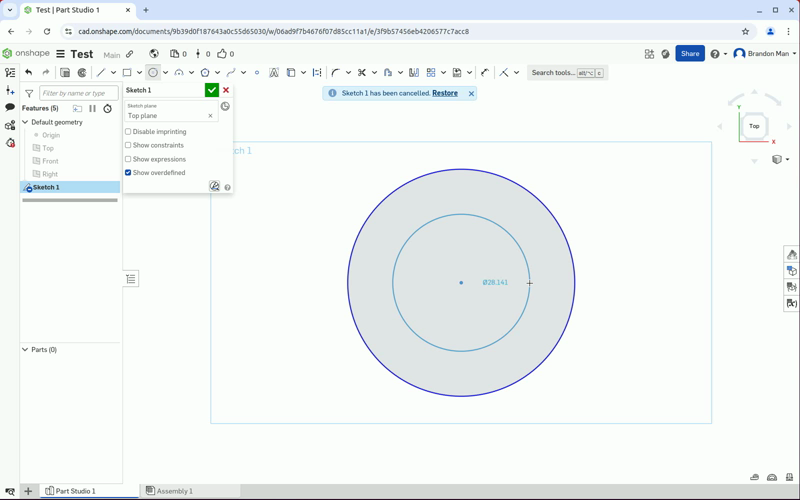
key(esc)
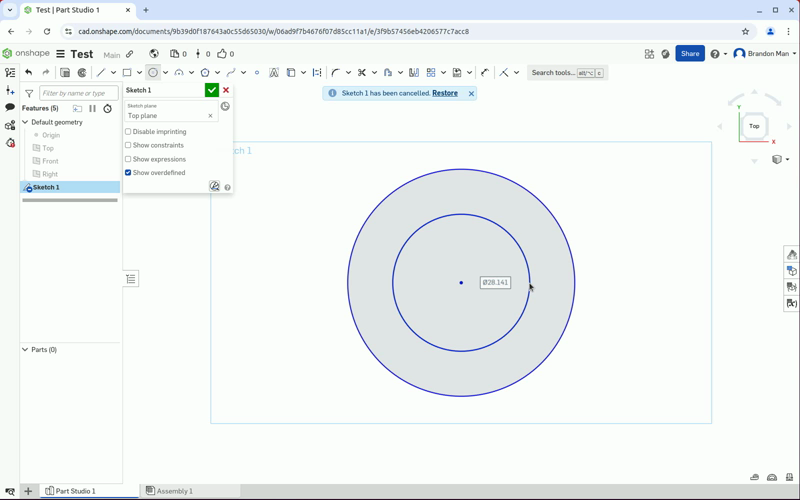
mouse_move(409, 204)
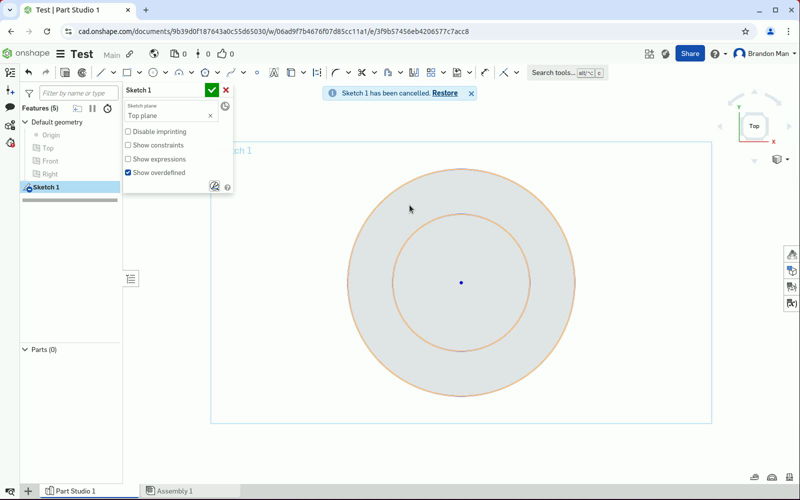
click(409, 204)
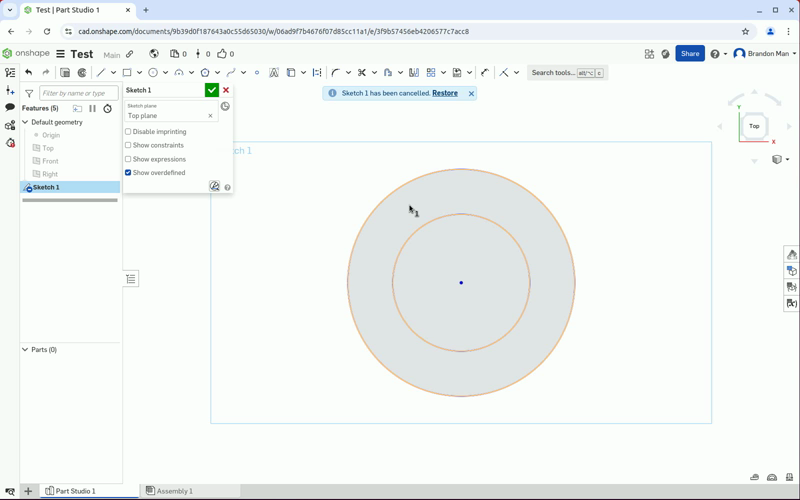
mouse_move(73, 352)
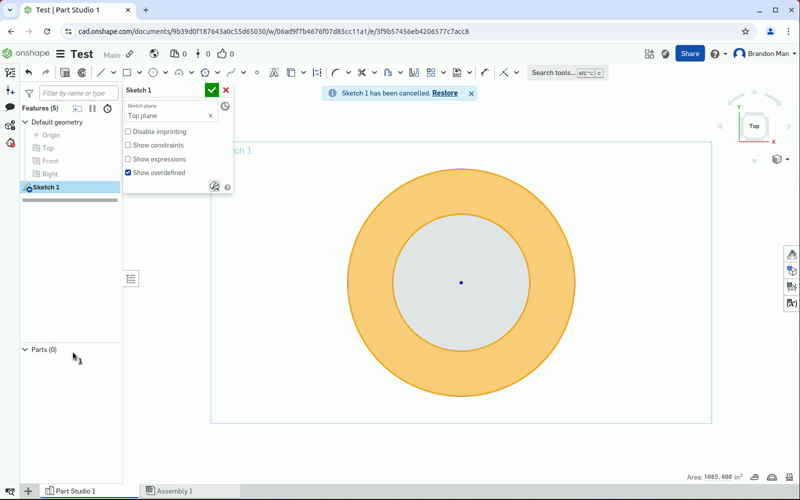
key(shift+y)
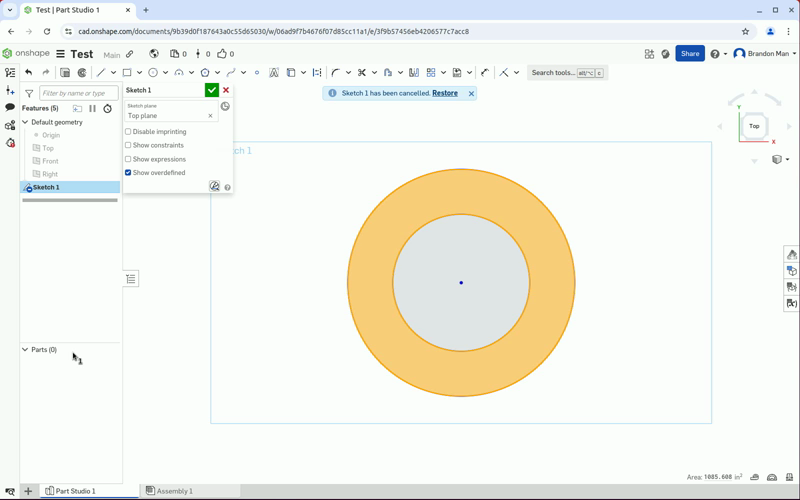
key(shift+e)
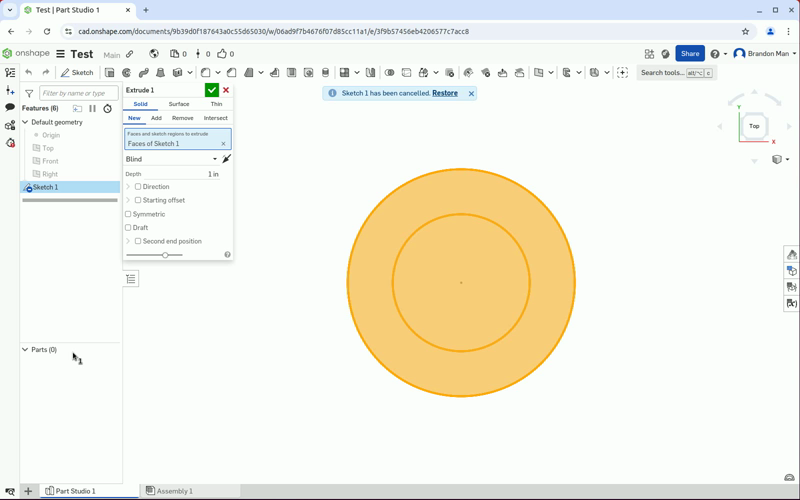
mouse_move(143, 106)
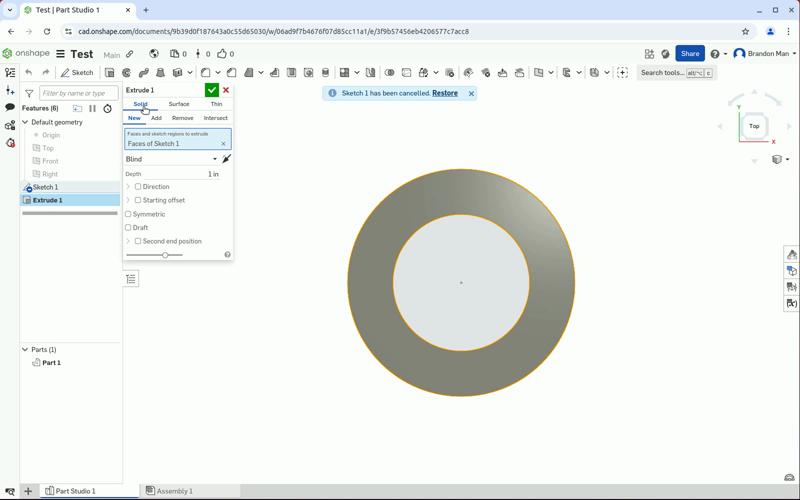
click(143, 106)
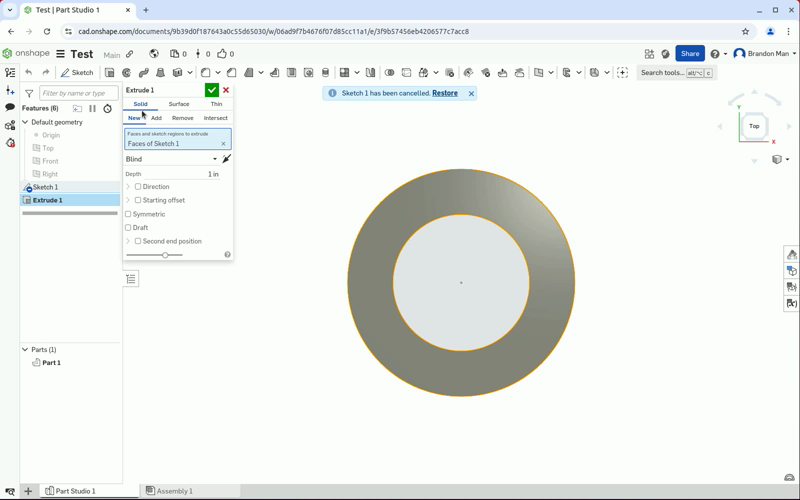
mouse_move(137, 120)
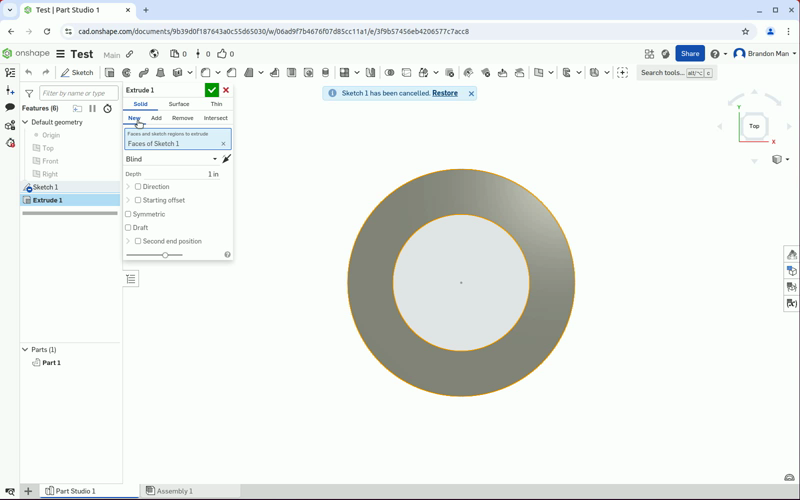
click(137, 120)
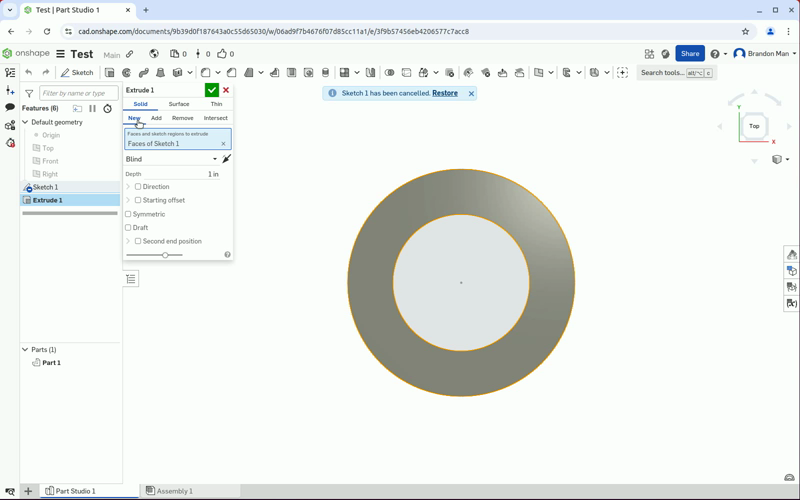
key(tab, 4)
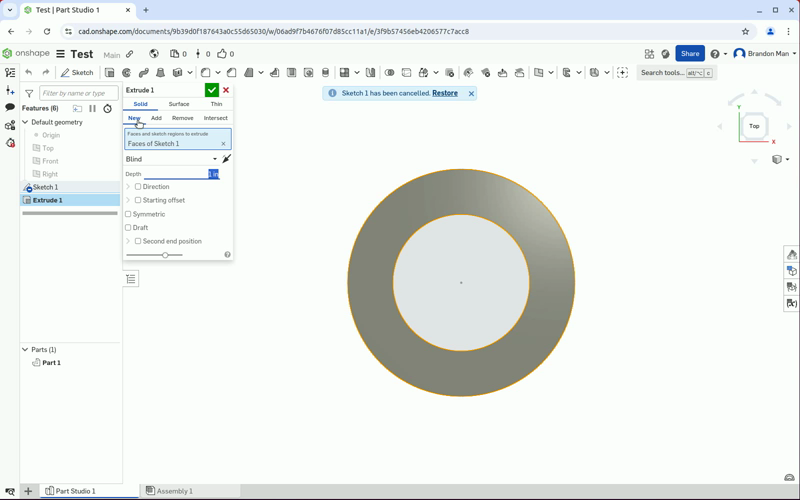
text(1.685)
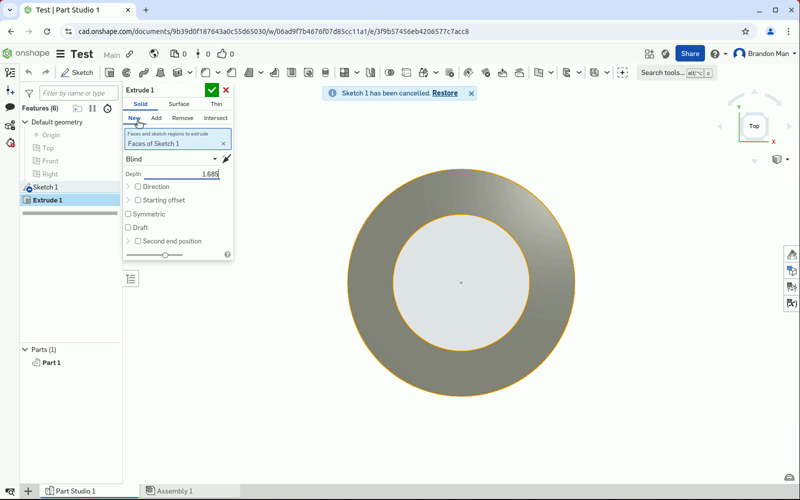
key(enter)
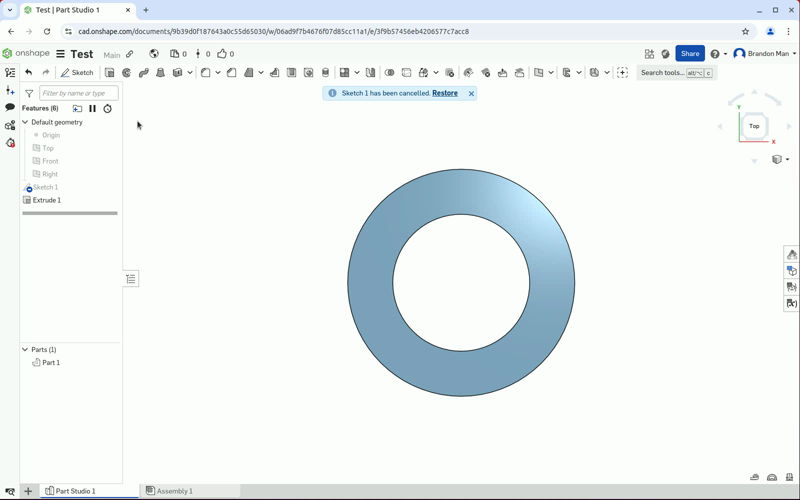
key(shift+h)
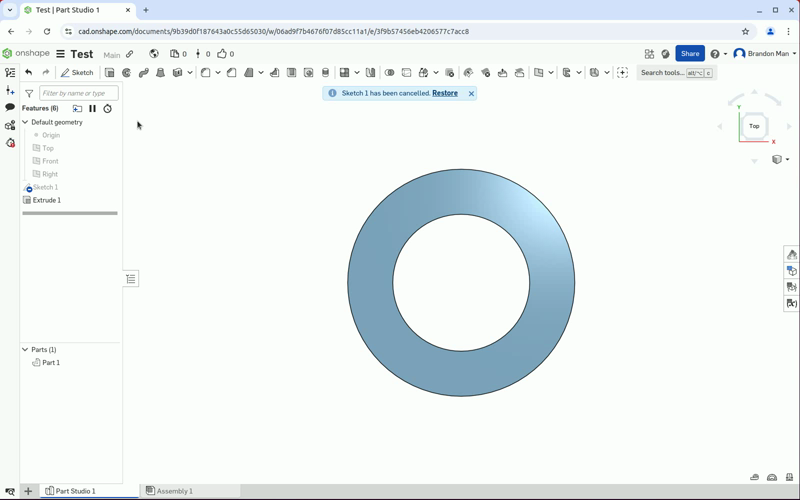
key(shift+h)
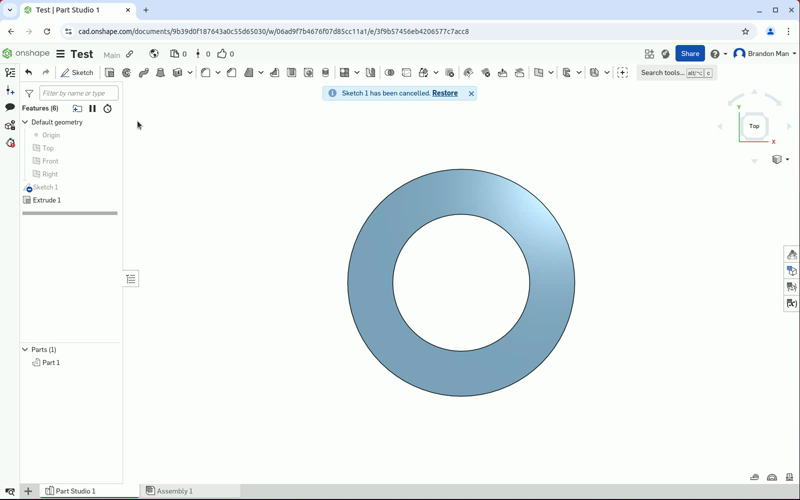
mouse_move(73, 189)
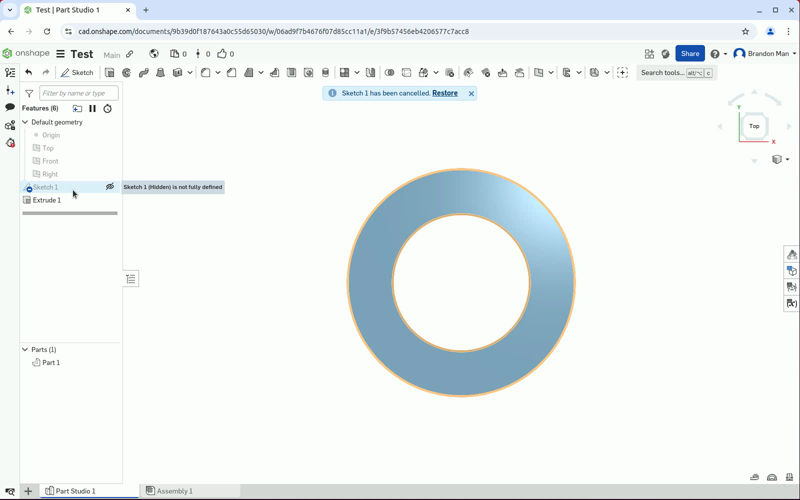
click(73, 189)
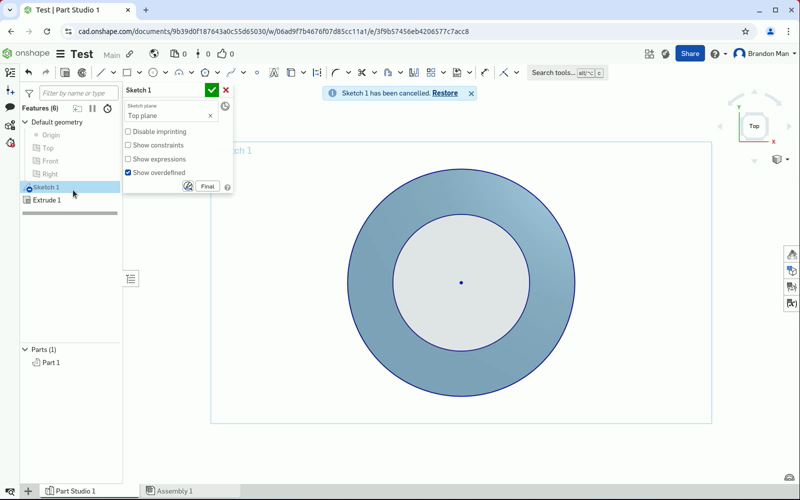
mouse_move(229, 92)
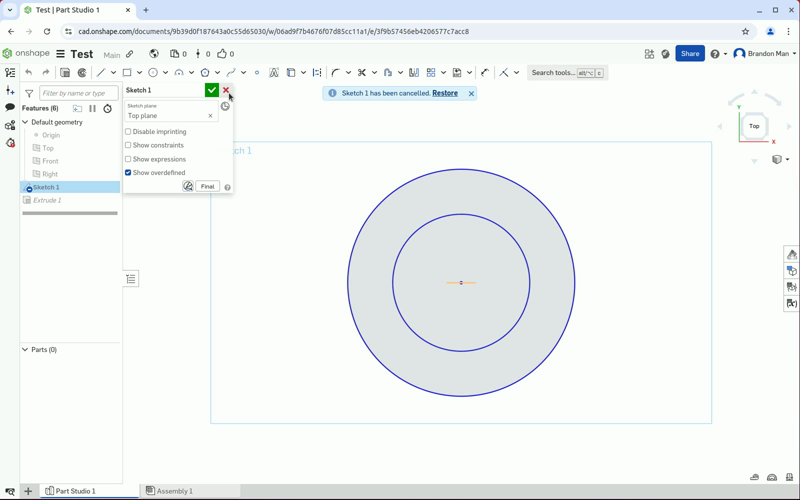
click(229, 92)
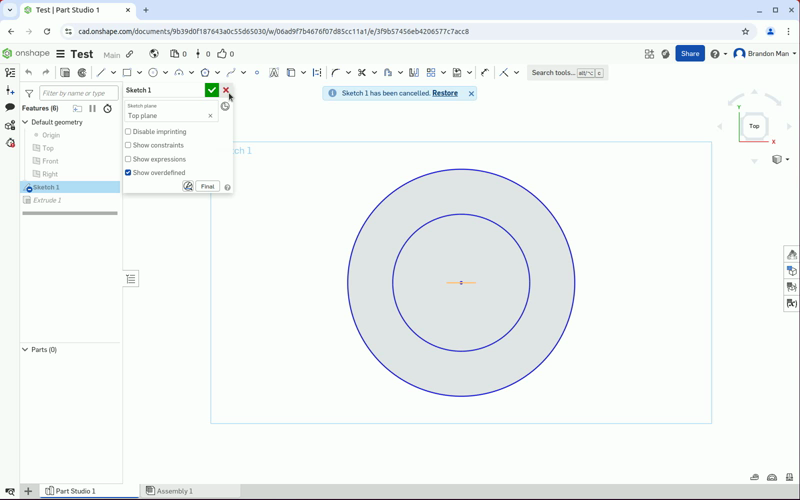
key(shift+s)
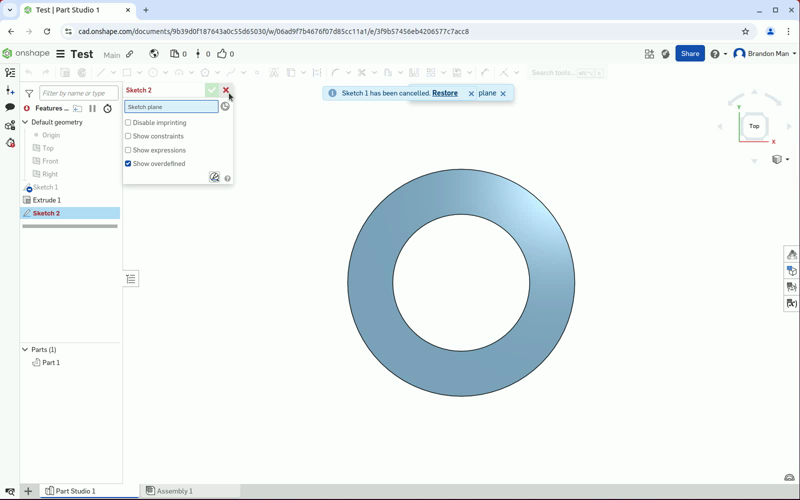
mouse_move(73, 150)
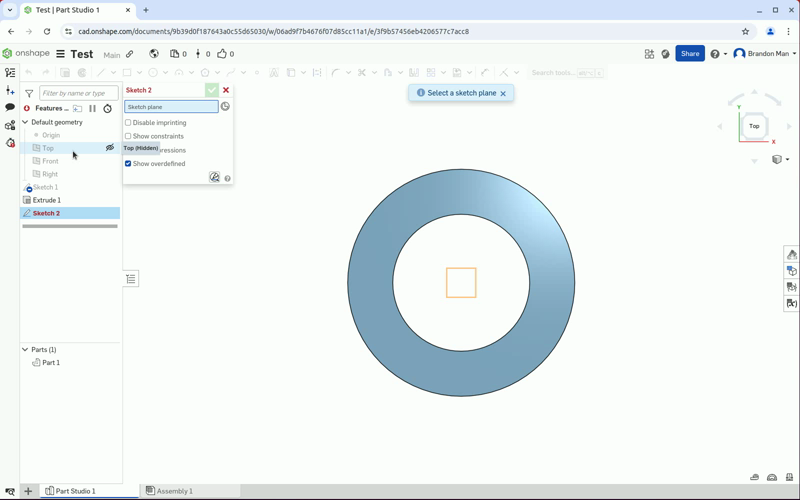
click(73, 150)
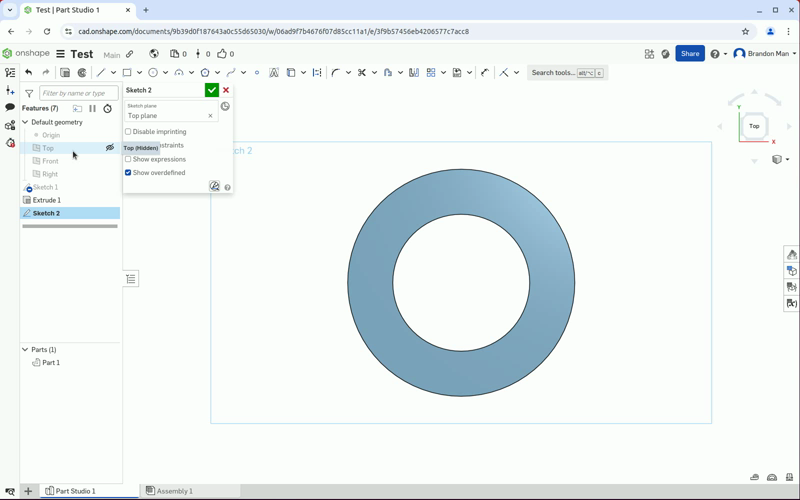
mouse_move(73, 352)
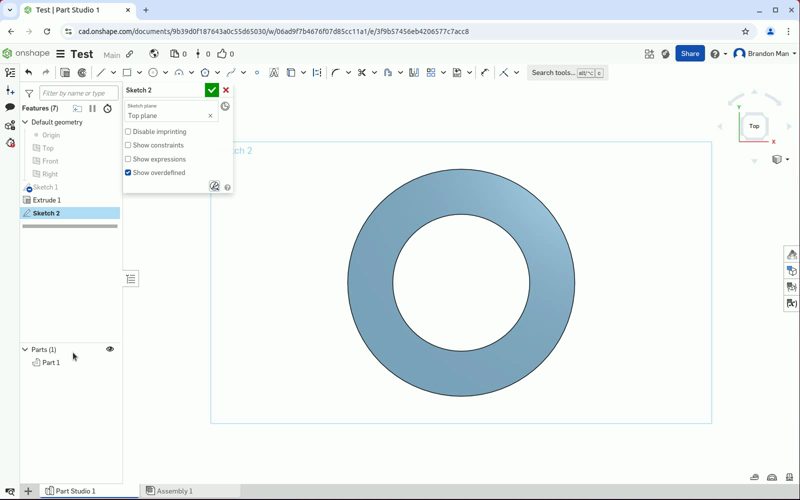
key(y)
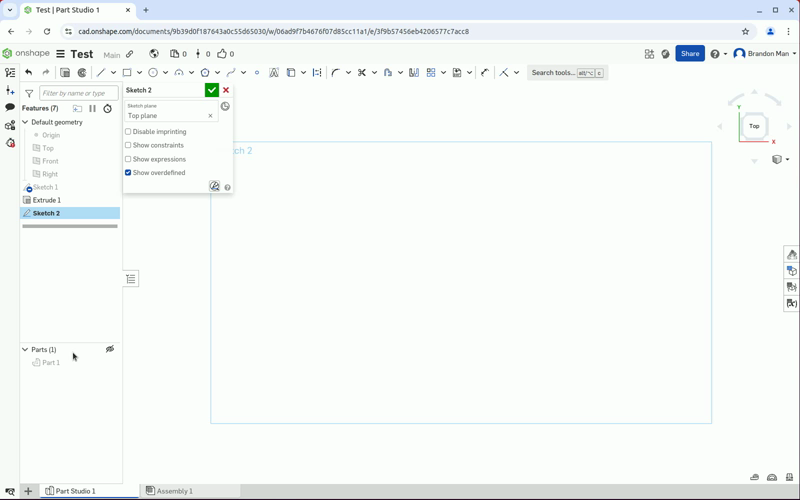
key(c)
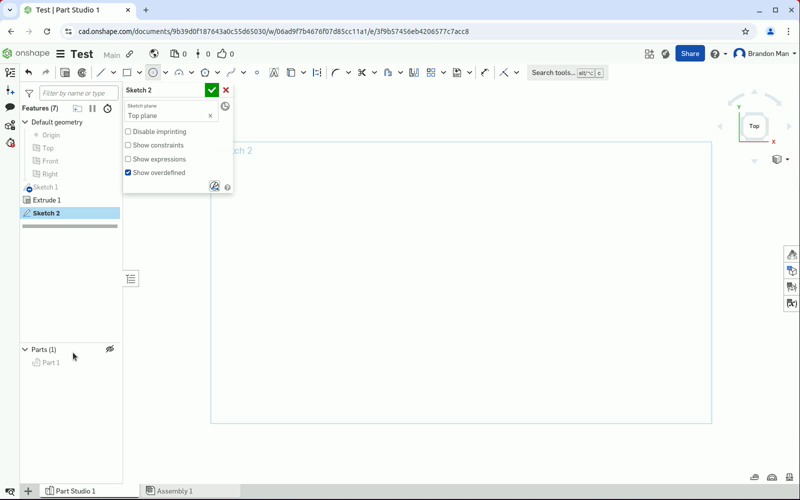
key_down(shift)
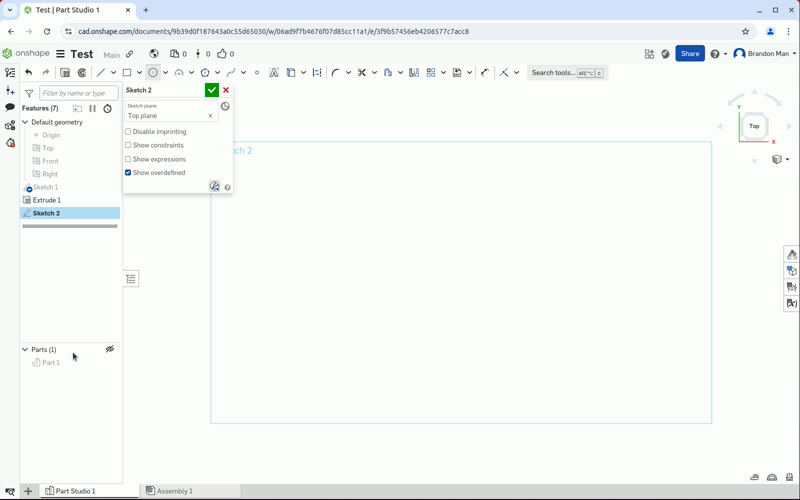
mouse_move(461, 282)
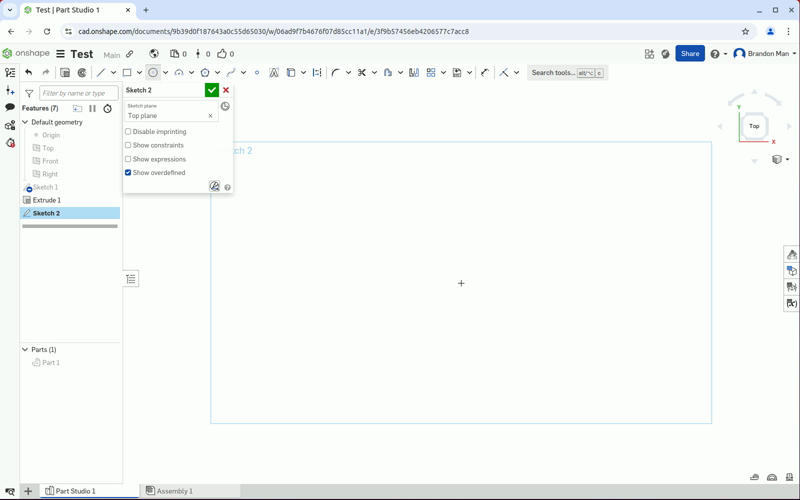
click(461, 282)
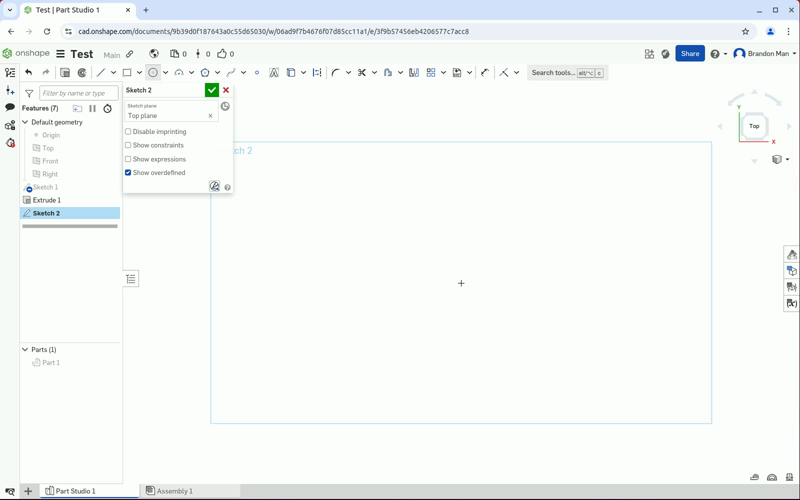
key_up(shift)
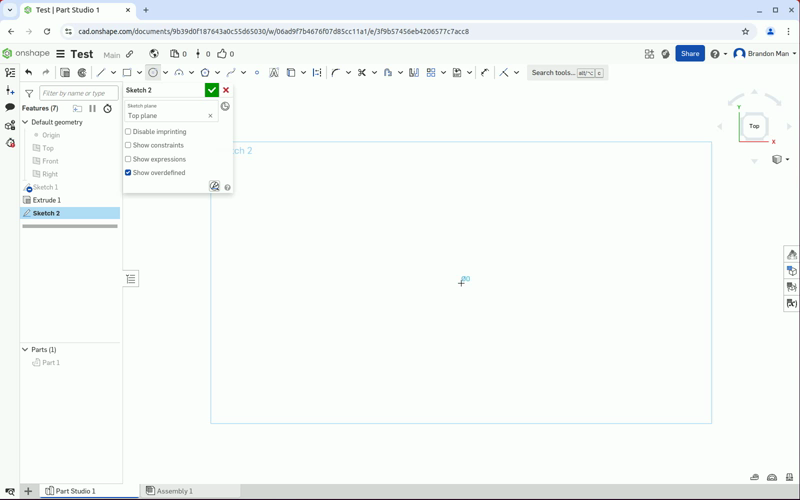
mouse_move(522, 282)
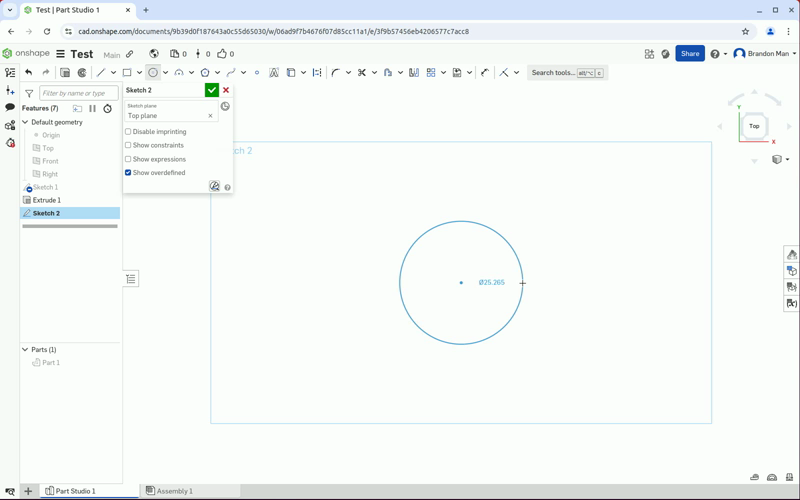
click(522, 282)
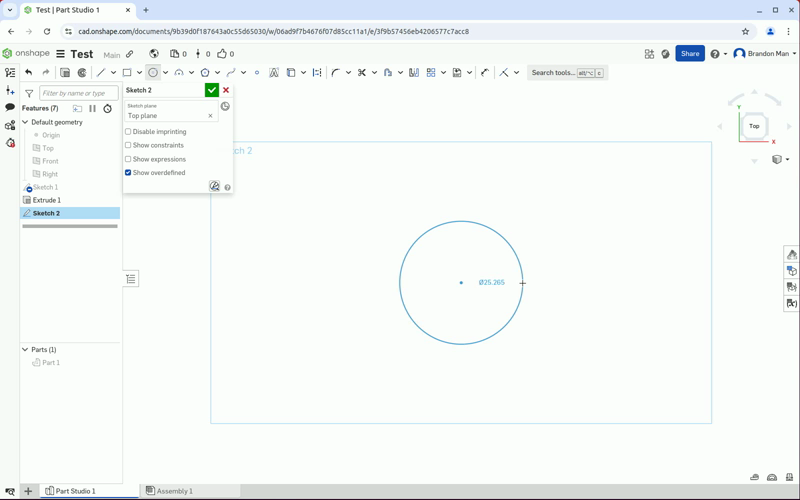
key(esc)
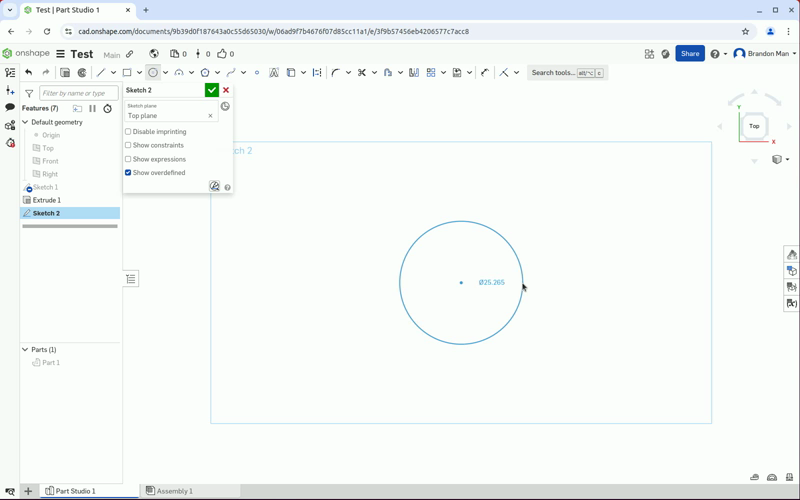
key(c)
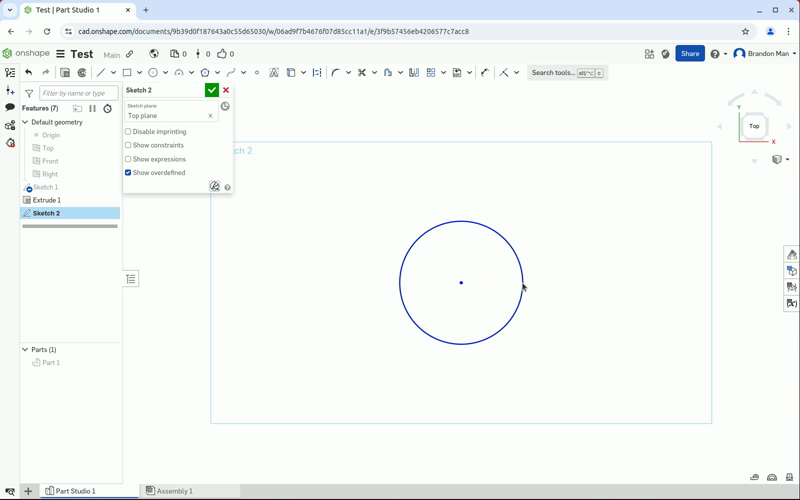
key_down(shift)
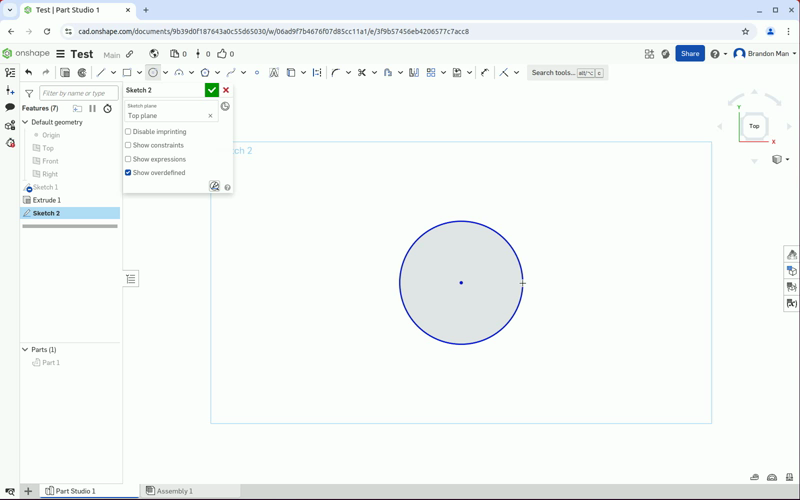
mouse_move(461, 282)
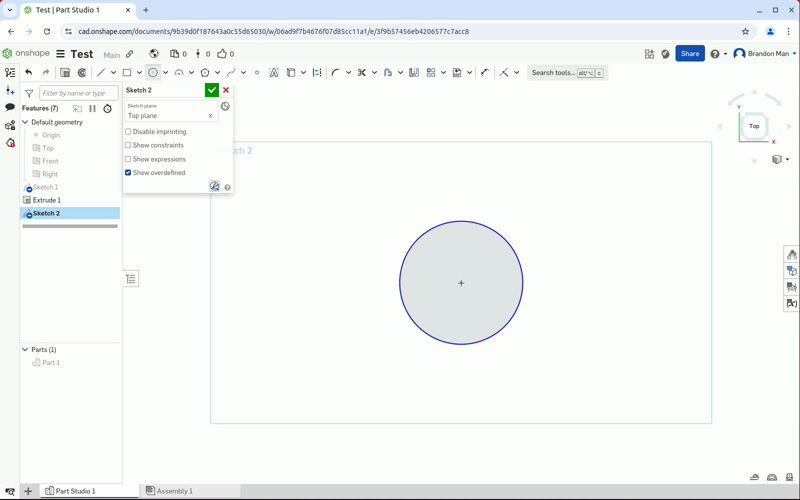
click(461, 282)
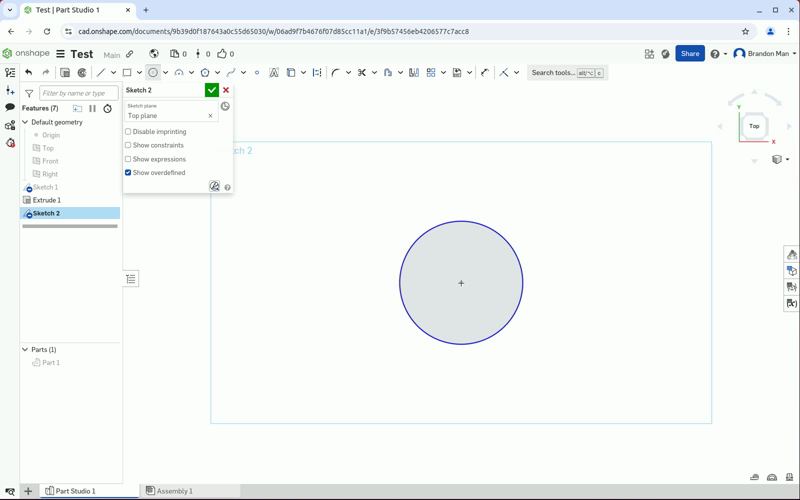
key_up(shift)
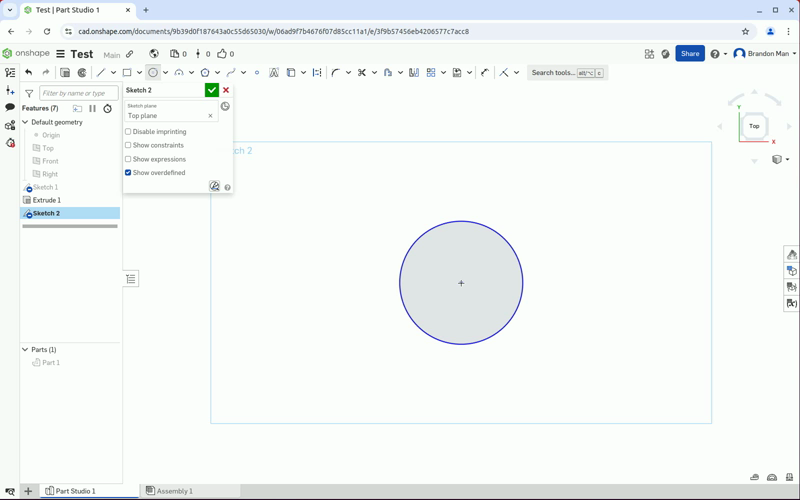
mouse_move(467, 282)
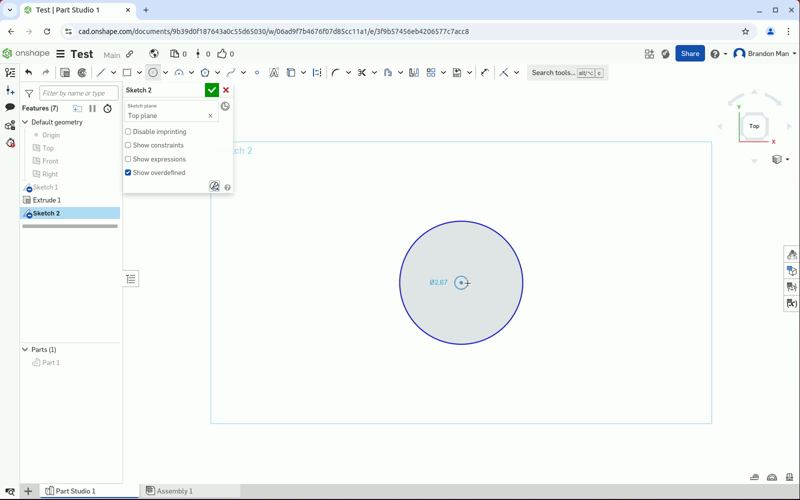
click(467, 282)
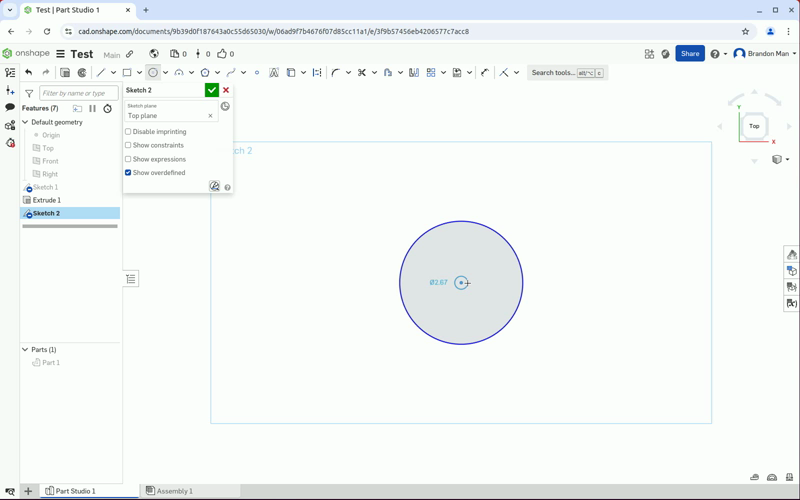
key(esc)
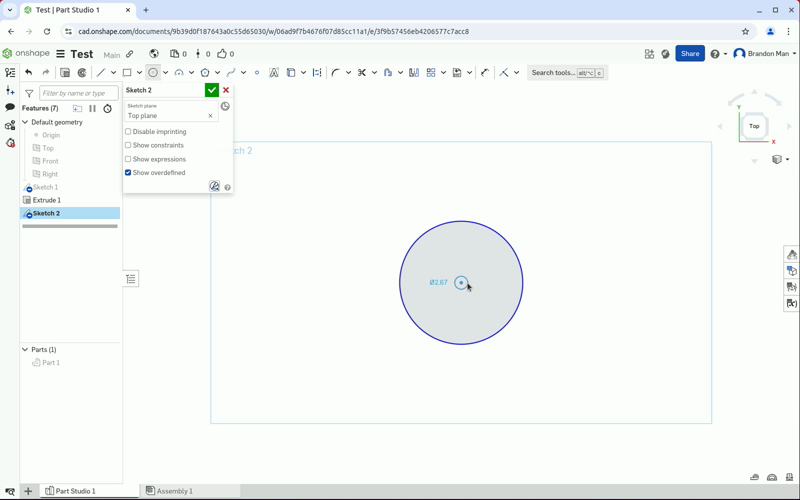
mouse_move(465, 319)
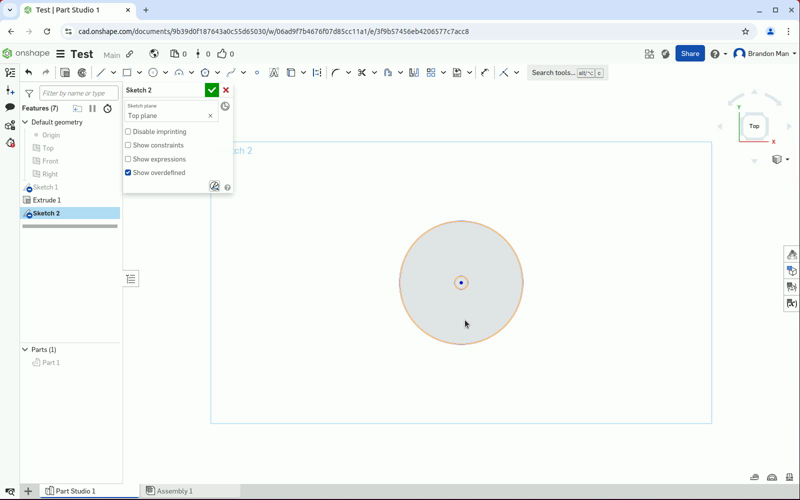
click(465, 319)
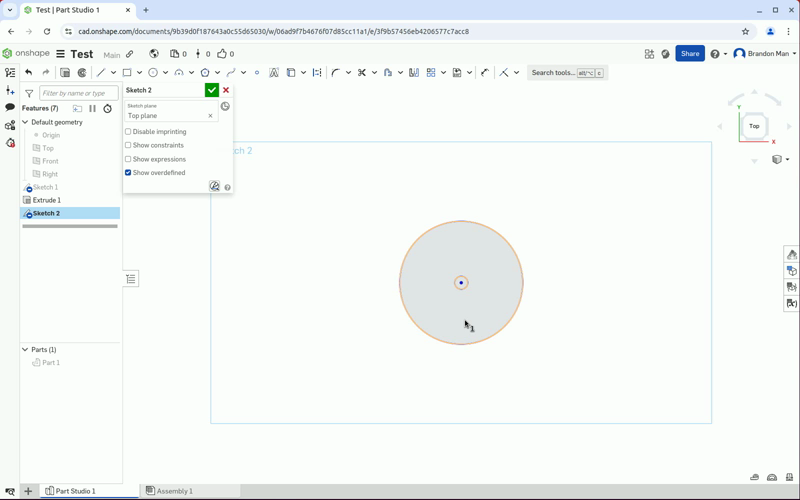
mouse_move(73, 352)
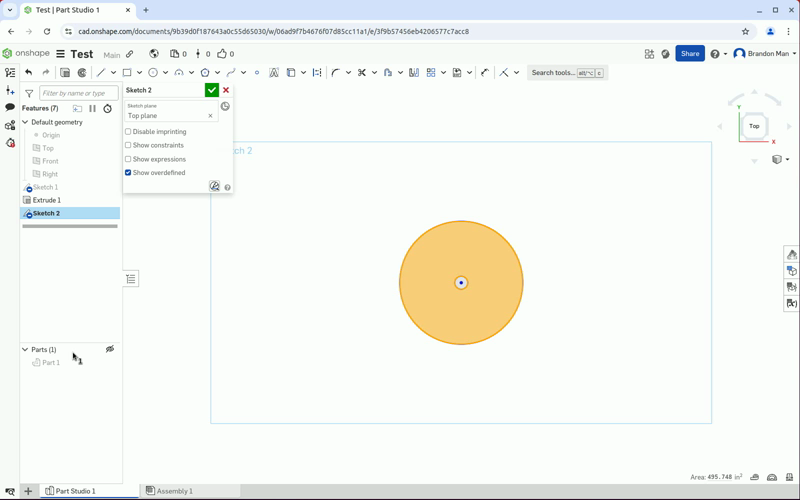
key(shift+y)
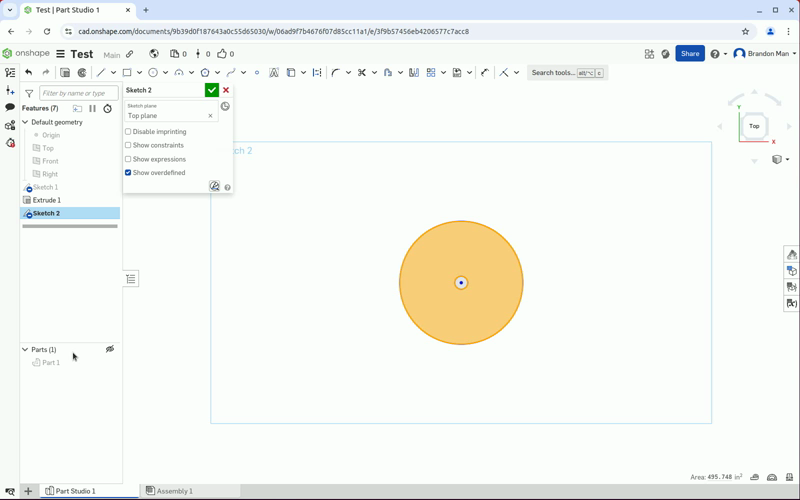
key(shift+e)
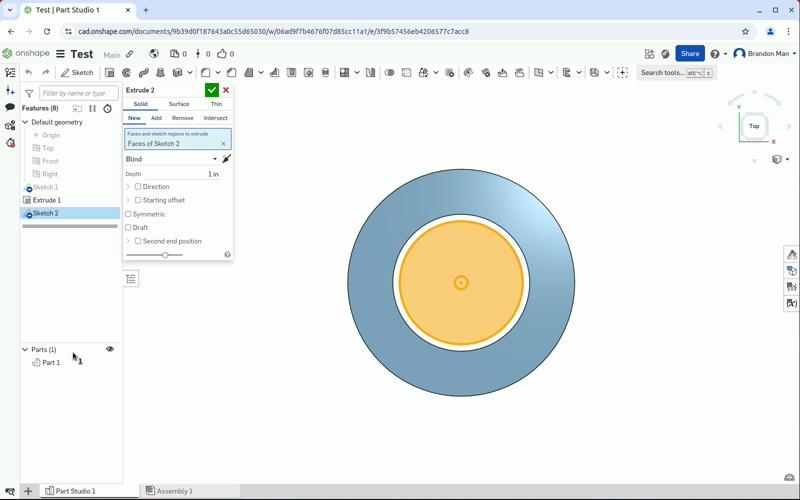
mouse_move(143, 106)
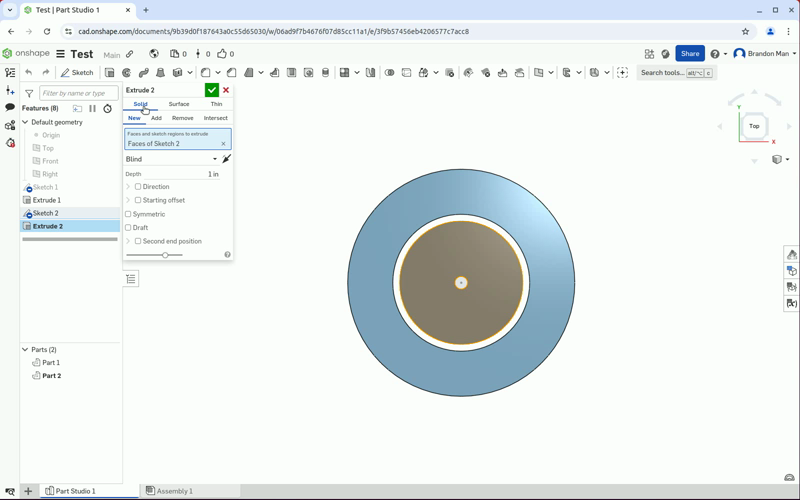
click(143, 106)
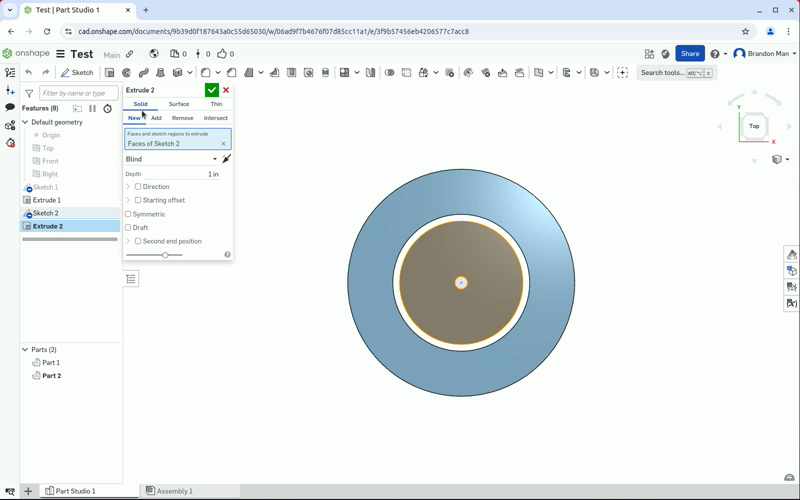
mouse_move(137, 120)
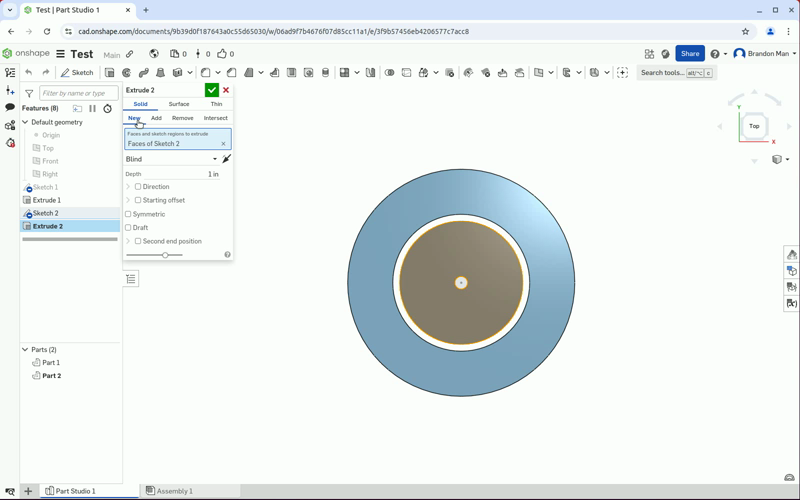
click(137, 120)
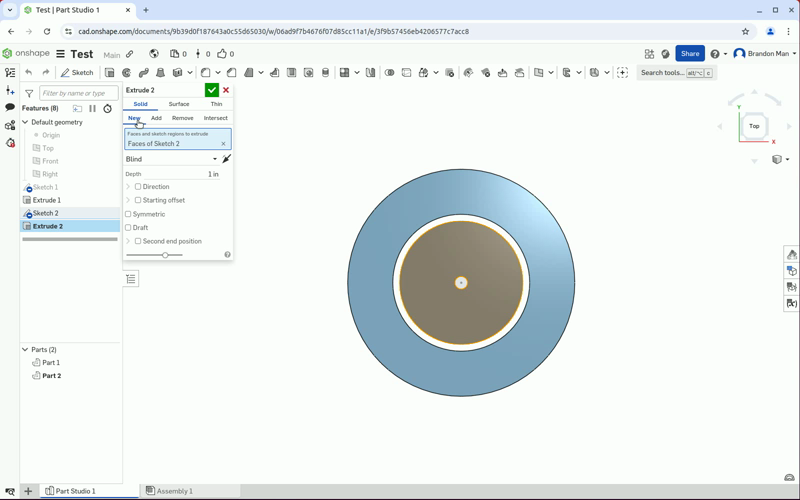
key(tab, 4)
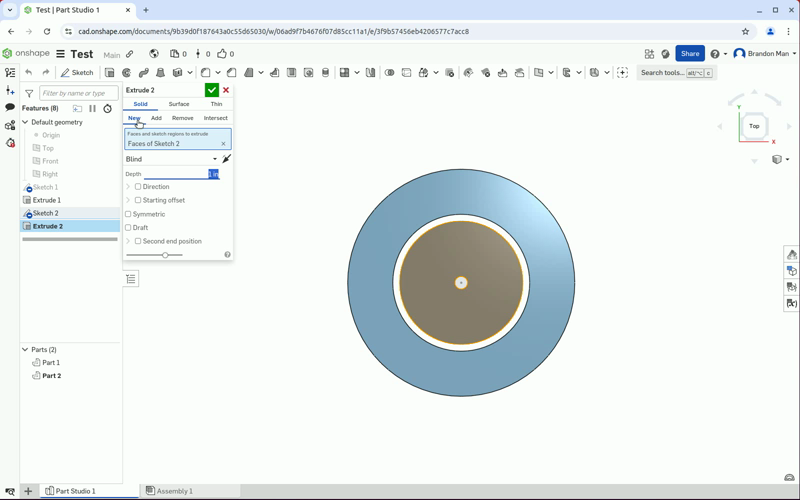
text(1.685)
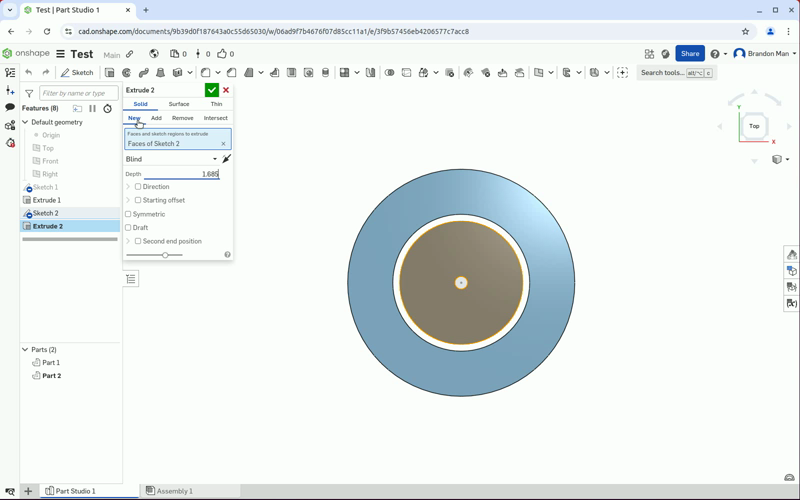
key(enter)
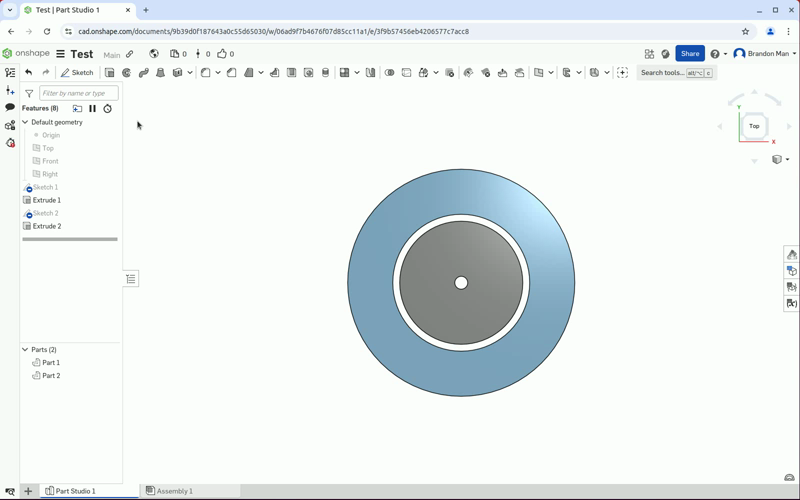
key(shift+h)
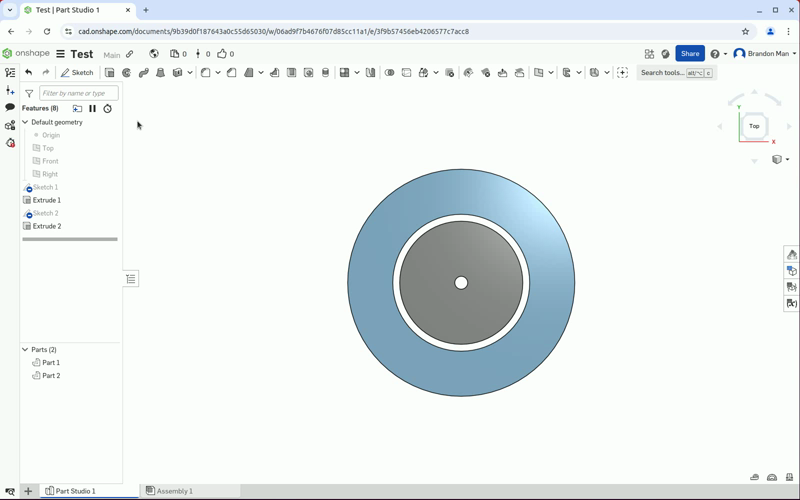
key(shift+h)
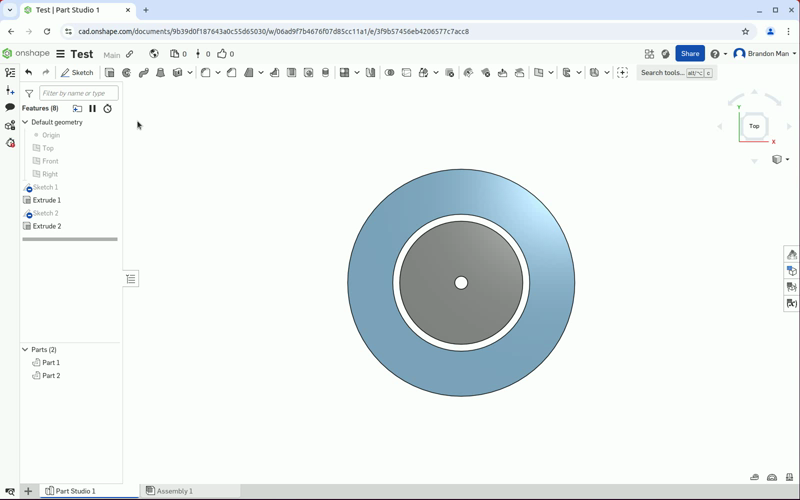
mouse_move(73, 189)
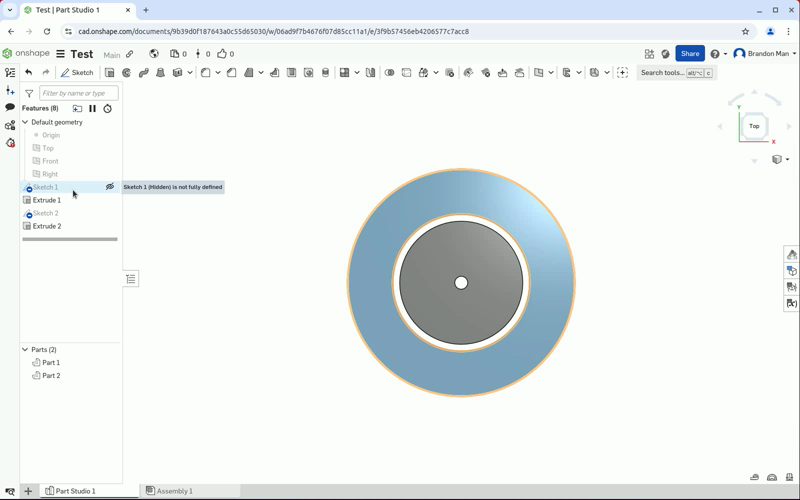
click(73, 189)
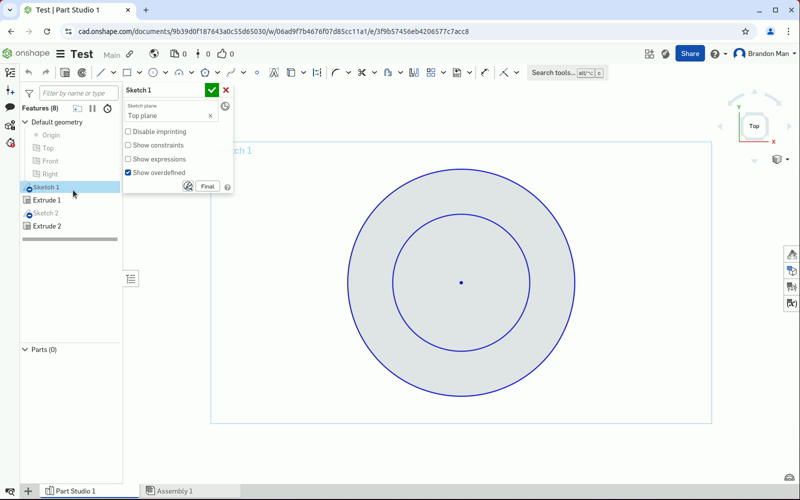
mouse_move(229, 92)
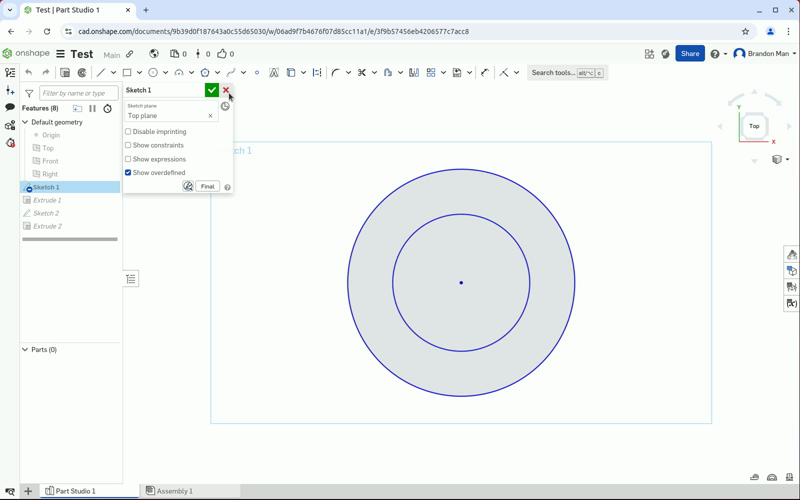
click(229, 92)
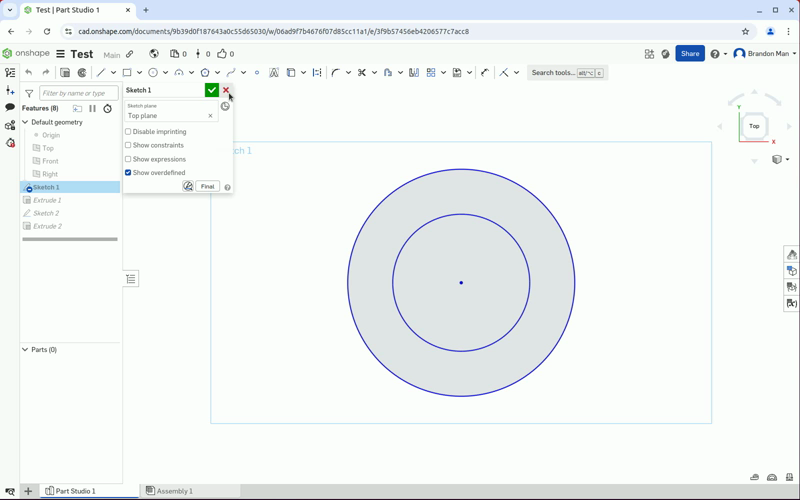
key(shift+s)
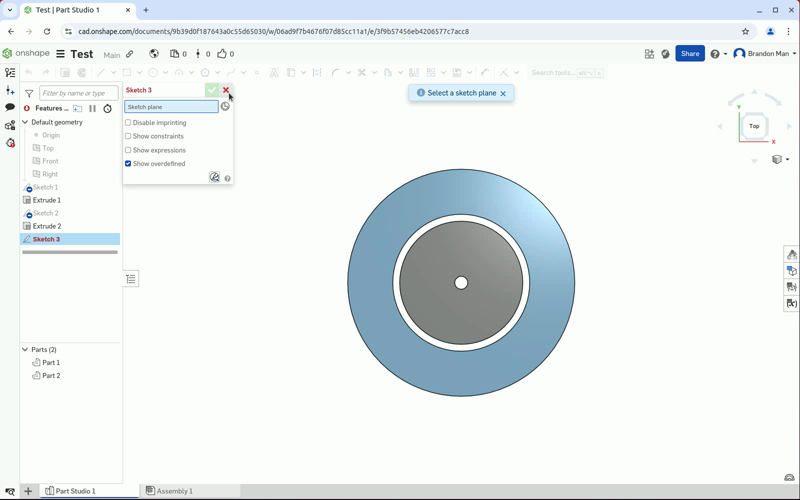
mouse_move(73, 150)
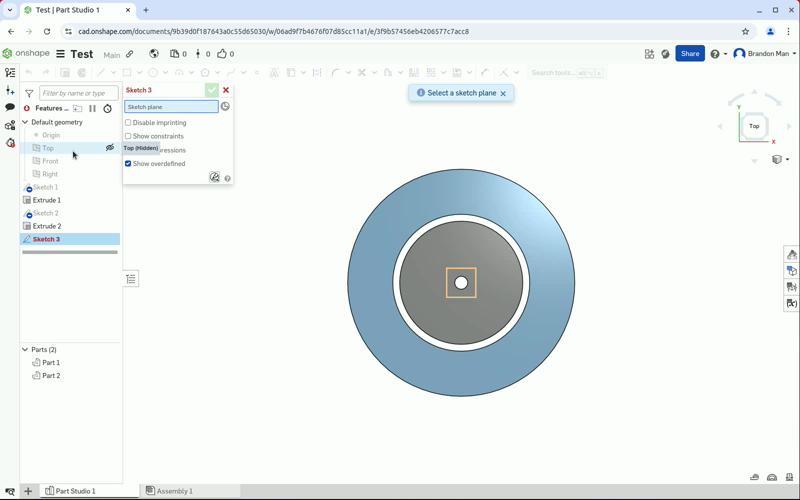
click(73, 150)
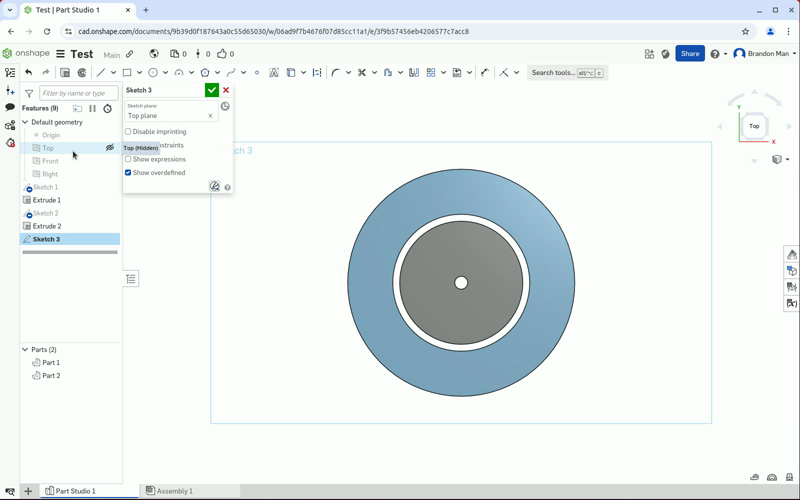
mouse_move(73, 352)
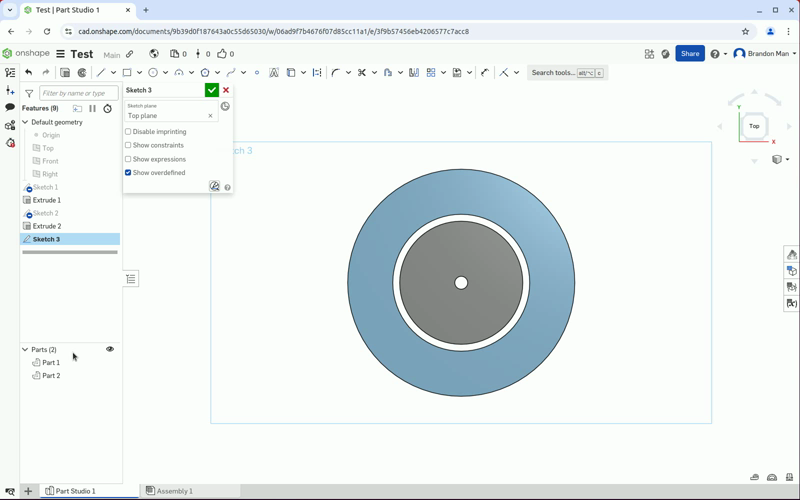
key(y)
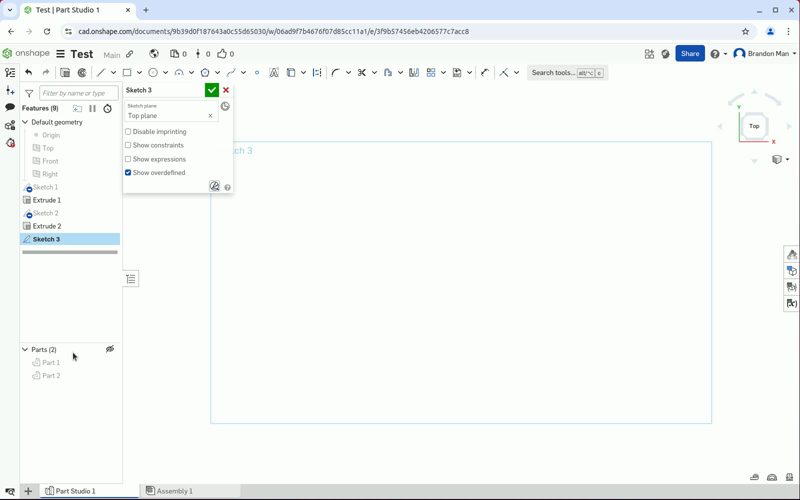
key(c)
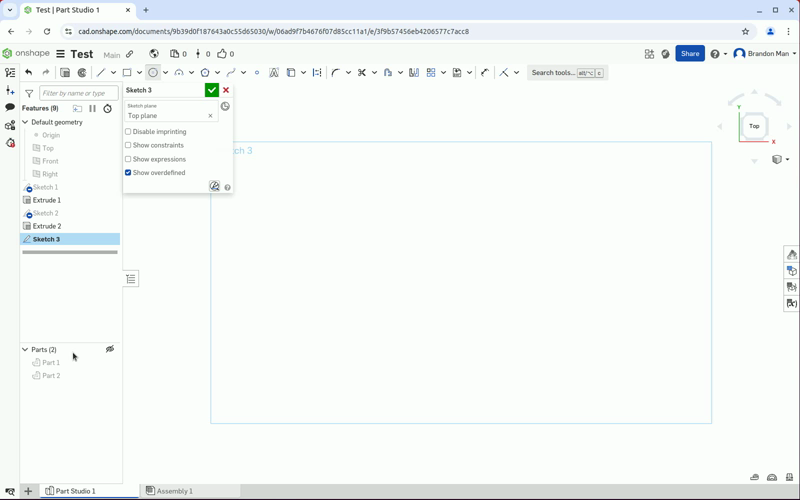
key_down(shift)
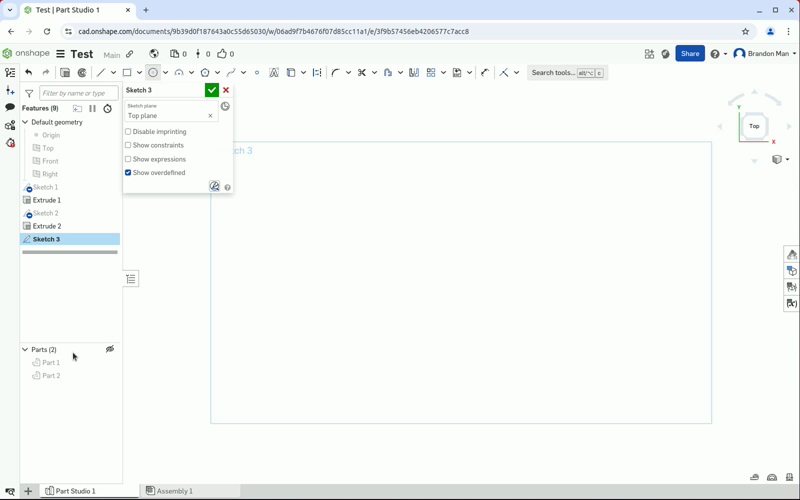
mouse_move(461, 282)
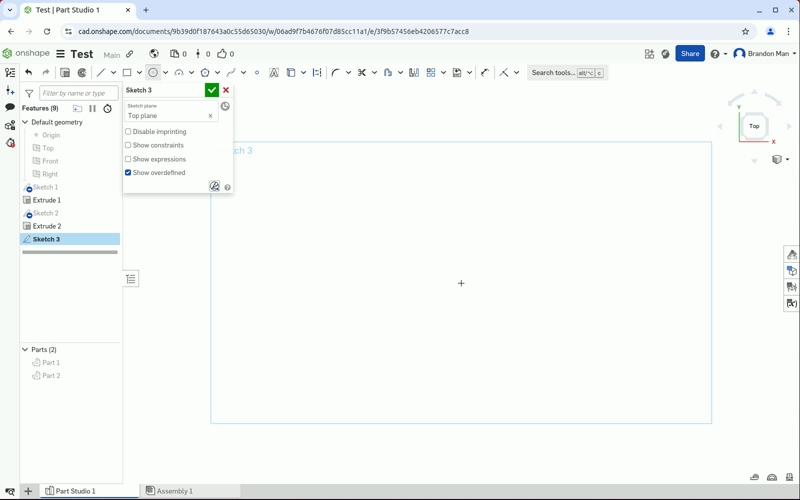
click(461, 282)
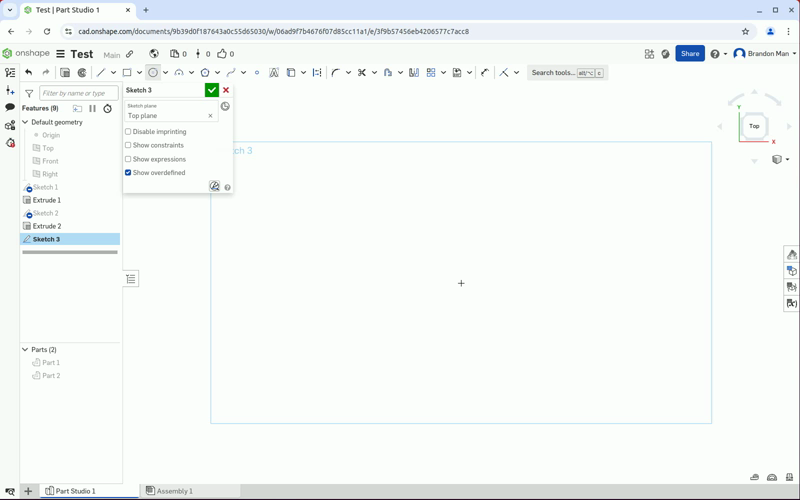
key_up(shift)
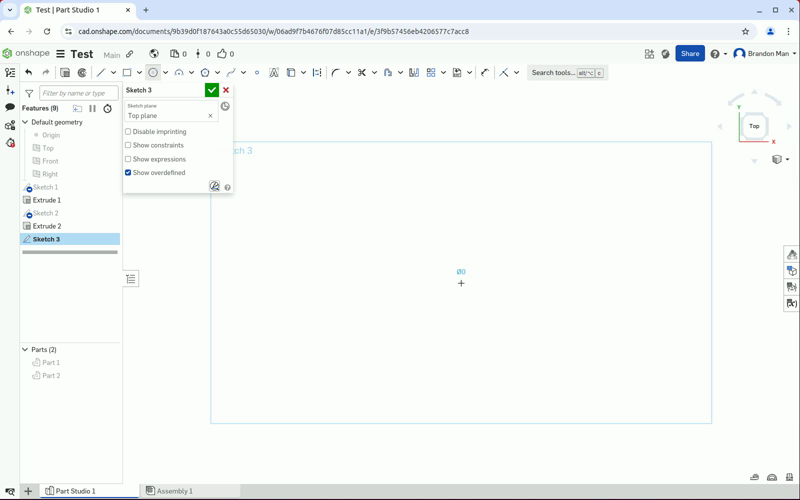
mouse_move(531, 282)
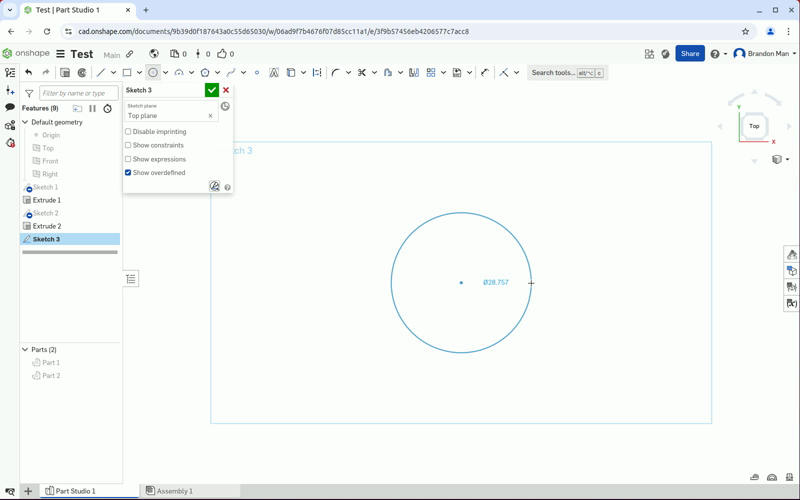
click(531, 282)
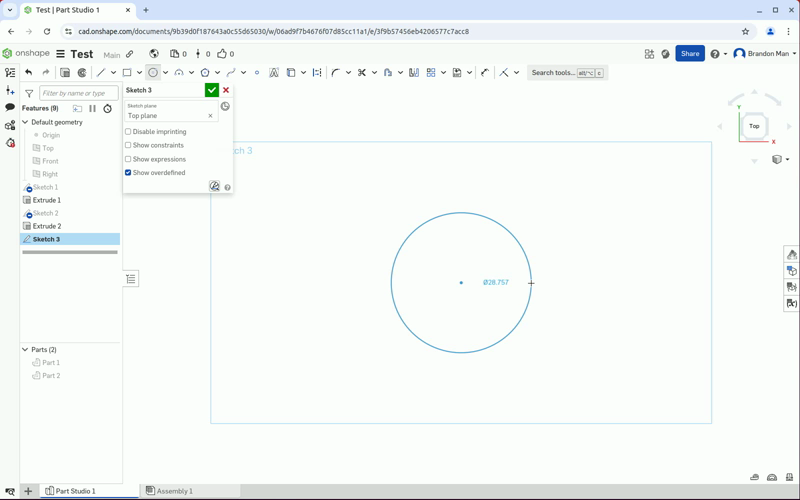
key(esc)
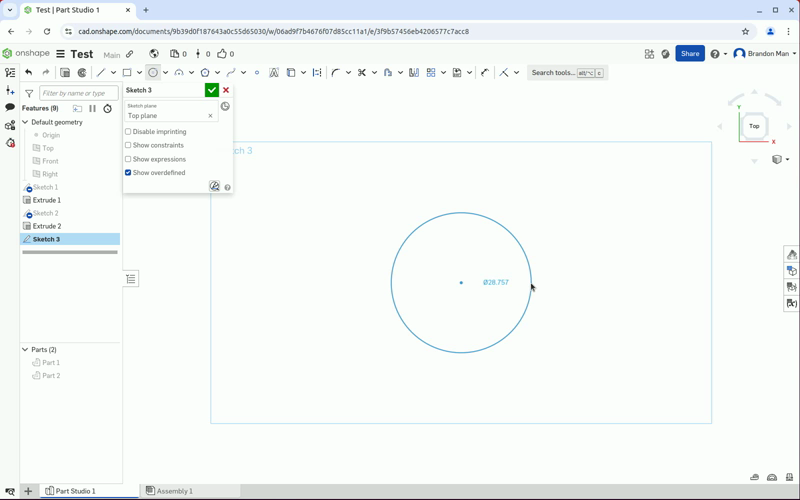
key(c)
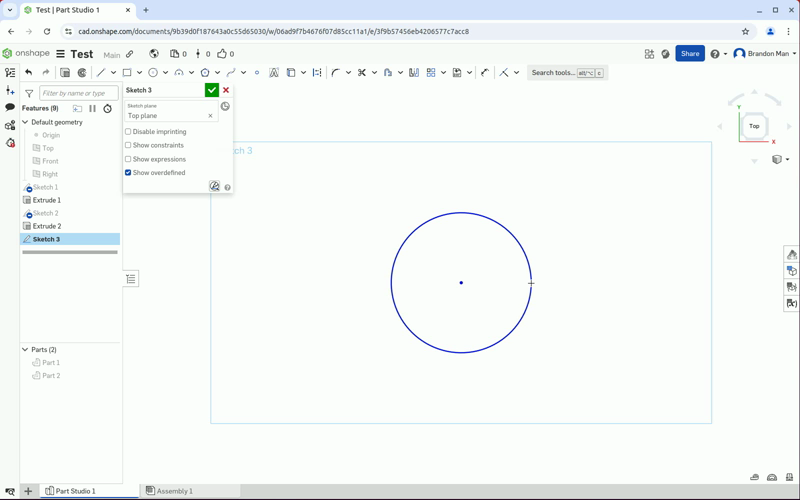
key_down(shift)
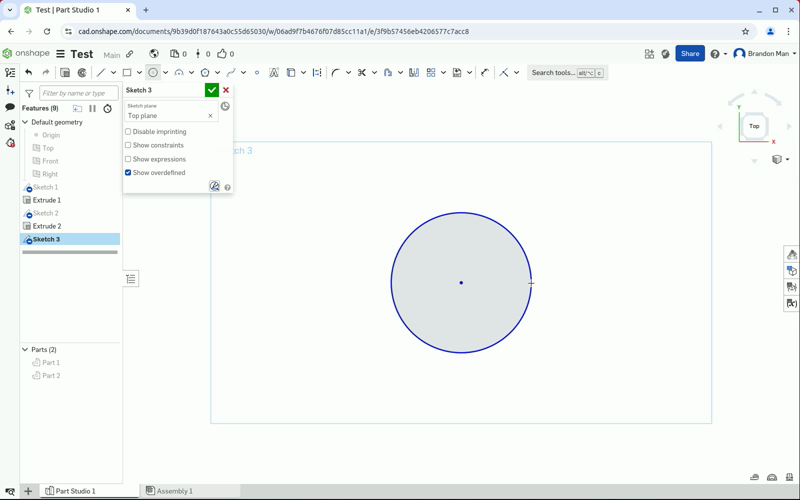
mouse_move(461, 282)
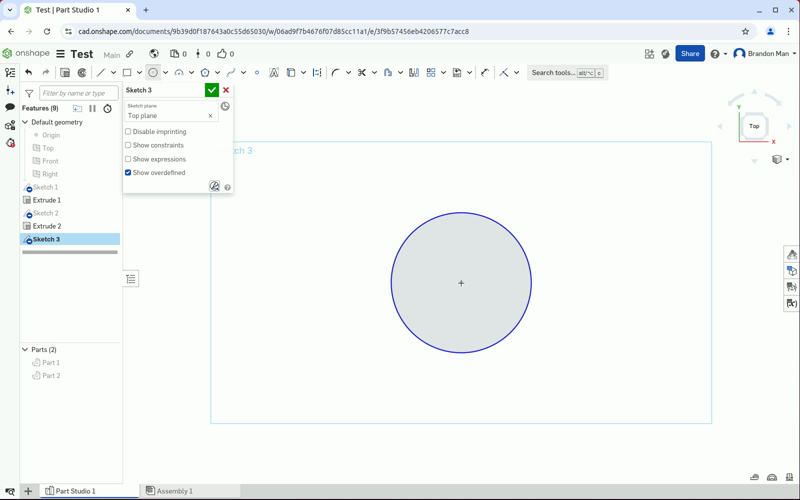
click(461, 282)
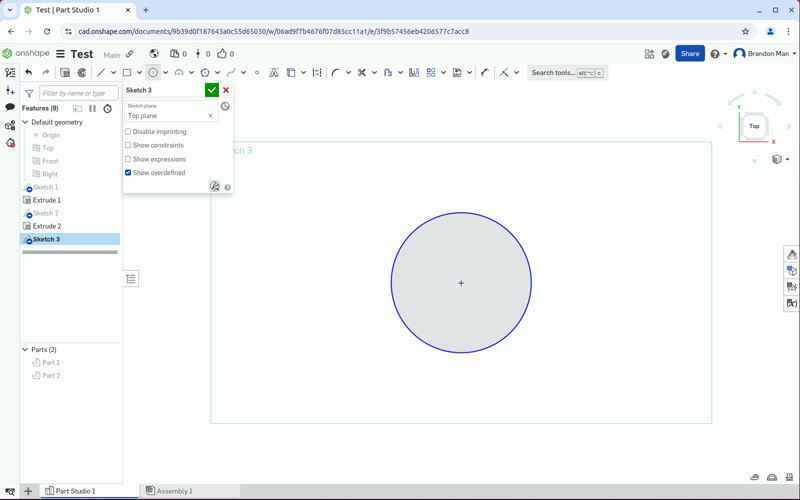
key_up(shift)
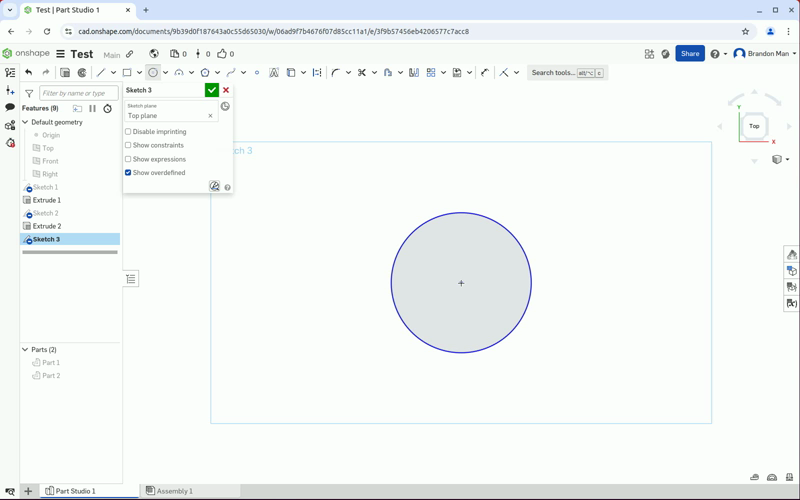
mouse_move(523, 282)
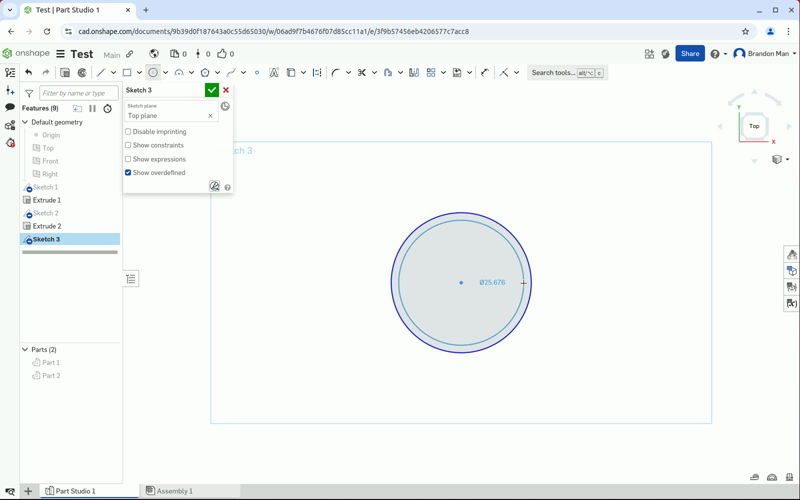
click(523, 282)
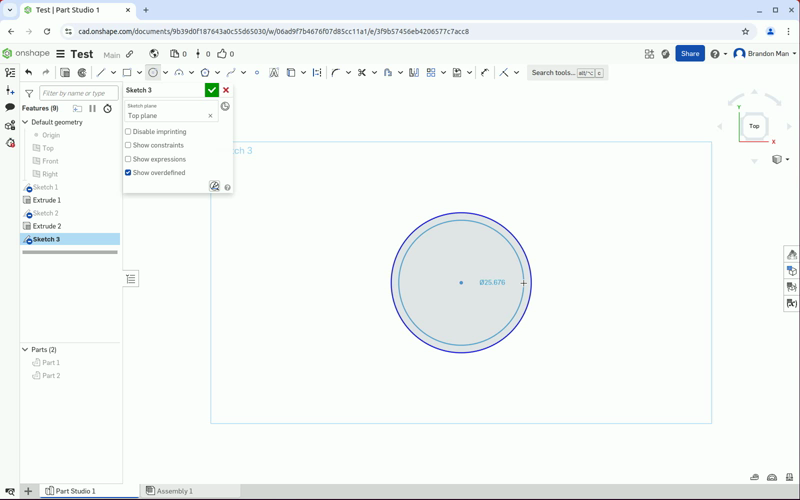
key(esc)
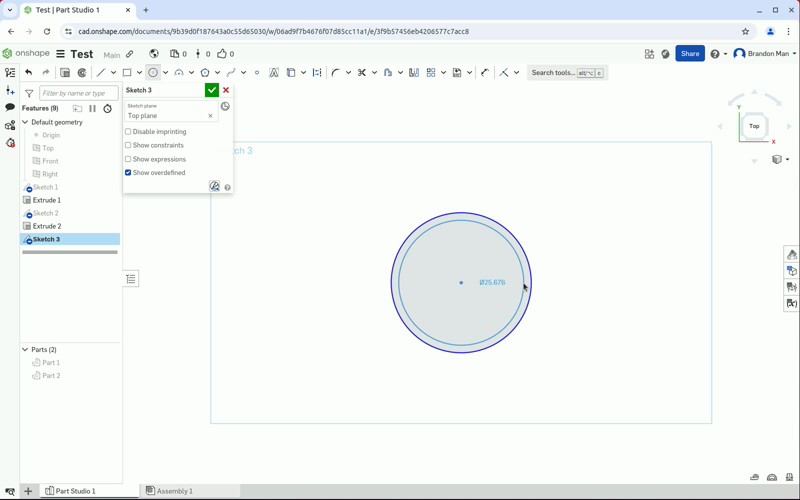
mouse_move(401, 310)
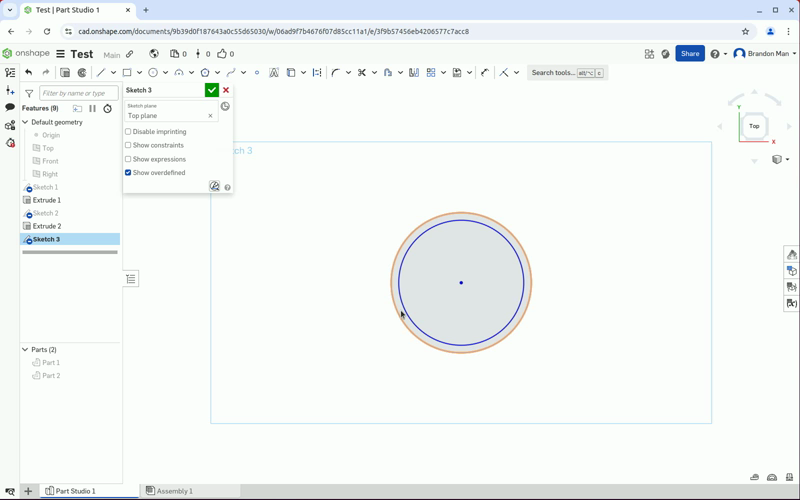
click(401, 310)
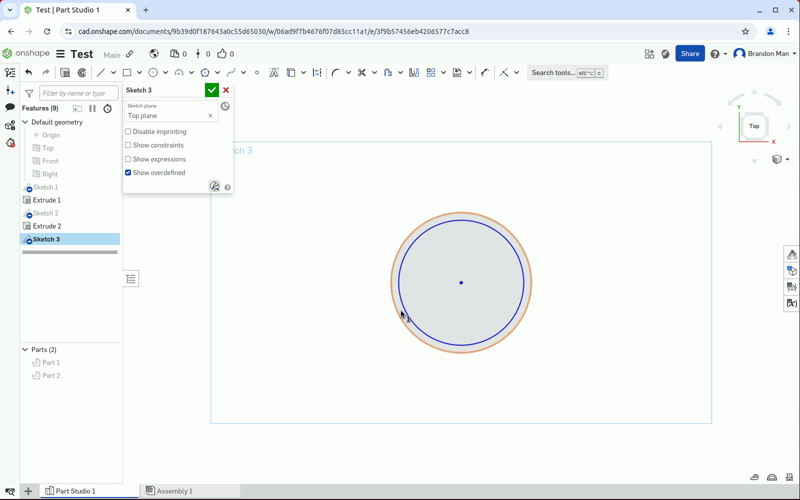
mouse_move(73, 352)
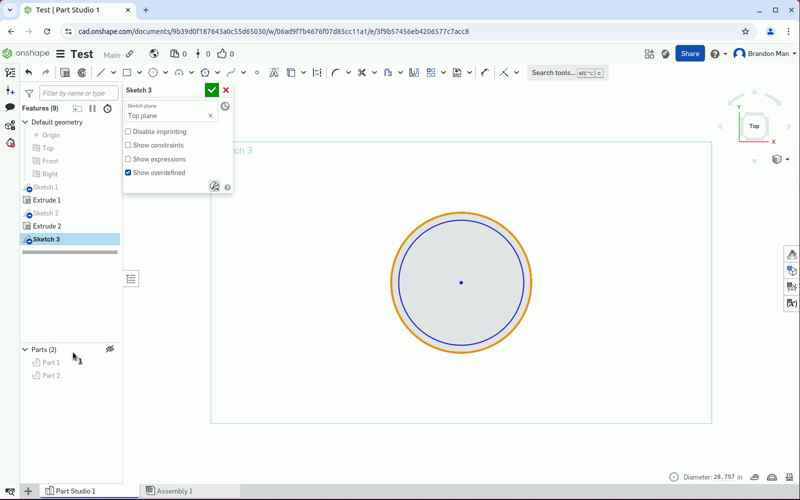
key(shift+y)
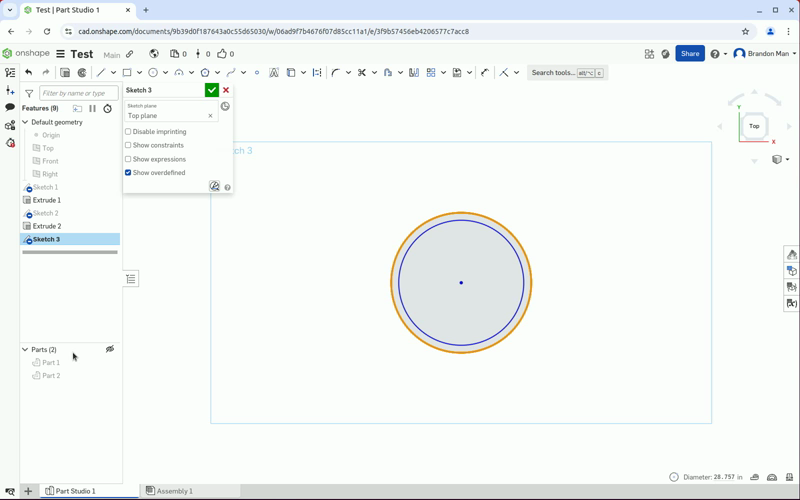
key(shift+e)
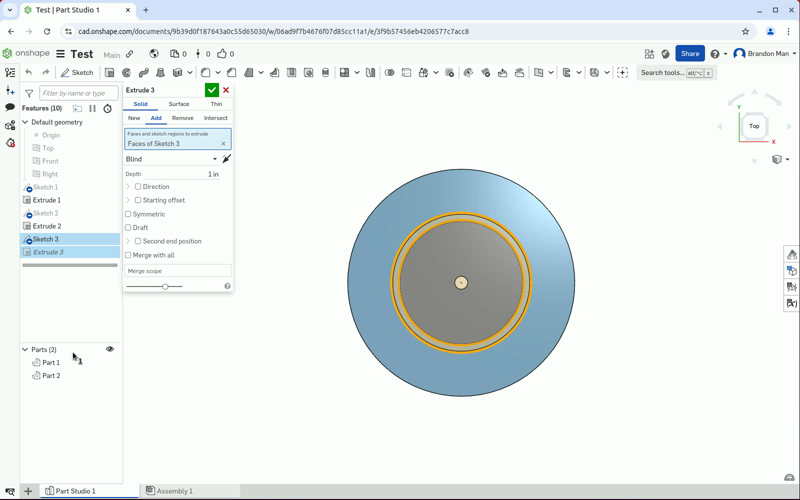
mouse_move(143, 106)
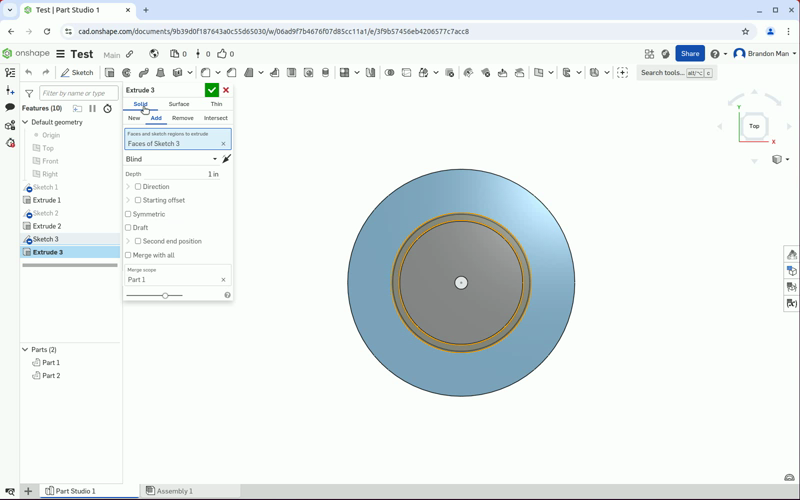
click(143, 106)
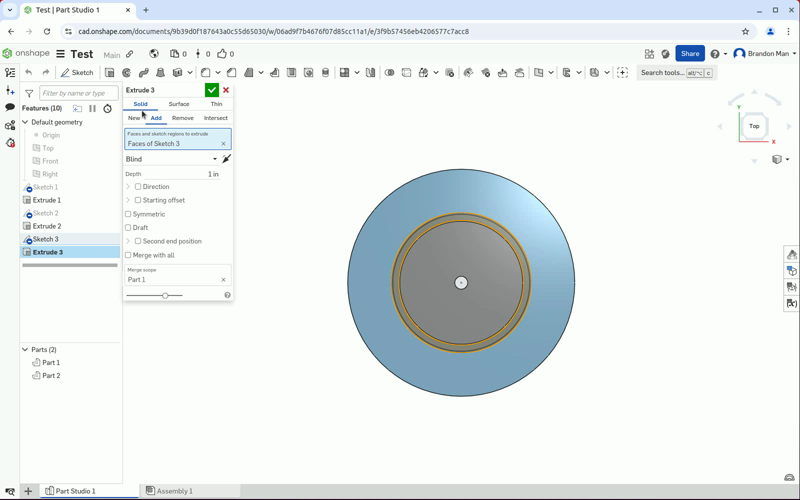
mouse_move(137, 120)
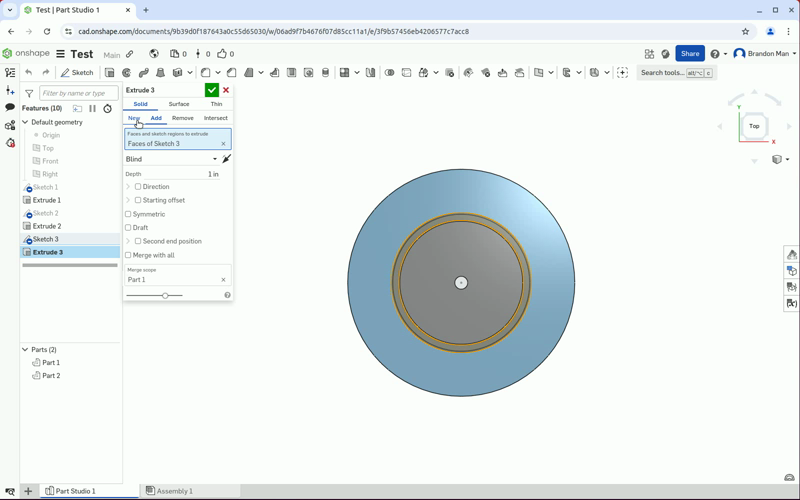
click(137, 120)
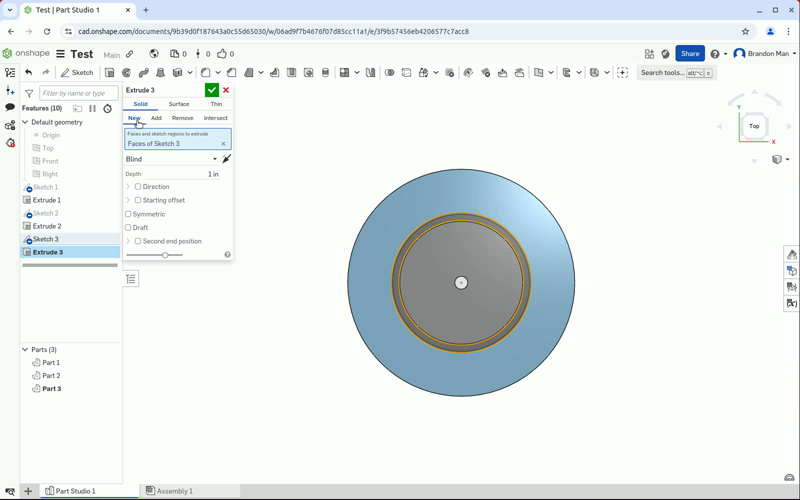
key(tab, 4)
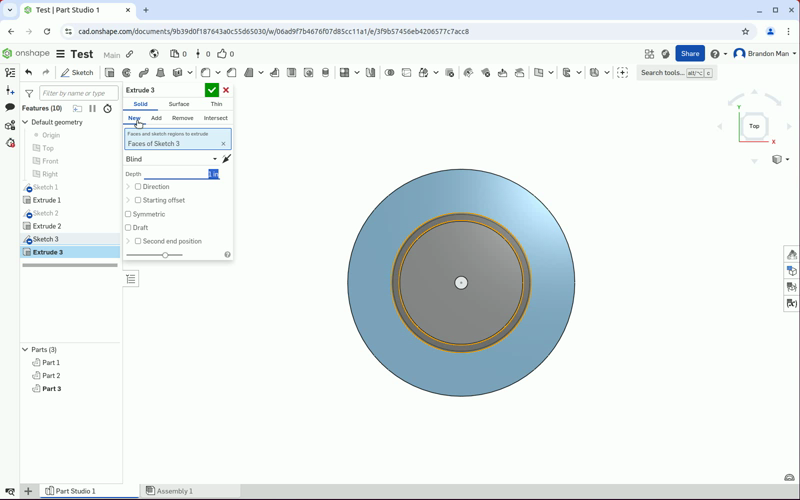
text(1.685)
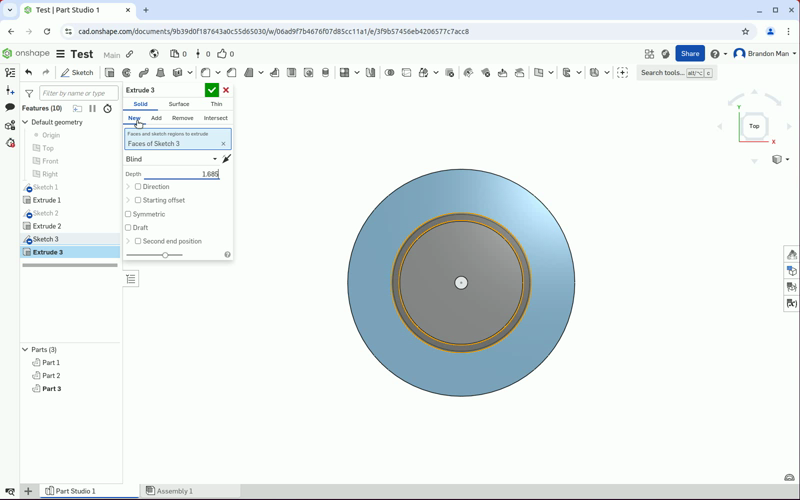
key(enter)
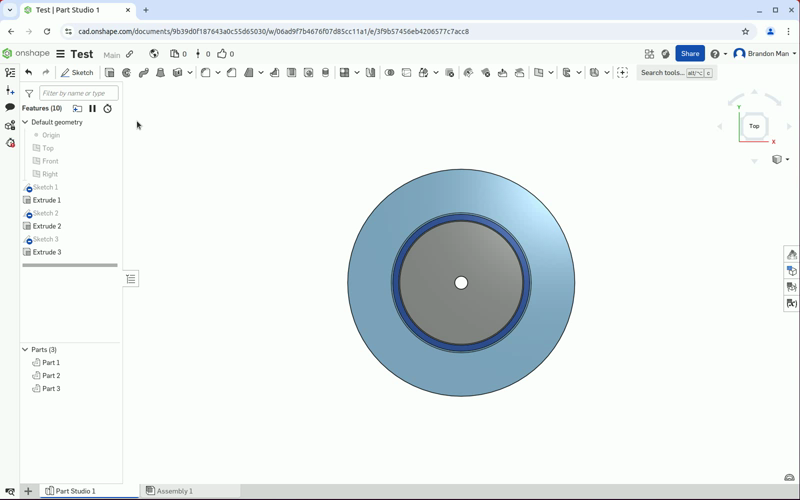
key(shift+h)
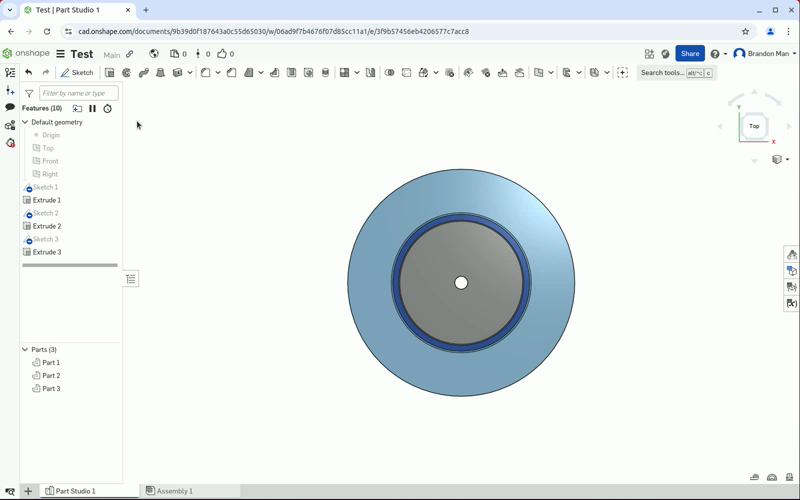
key(shift+h)
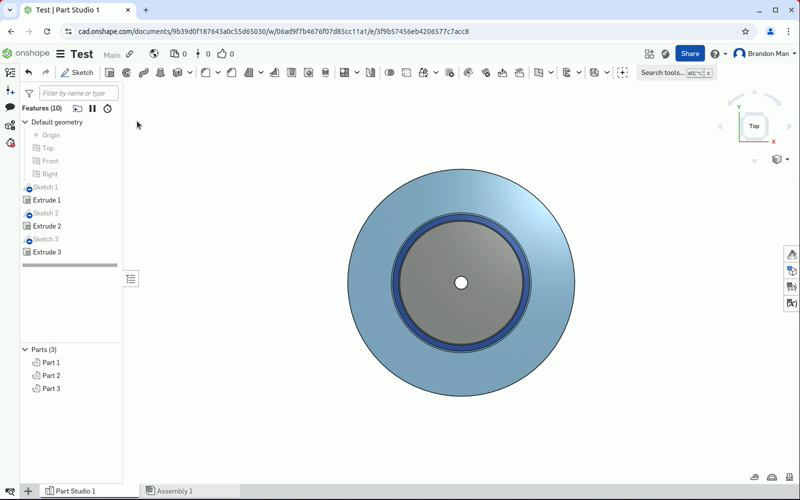
mouse_move(73, 189)
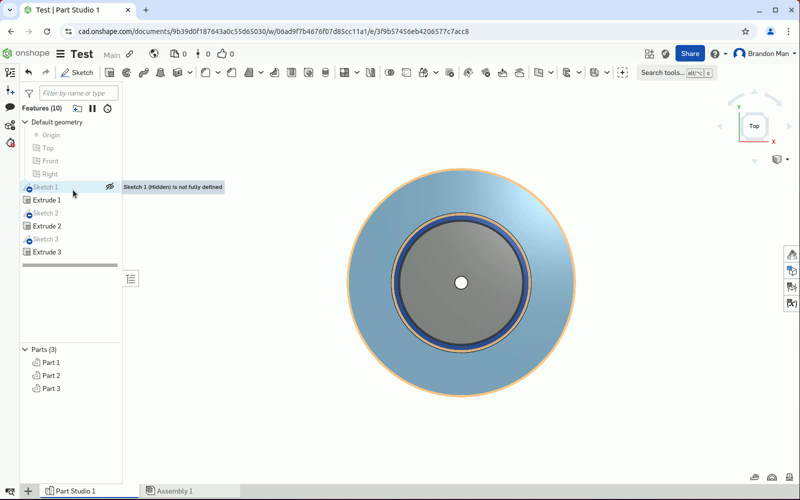
click(73, 189)
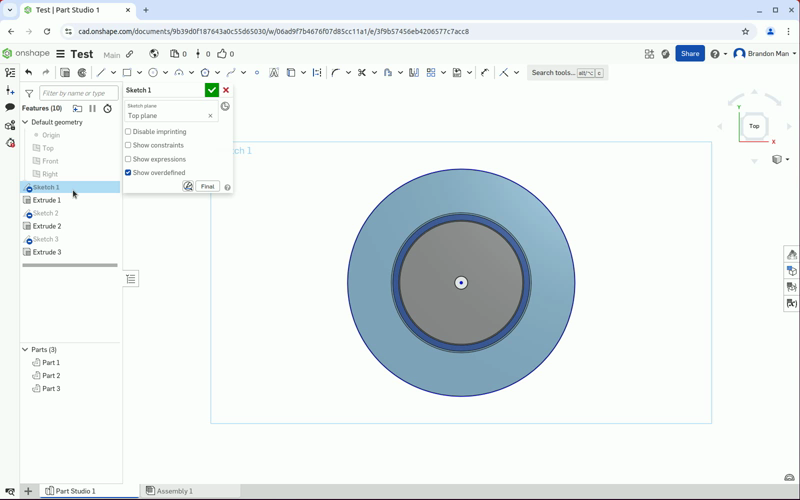
mouse_move(229, 92)
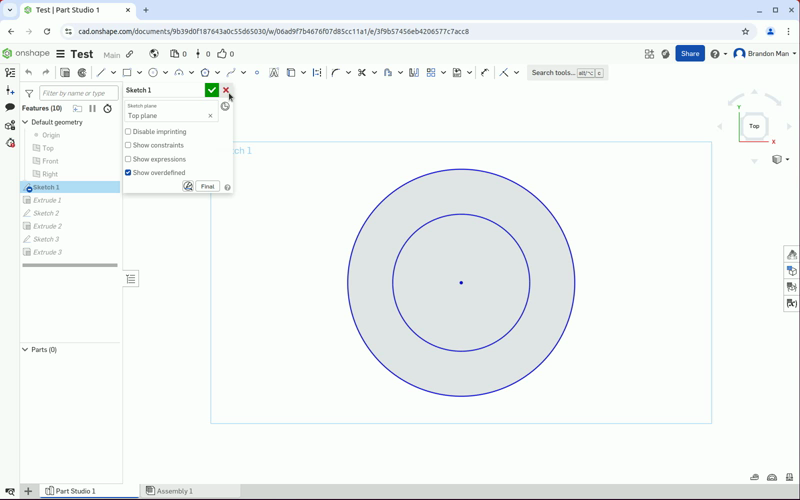
click(229, 92)
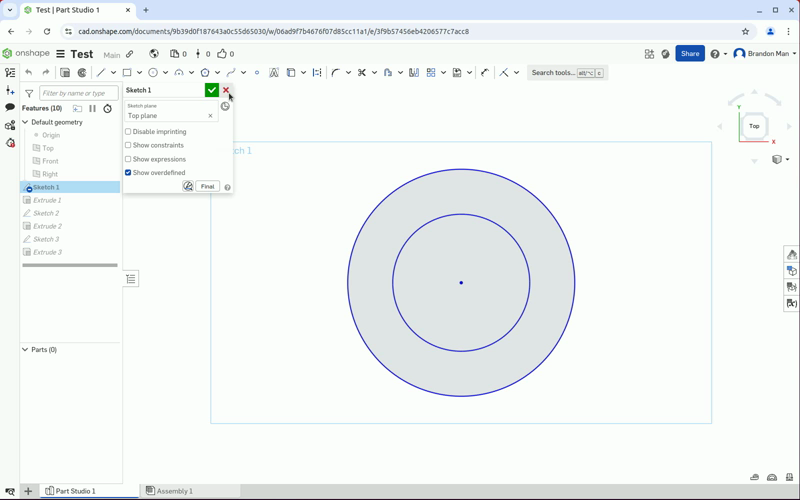
key(shift+s)
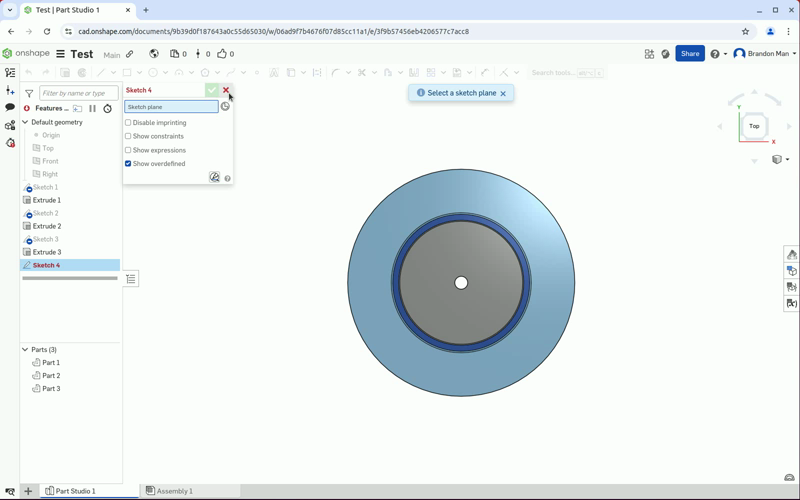
mouse_move(73, 150)
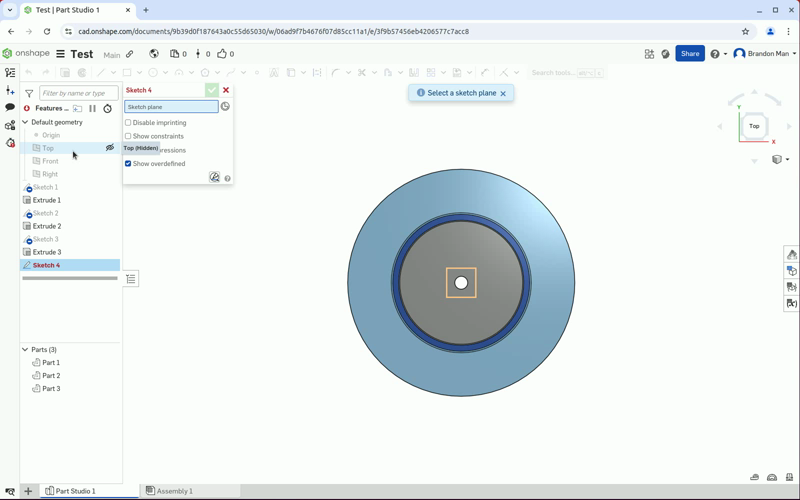
click(73, 150)
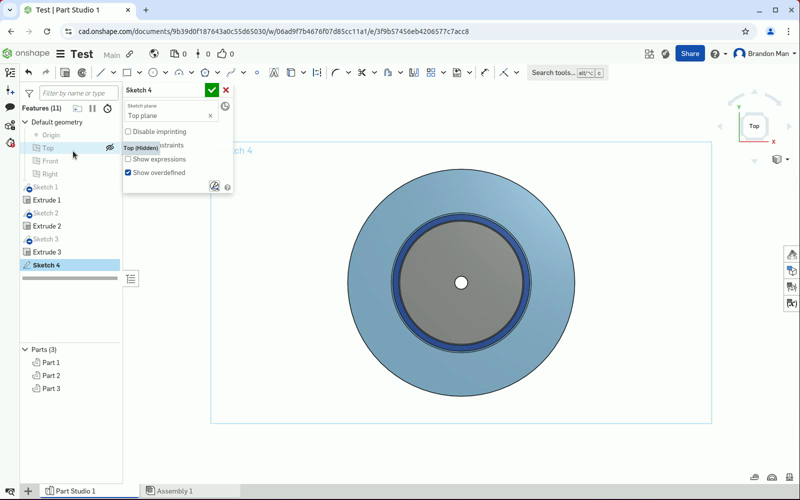
mouse_move(73, 352)
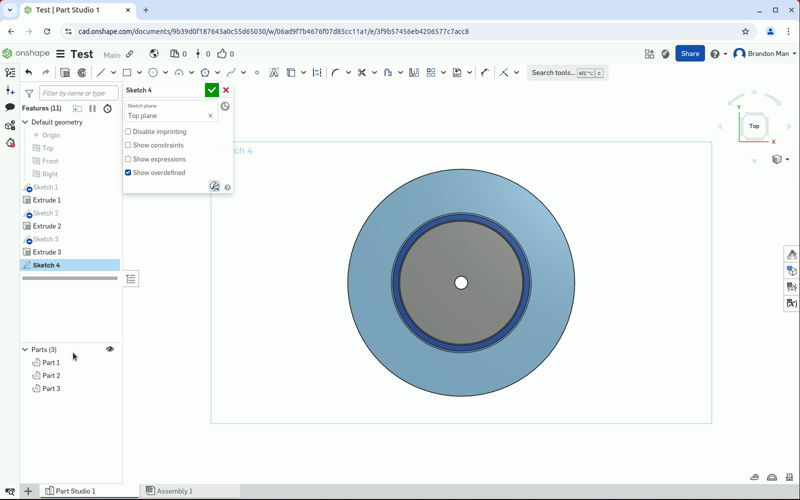
key(y)
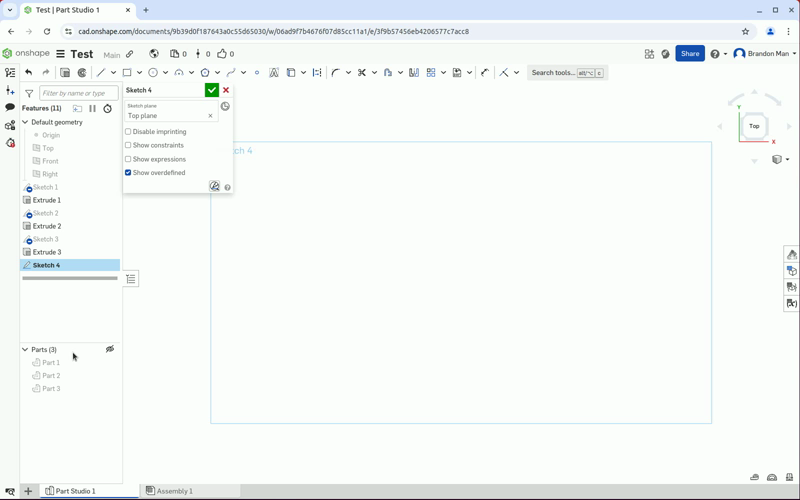
key(c)
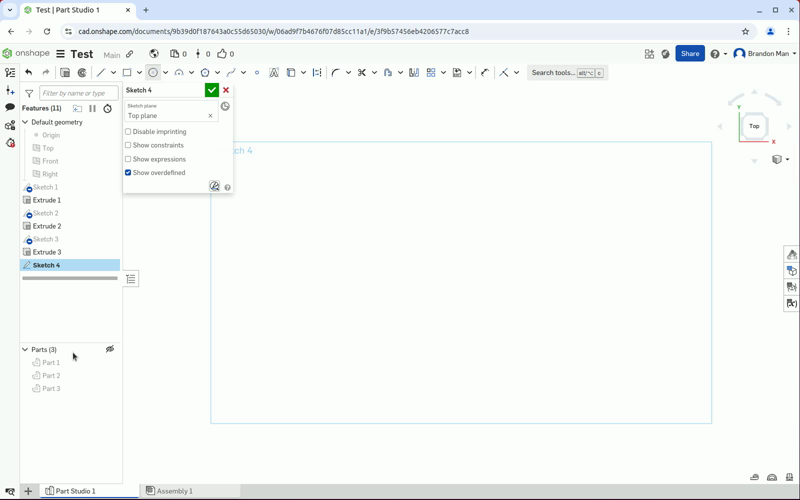
key_down(shift)
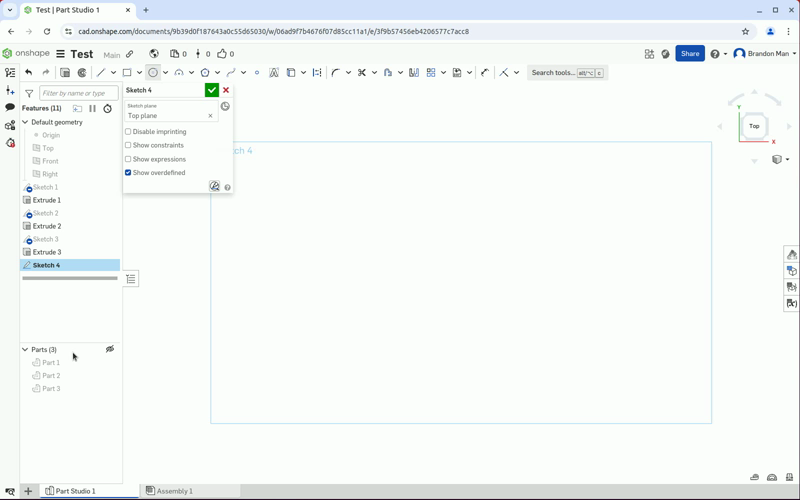
mouse_move(461, 282)
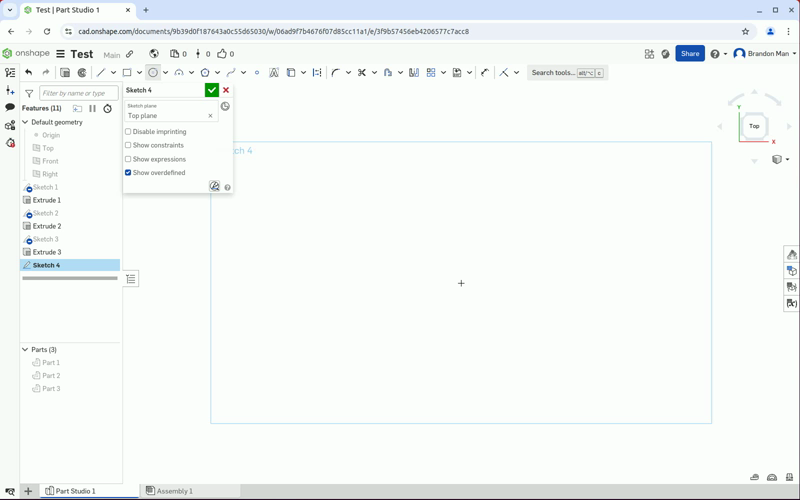
click(461, 282)
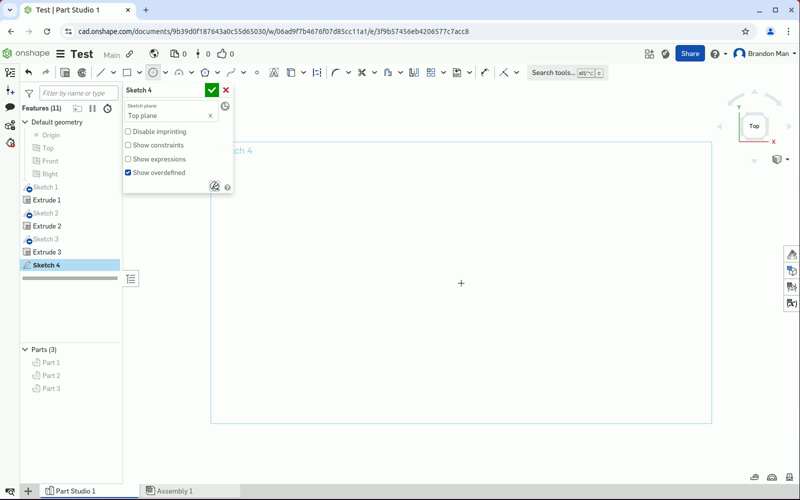
key_up(shift)
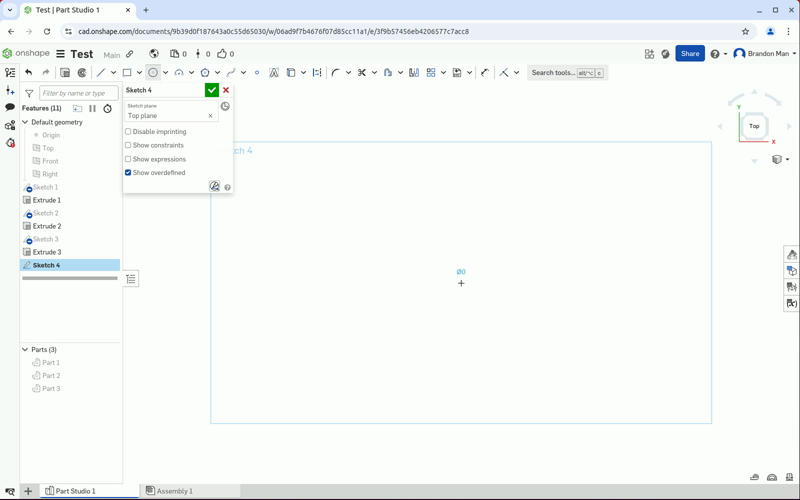
mouse_move(531, 282)
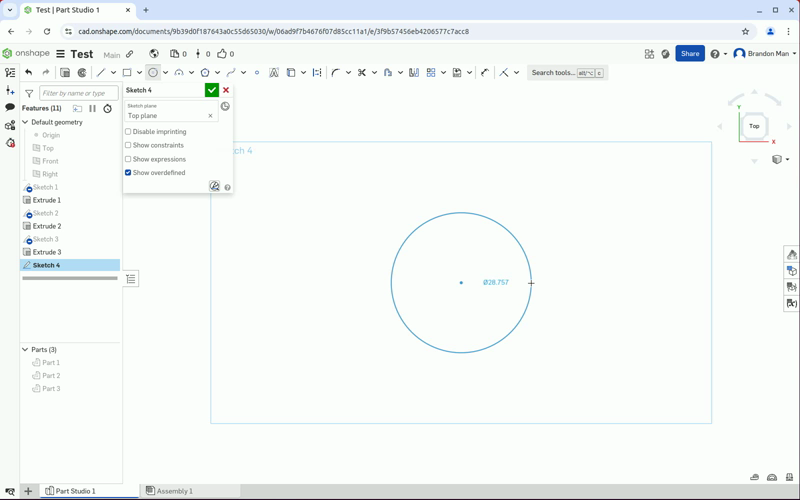
click(531, 282)
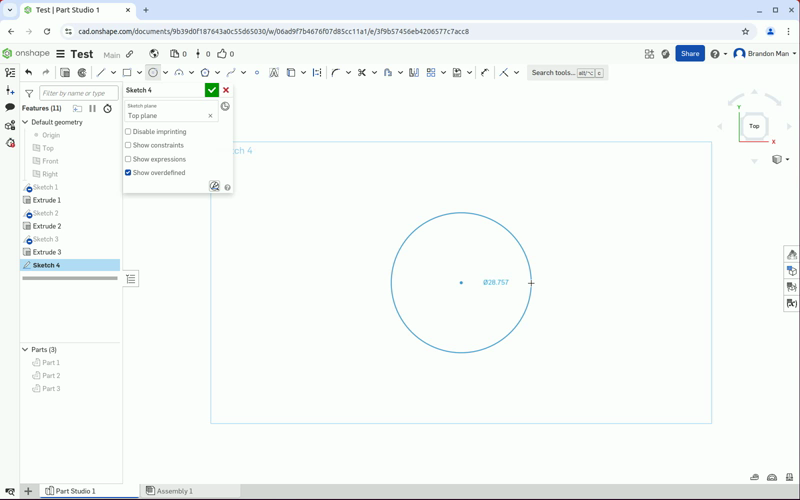
key(esc)
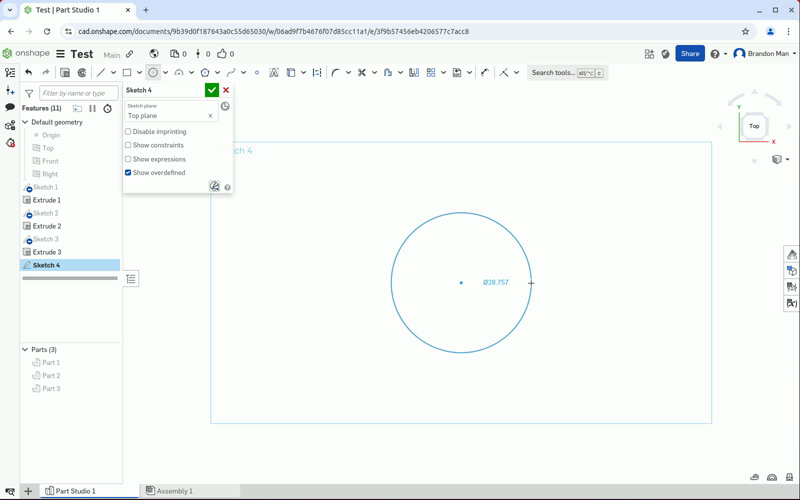
key(c)
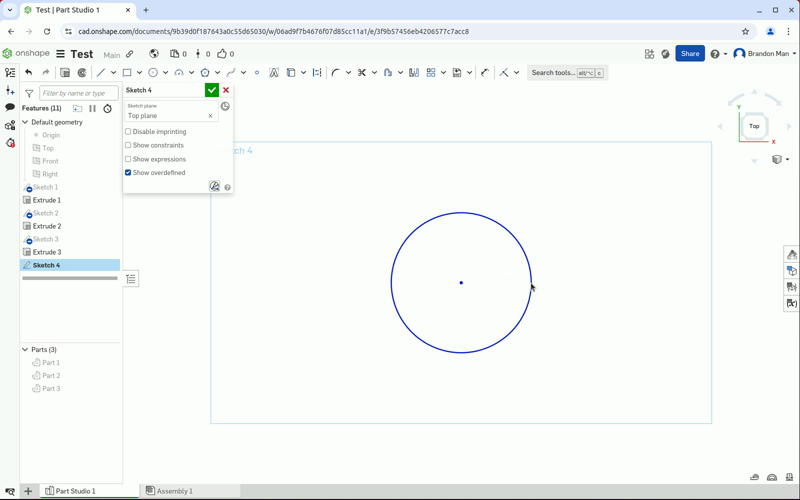
key_down(shift)
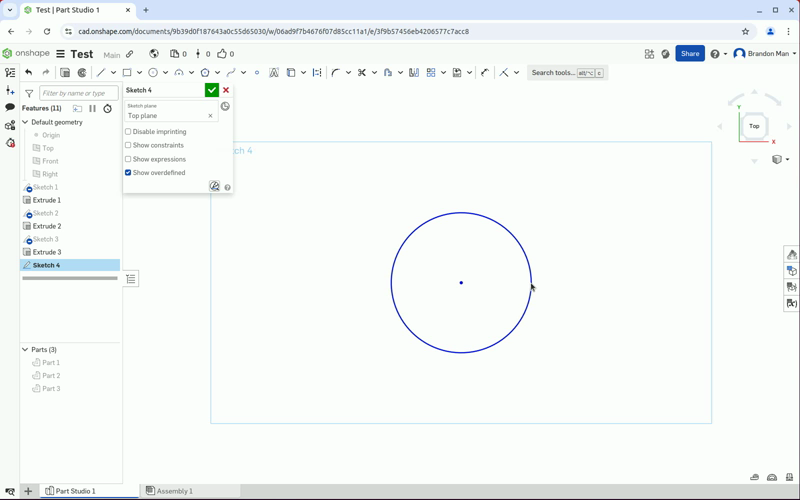
mouse_move(461, 282)
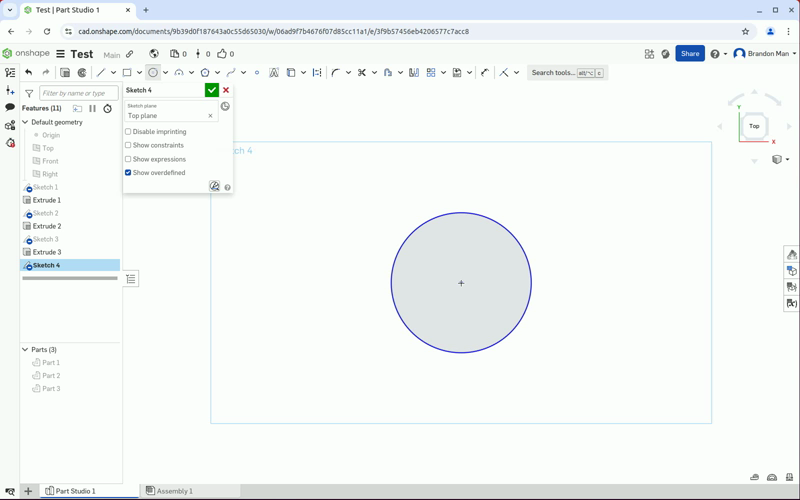
click(461, 282)
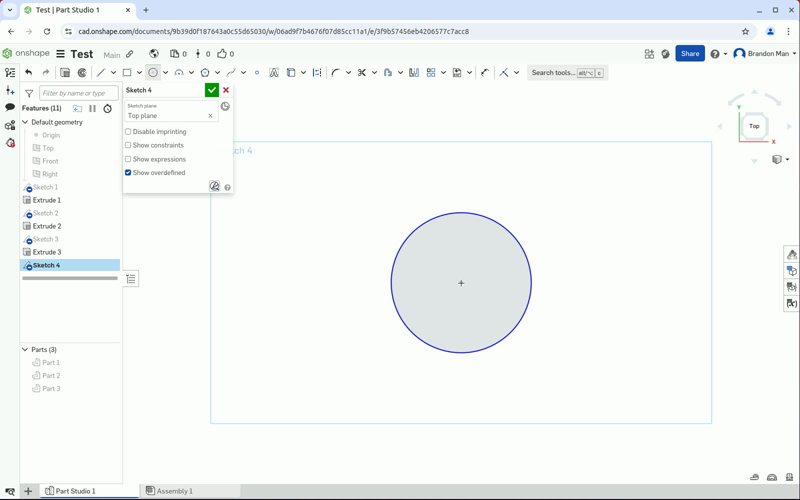
key_up(shift)
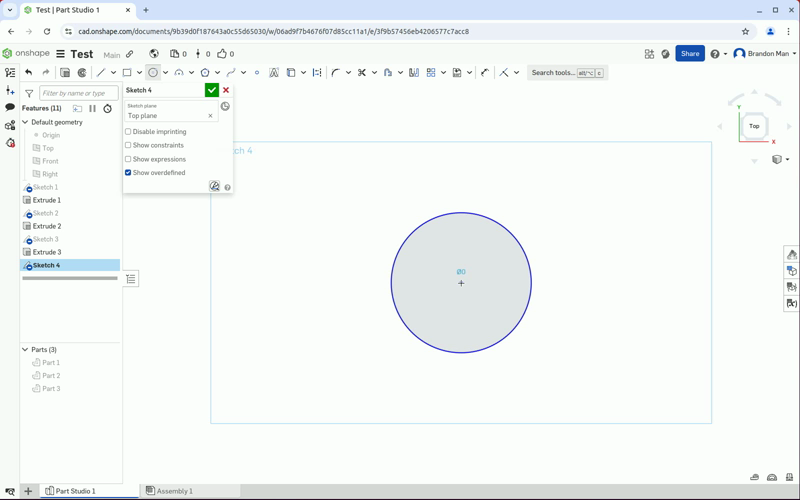
mouse_move(523, 282)
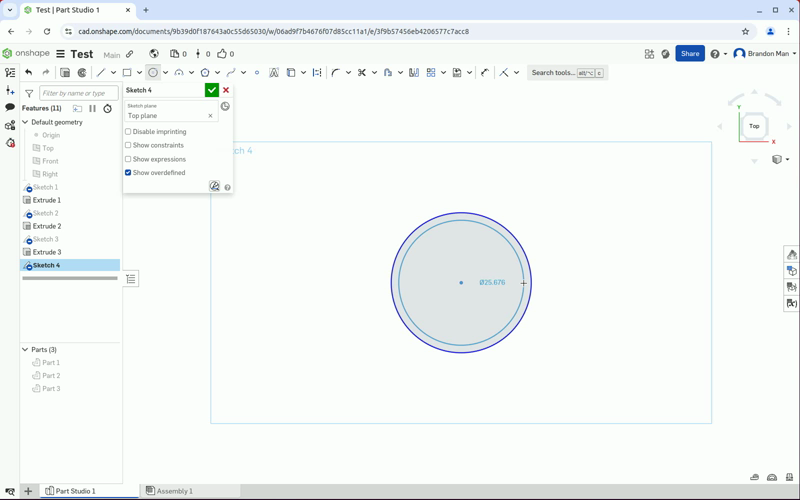
click(523, 282)
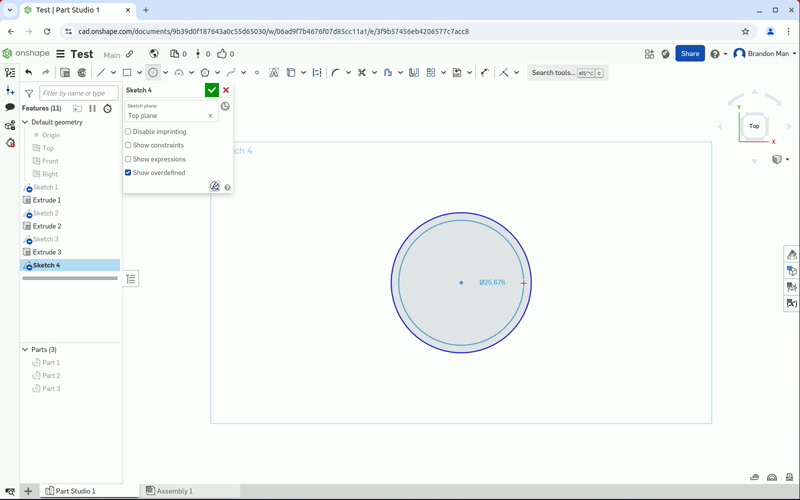
key(esc)
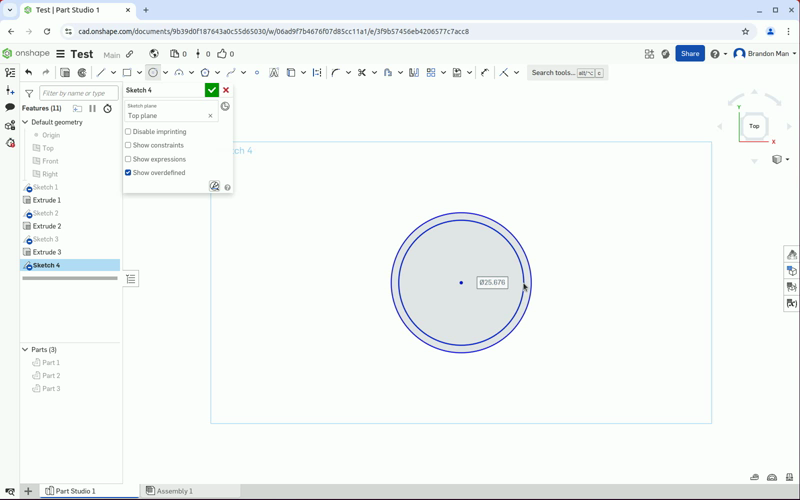
mouse_move(527, 283)
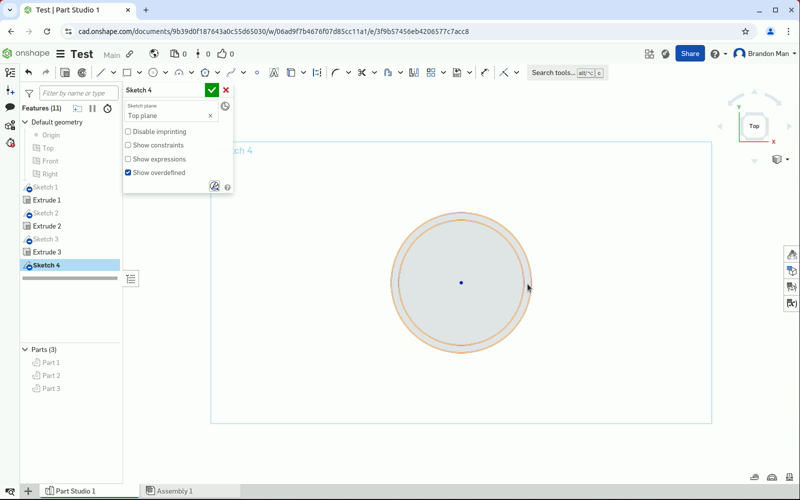
click(527, 283)
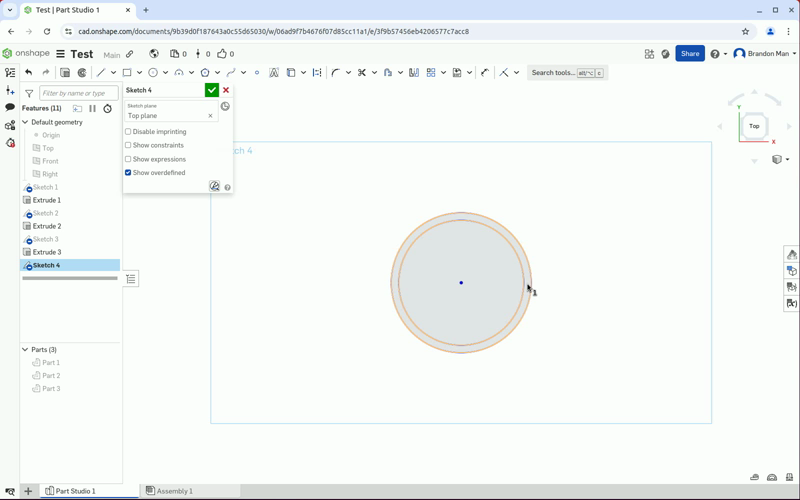
mouse_move(73, 352)
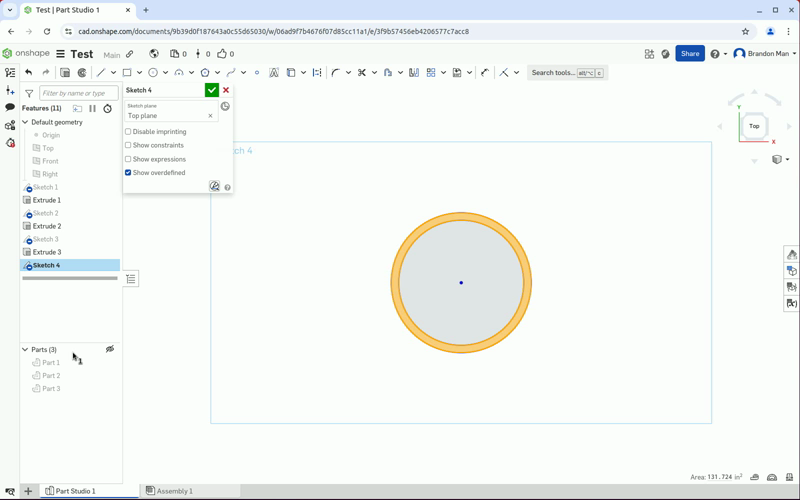
key(shift+y)
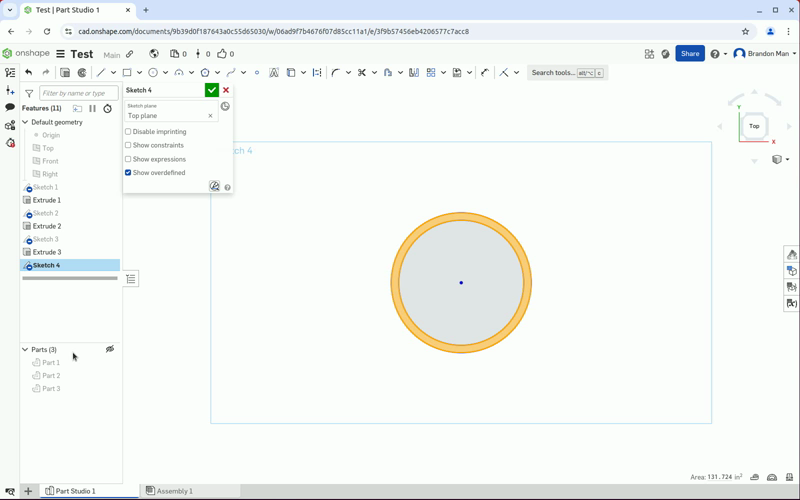
key(shift+e)
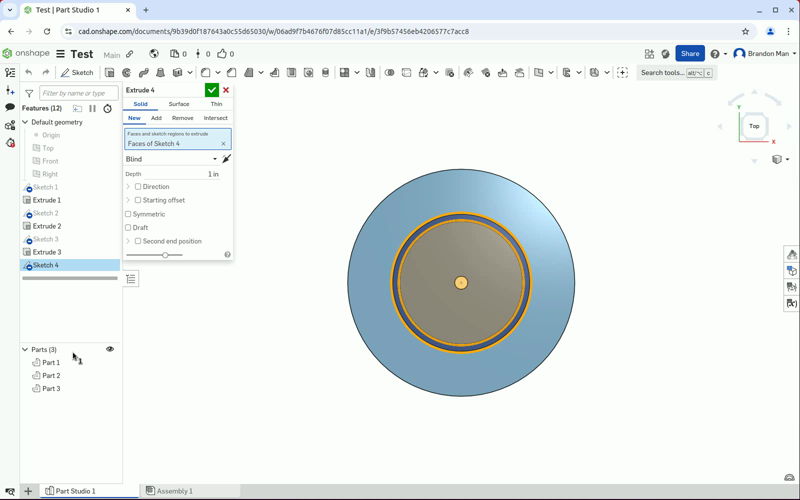
mouse_move(143, 106)
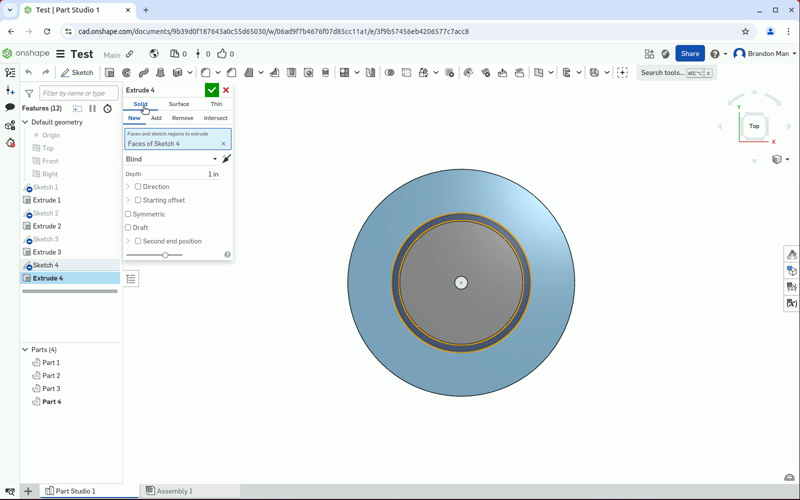
click(143, 106)
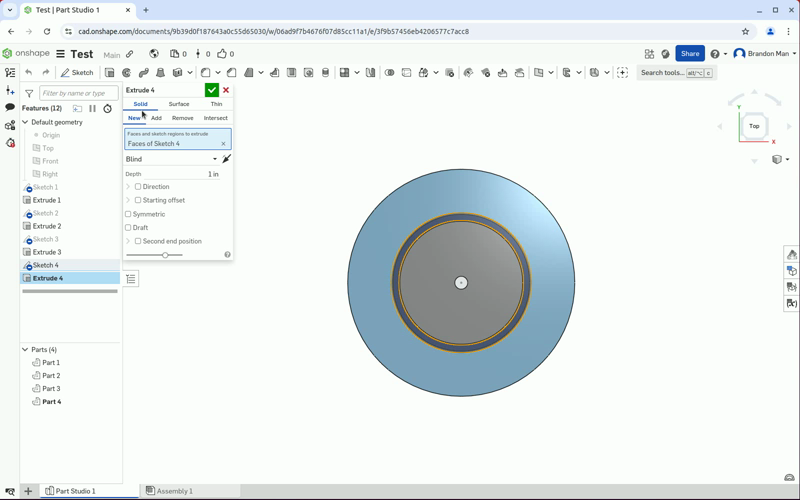
mouse_move(137, 120)
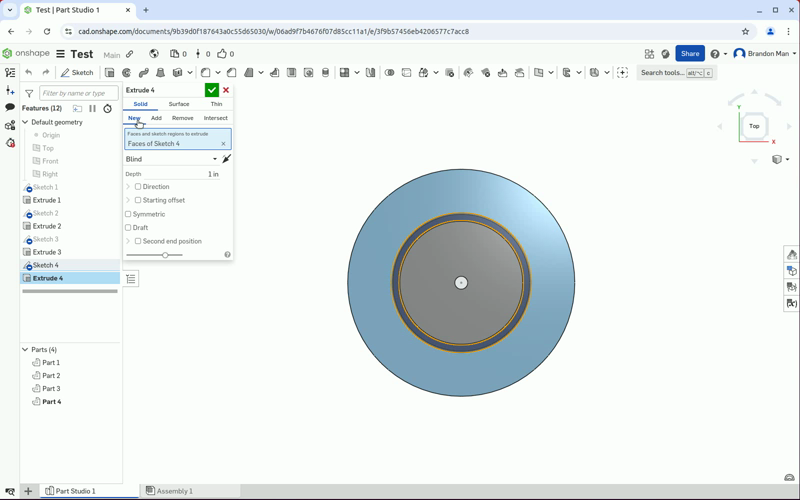
click(137, 120)
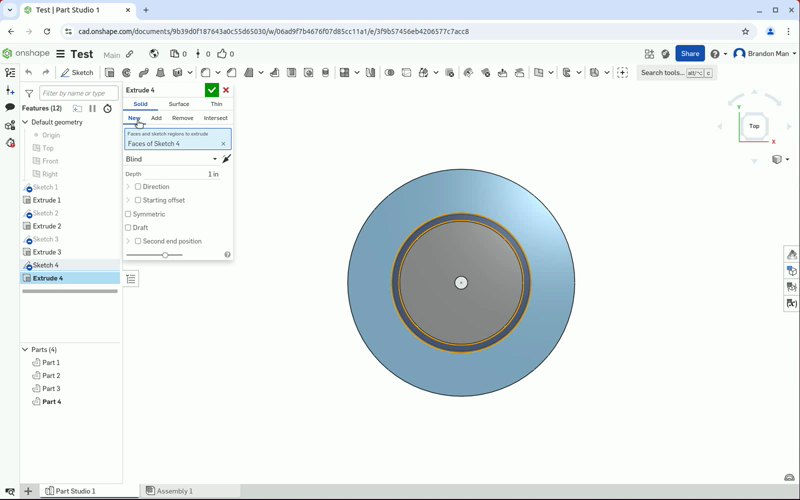
key(tab, 4)
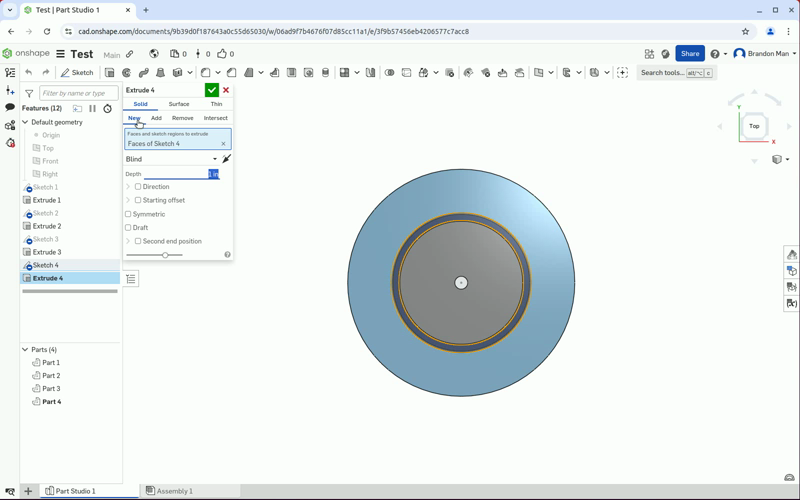
text(17.331)
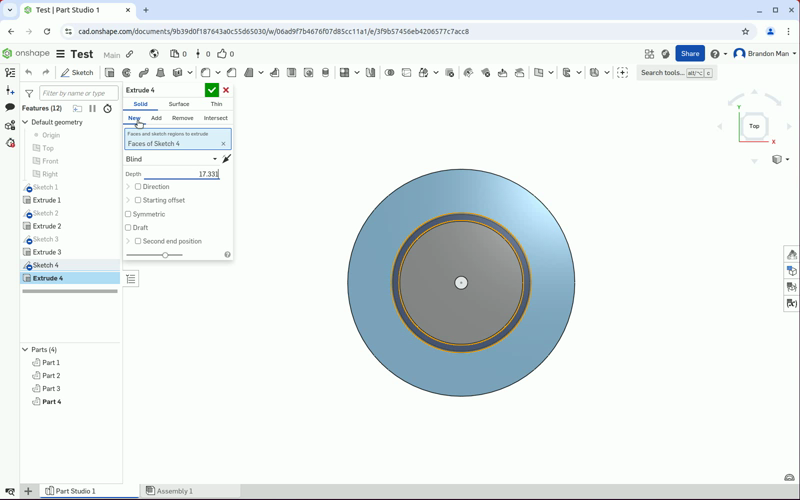
key(enter)
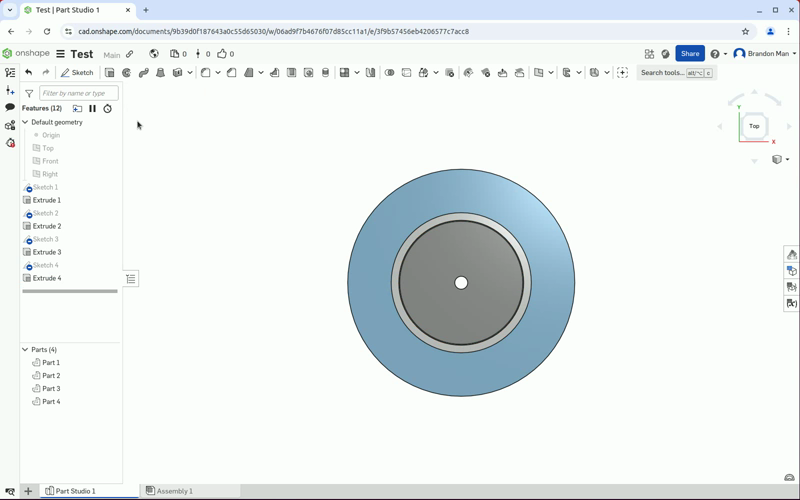
key(shift+h)
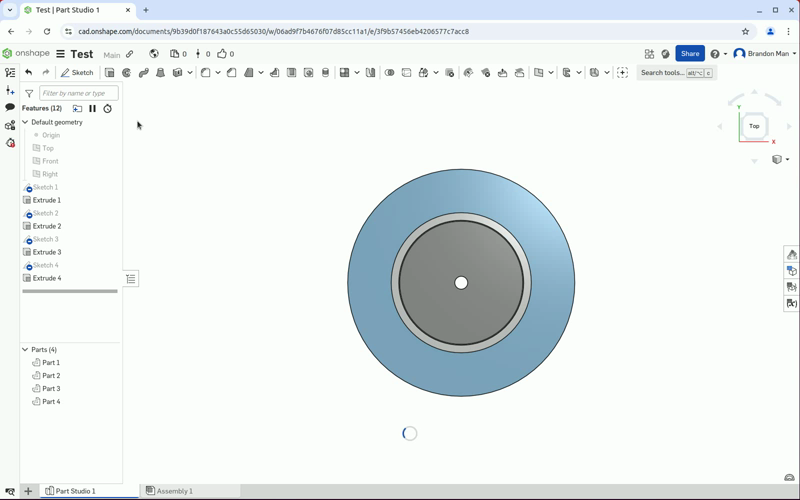
key(shift+h)
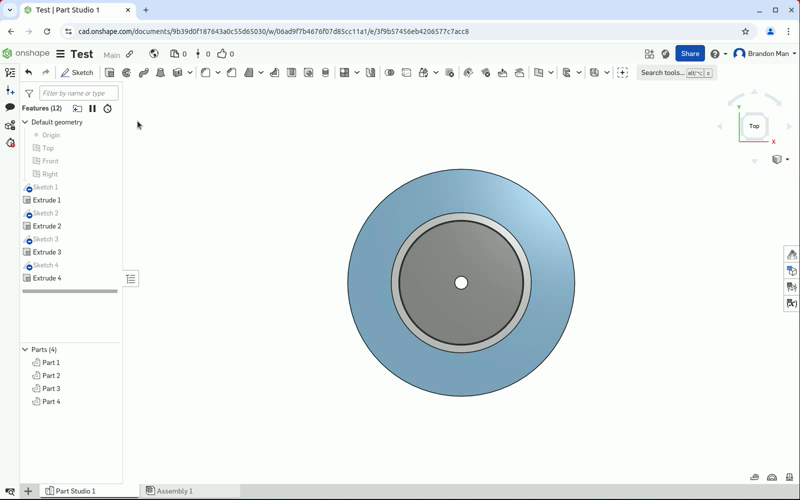
mouse_move(73, 189)
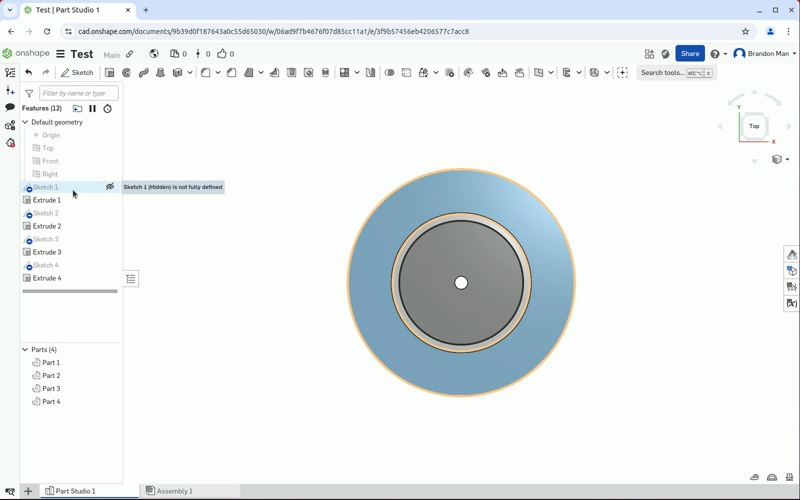
click(73, 189)
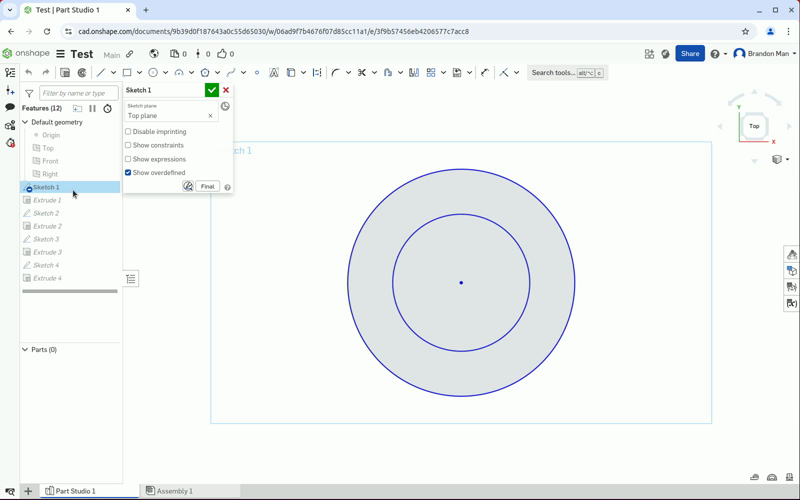
mouse_move(229, 92)
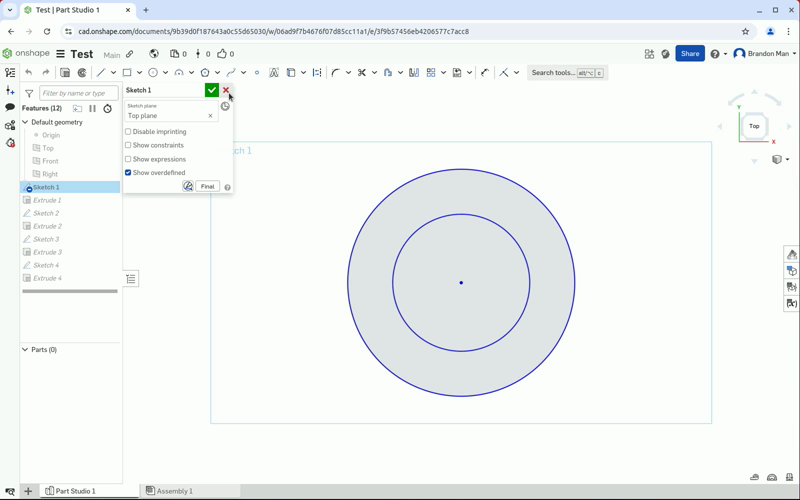
click(229, 92)
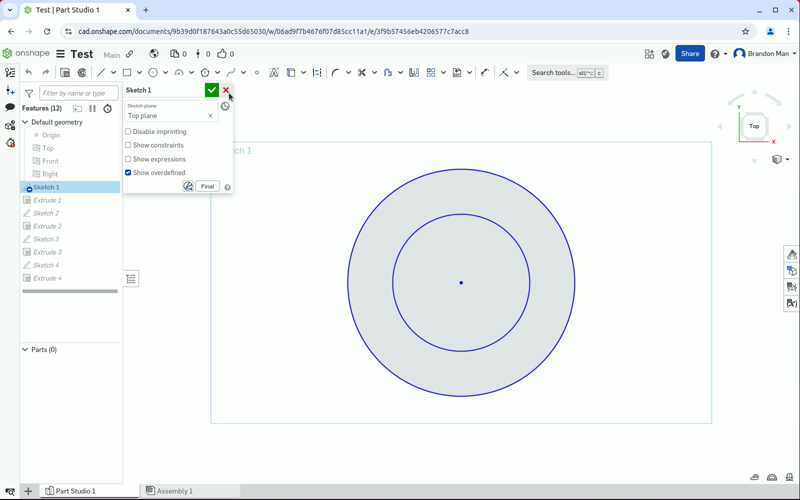
key(shift+s)
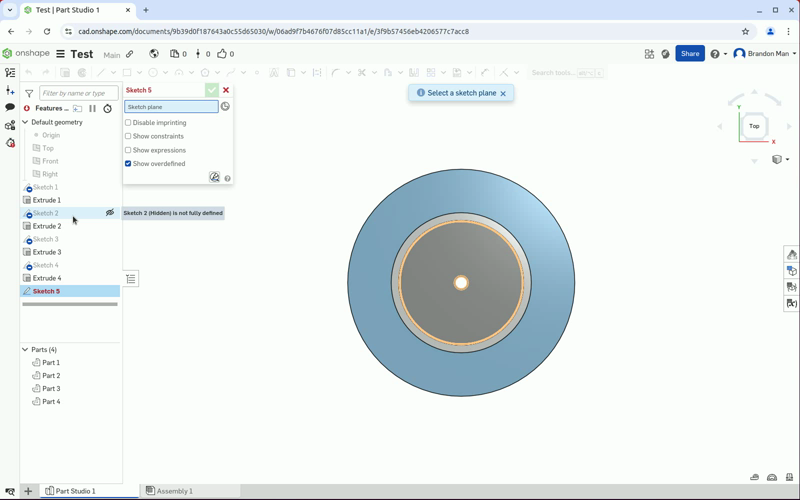
scroll(3)
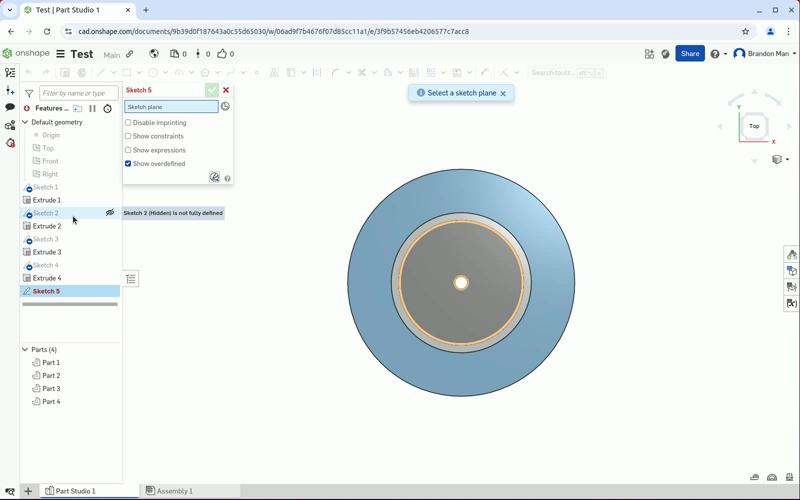
mouse_move(73, 150)
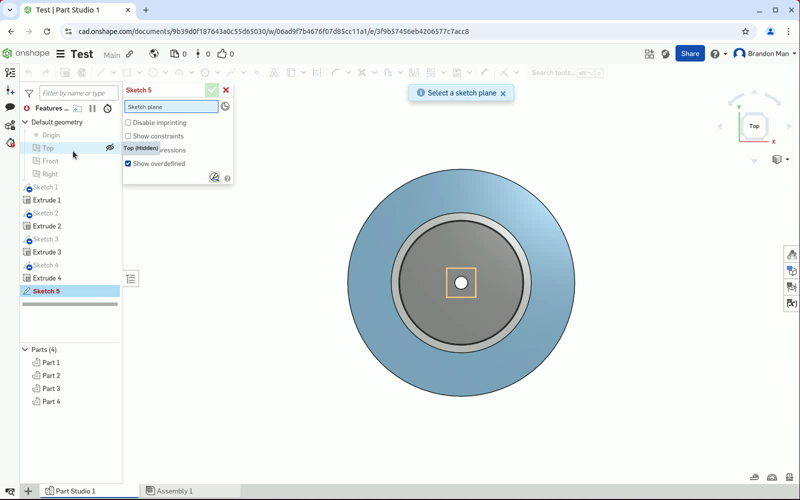
click(73, 150)
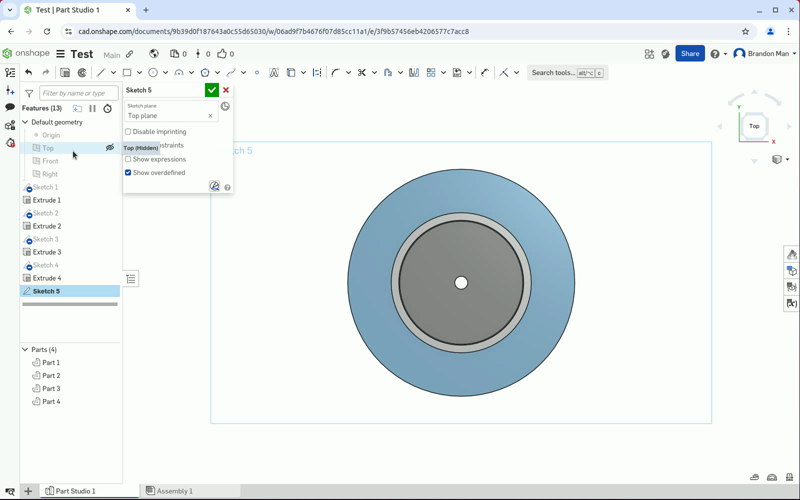
mouse_move(73, 352)
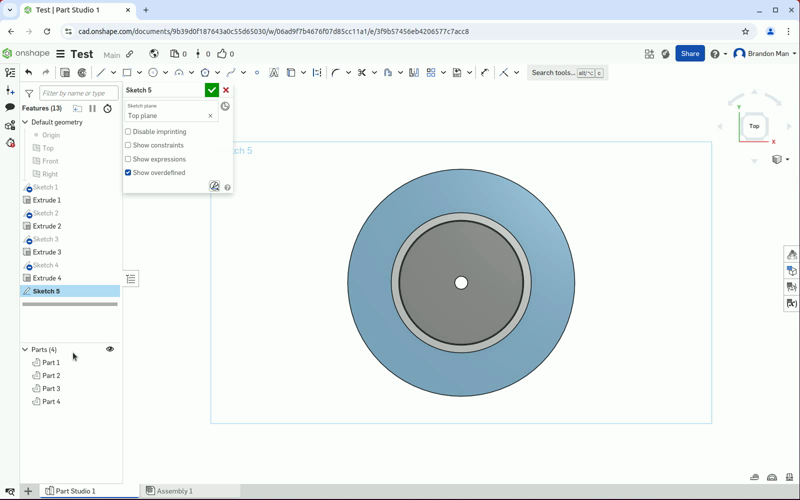
key(y)
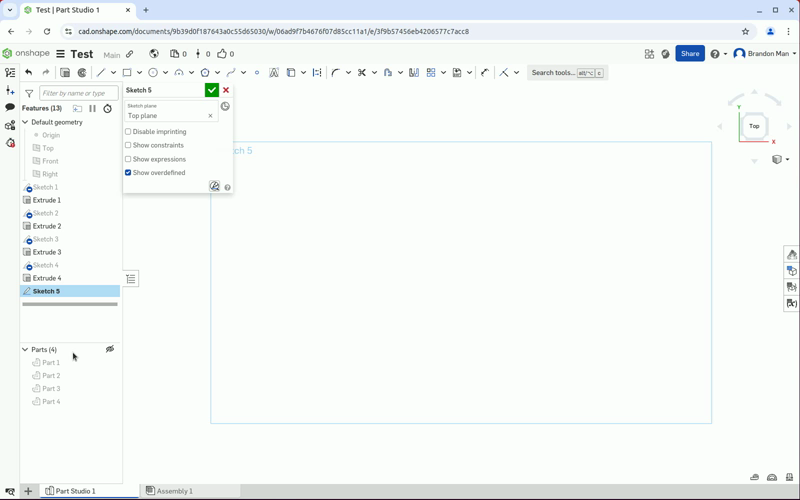
key(c)
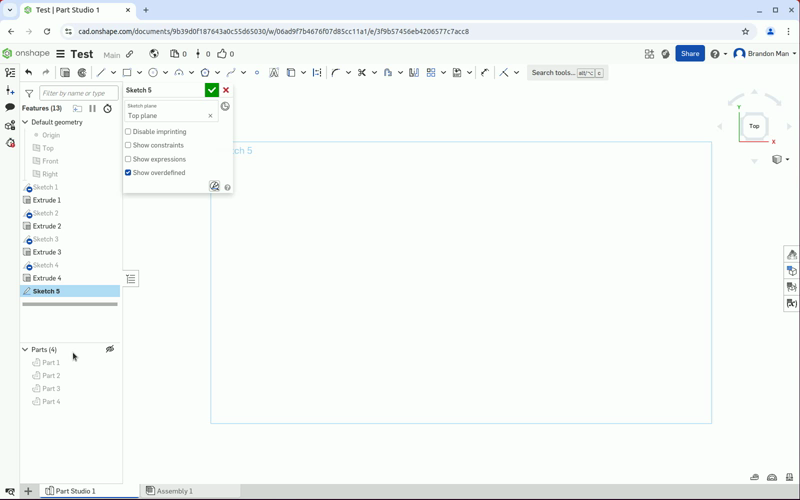
key_down(shift)
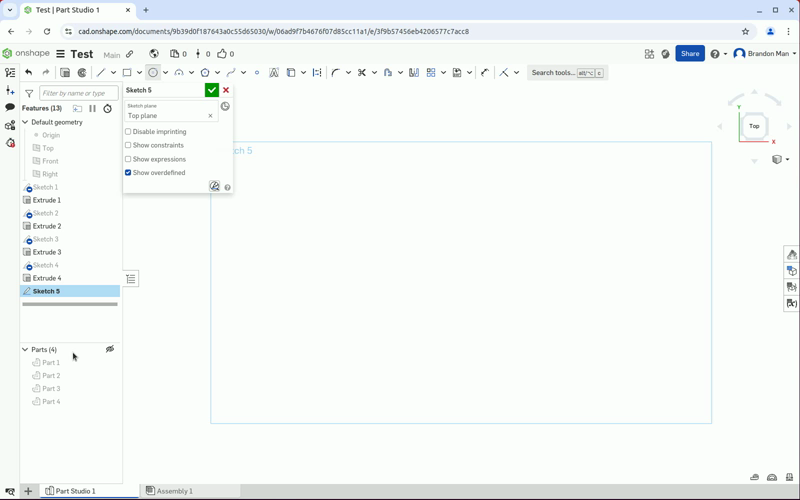
mouse_move(461, 282)
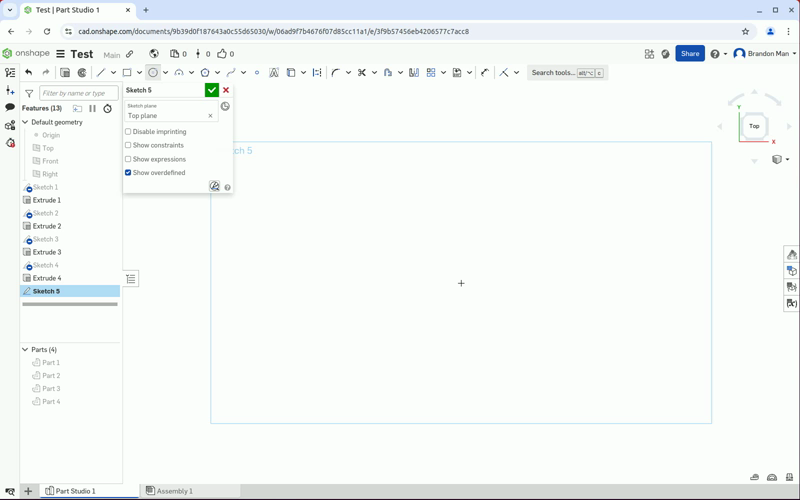
click(461, 282)
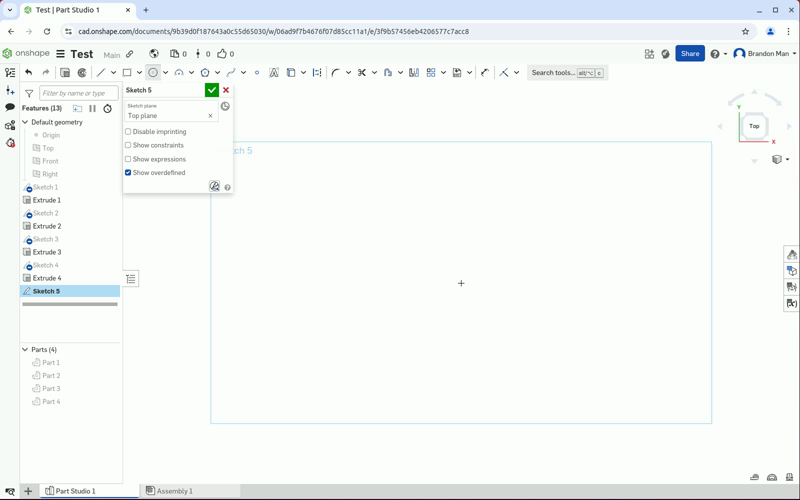
key_up(shift)
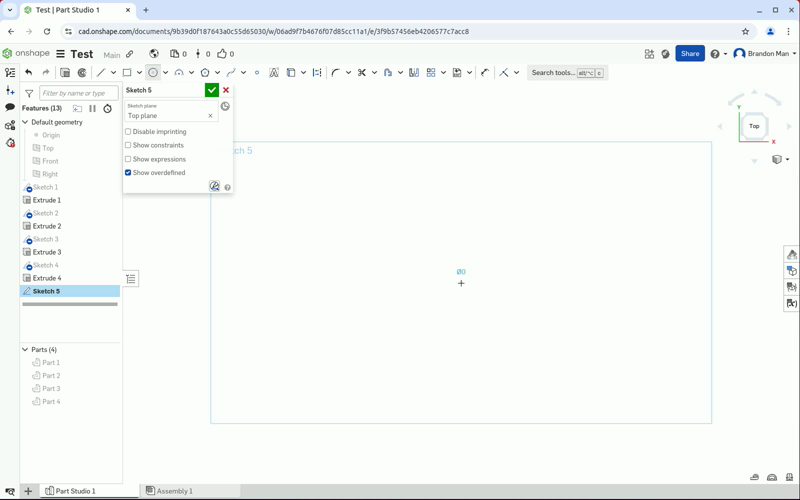
mouse_move(574, 282)
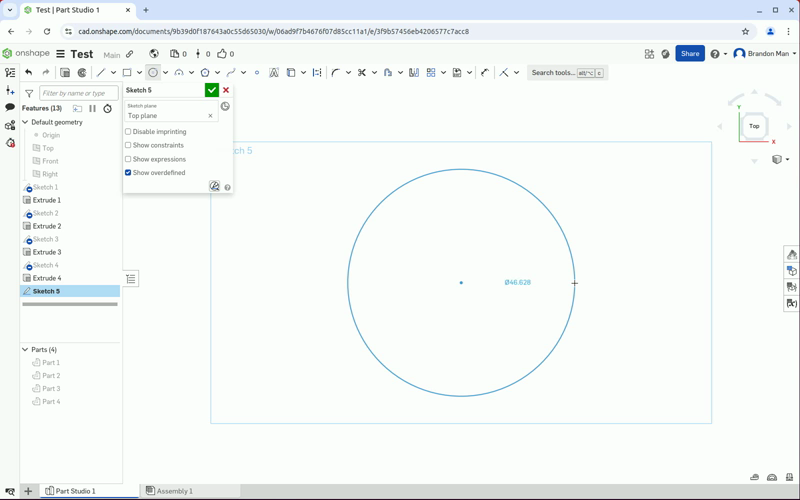
click(574, 282)
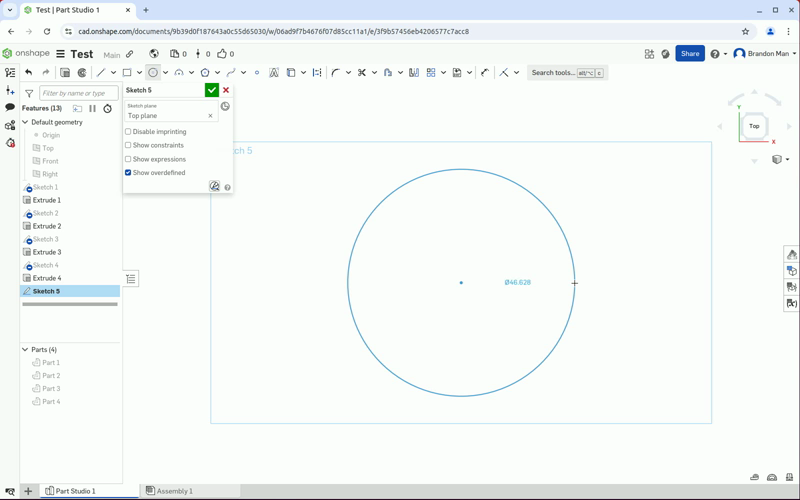
key(esc)
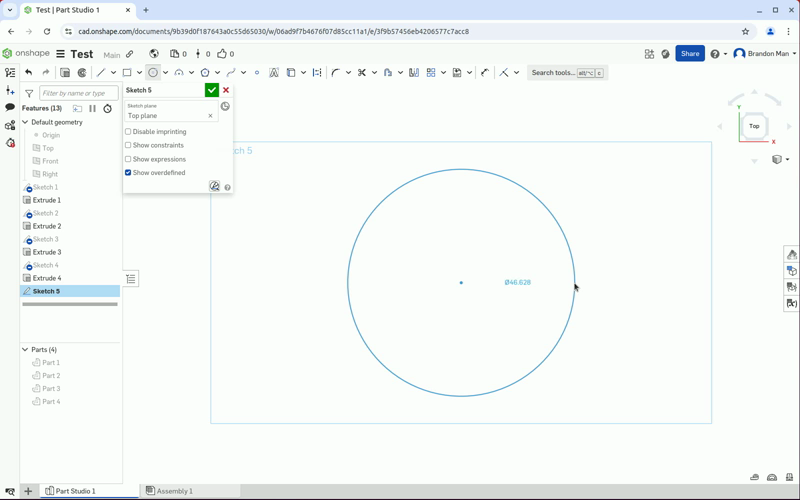
key(c)
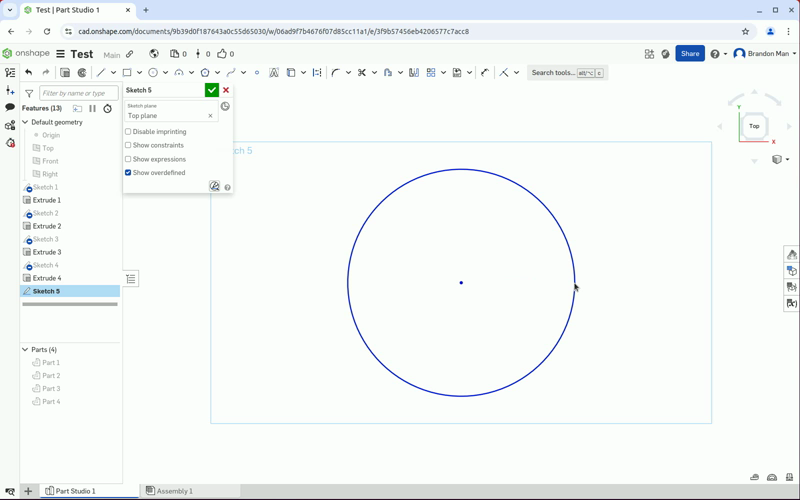
key_down(shift)
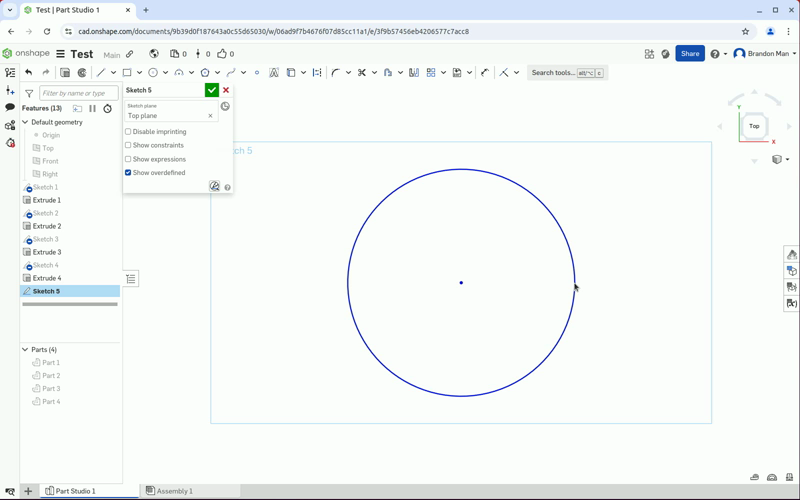
mouse_move(461, 282)
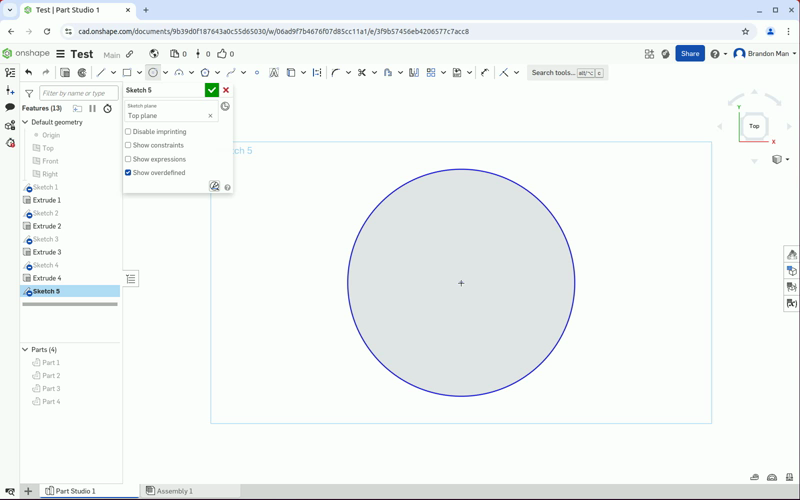
click(461, 282)
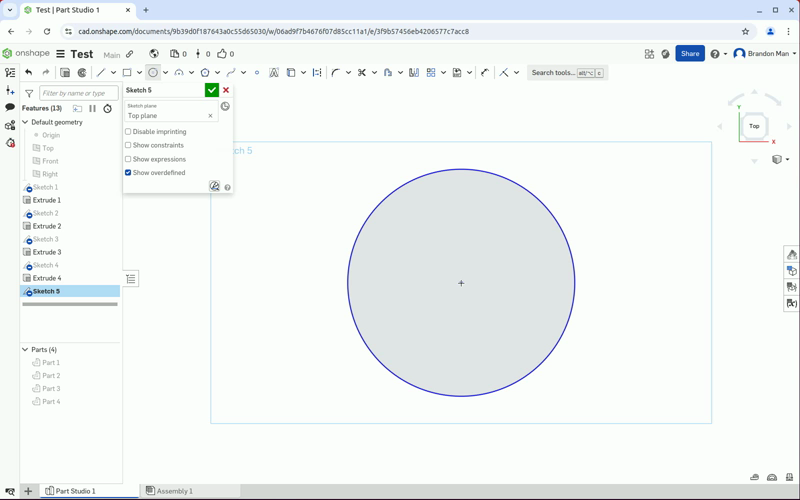
key_up(shift)
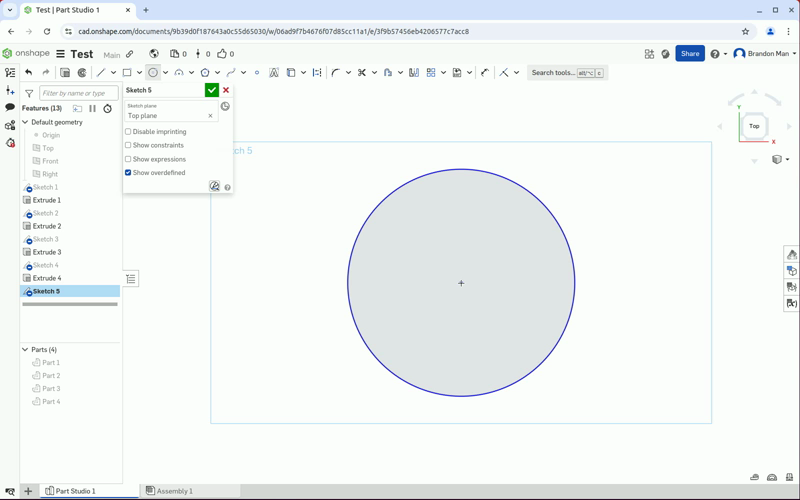
mouse_move(529, 282)
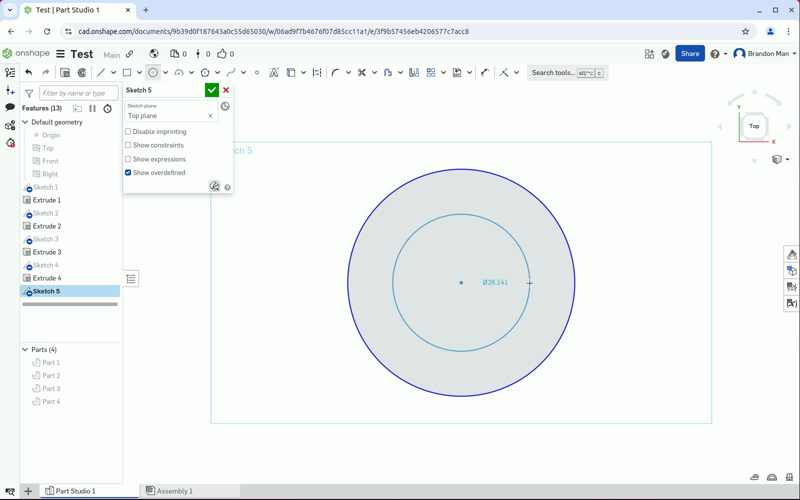
click(529, 282)
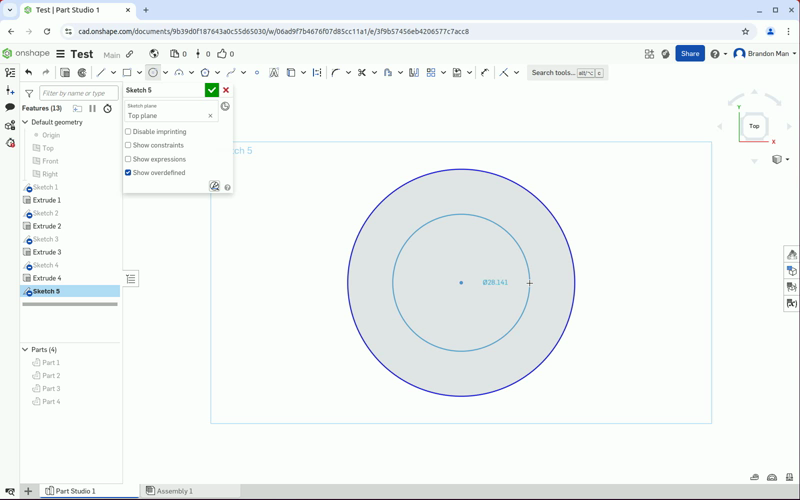
key(esc)
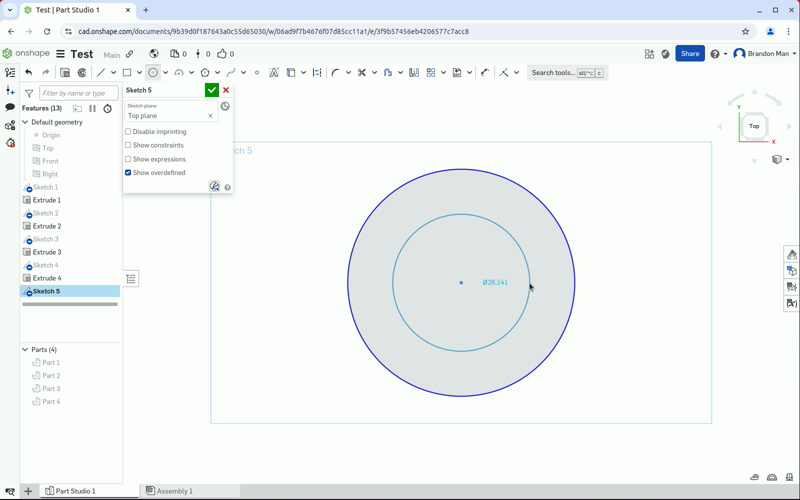
mouse_move(393, 339)
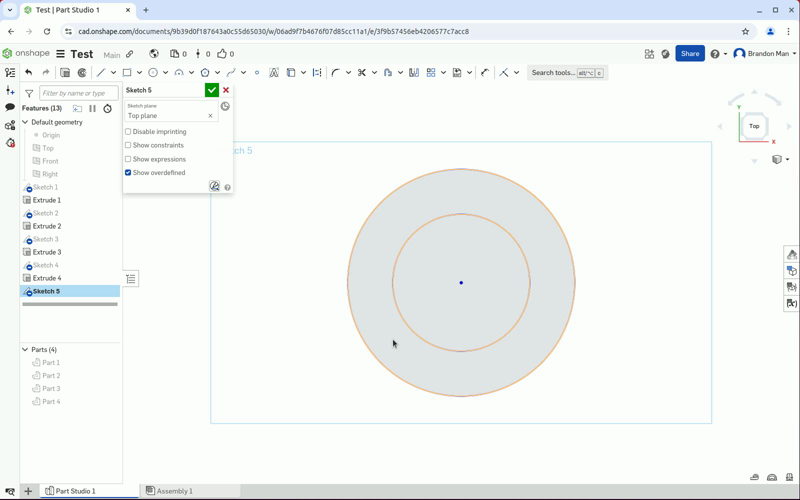
click(393, 339)
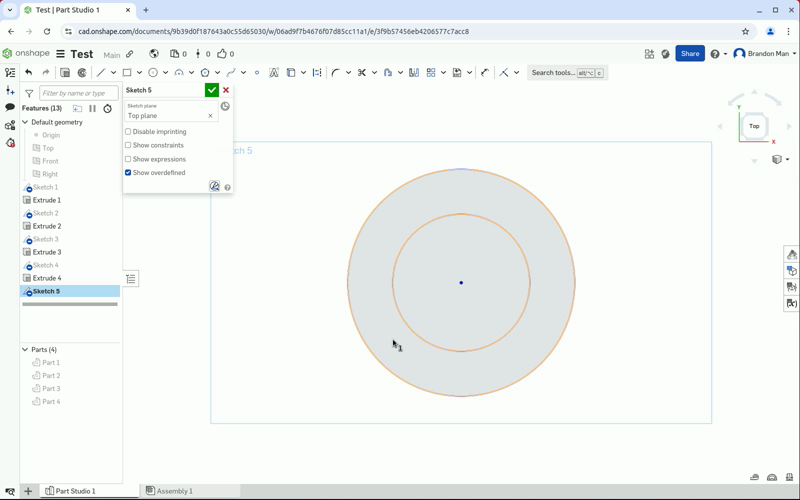
mouse_move(73, 352)
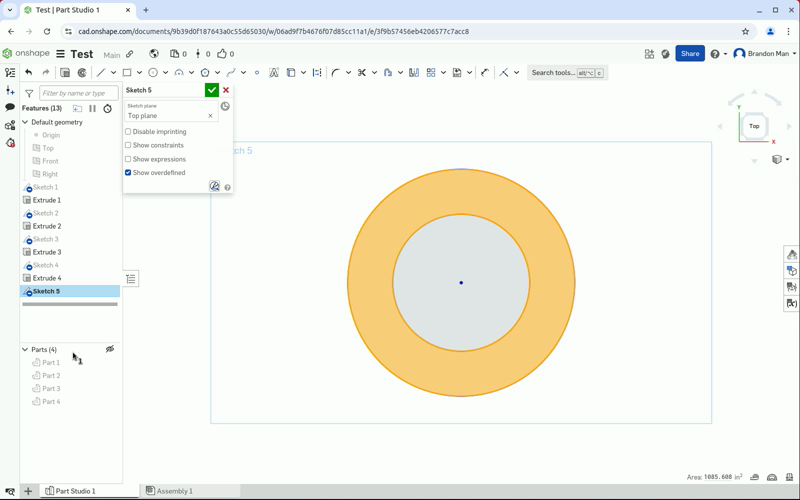
key(shift+y)
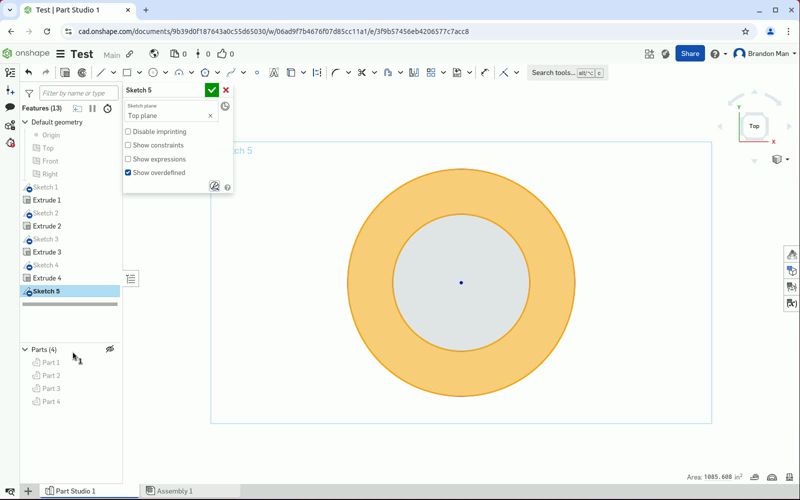
key(shift+e)
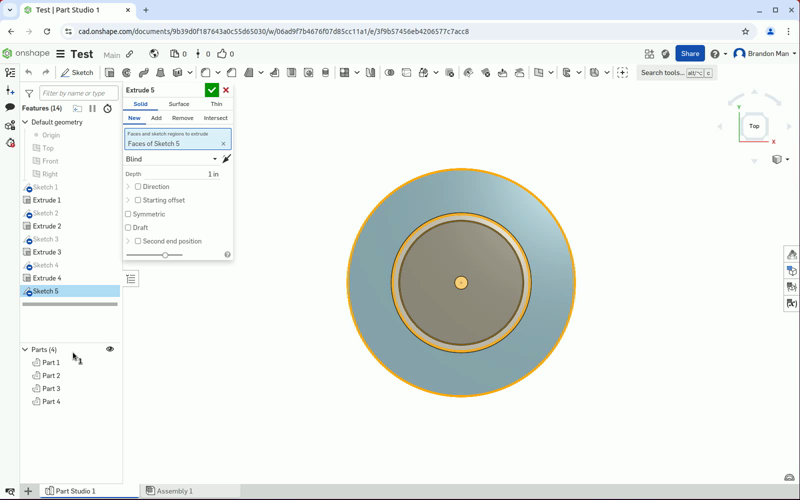
mouse_move(143, 106)
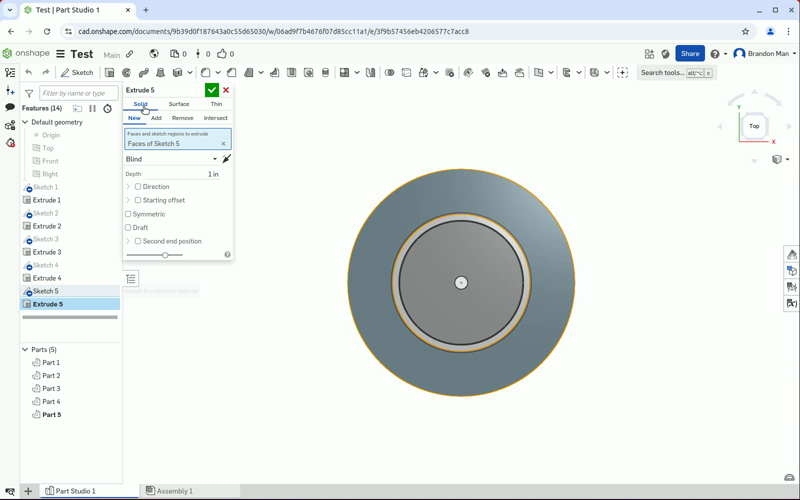
click(143, 106)
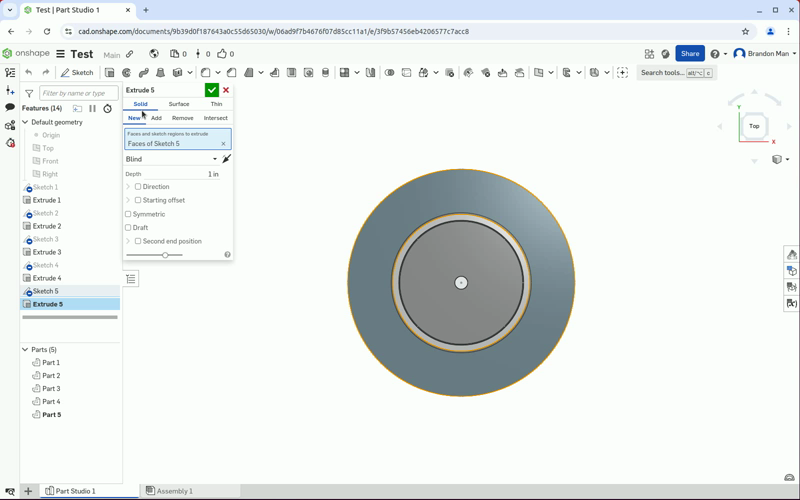
mouse_move(137, 120)
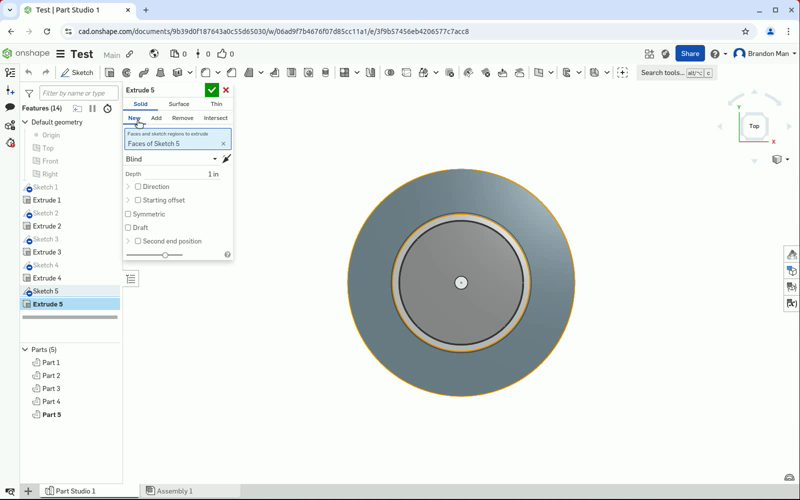
click(137, 120)
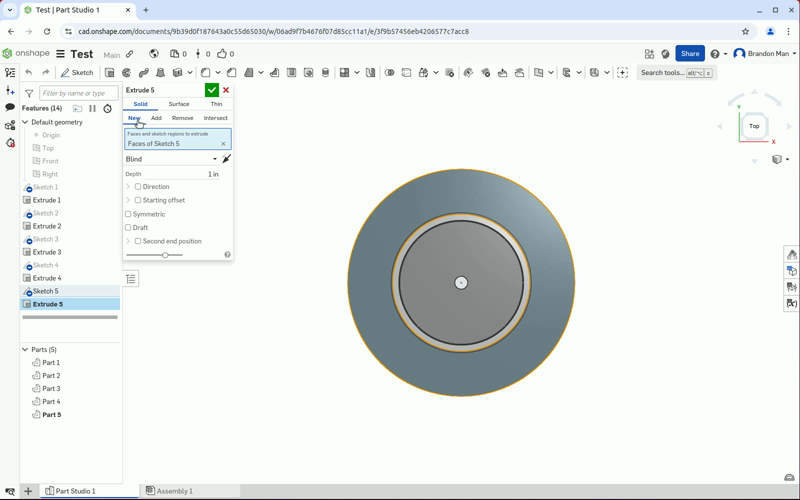
key(tab, 4)
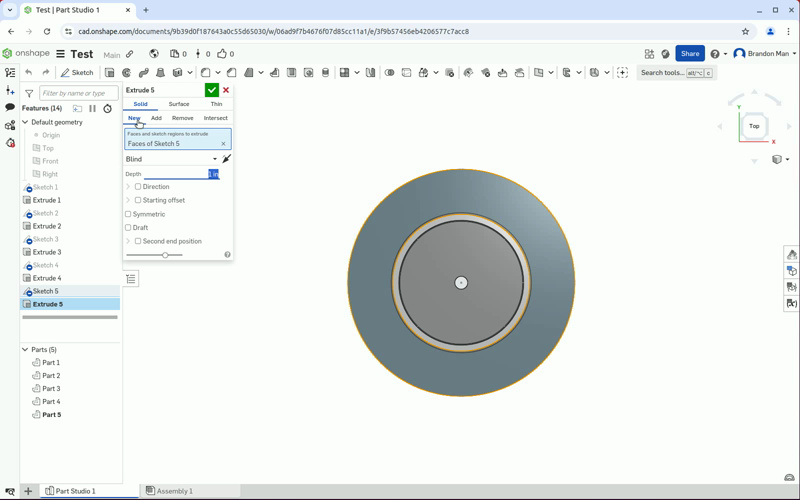
text(1.685)
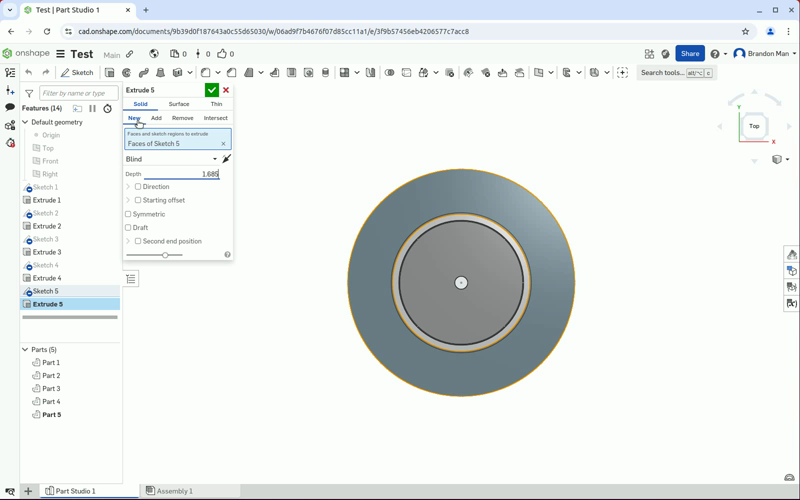
key(enter)
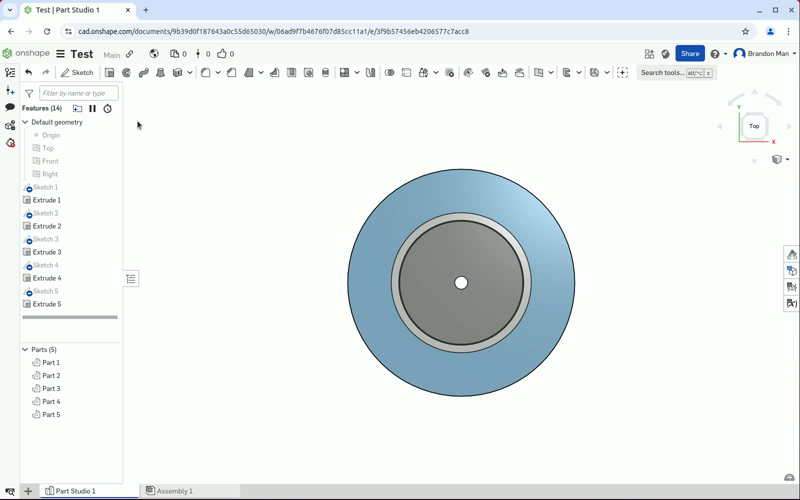
key(shift+h)
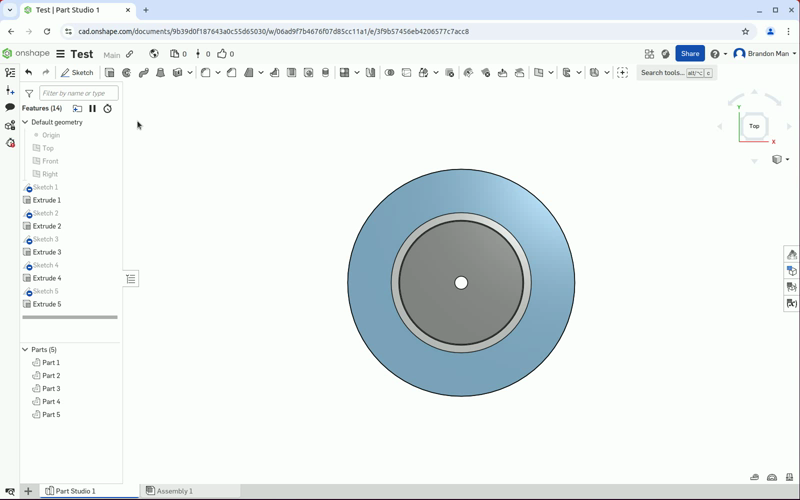
key(shift+h)
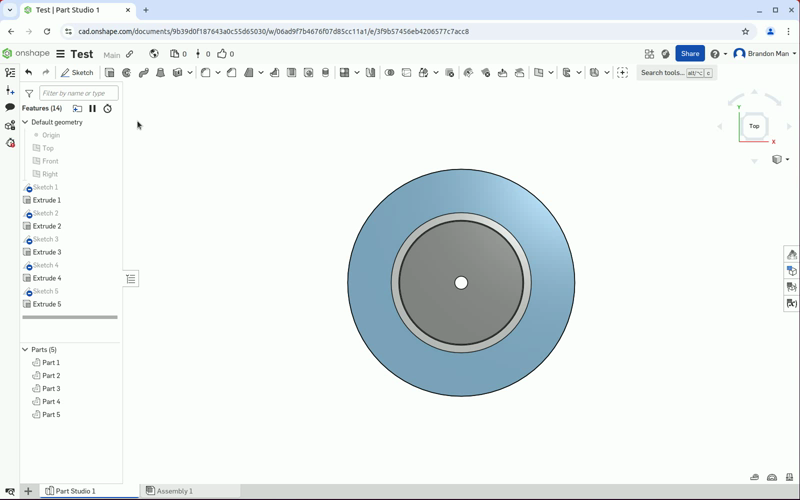
key(shift+7)
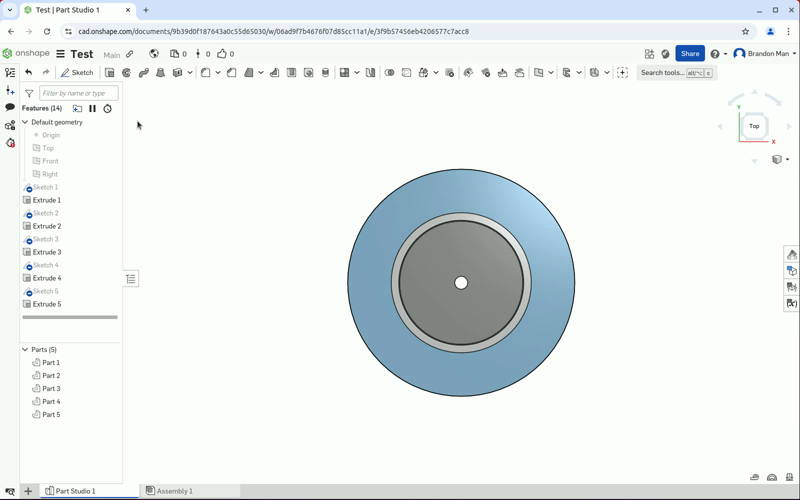
key(up, 3)
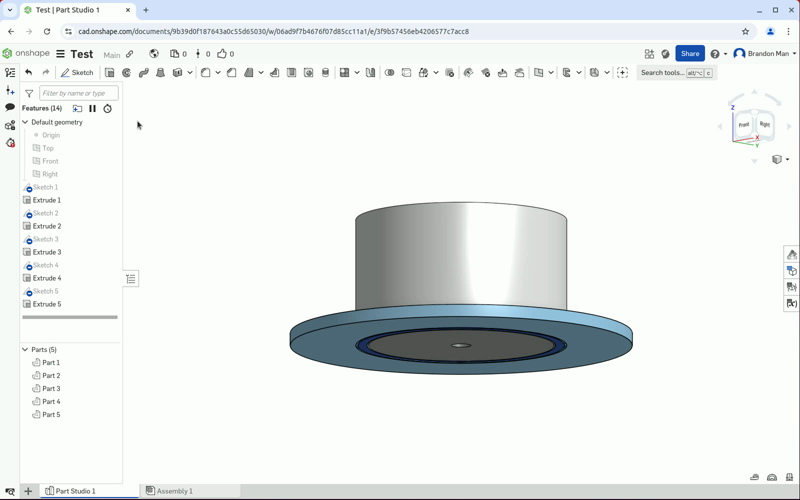
key(left, 3)
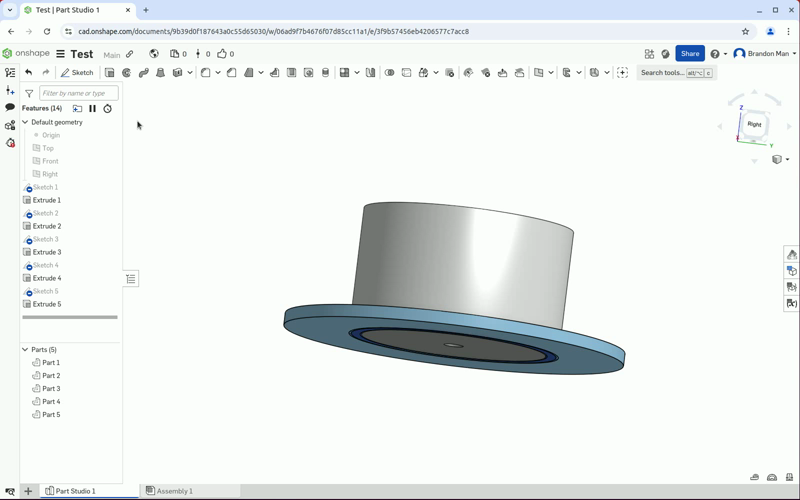
key(right, 3)
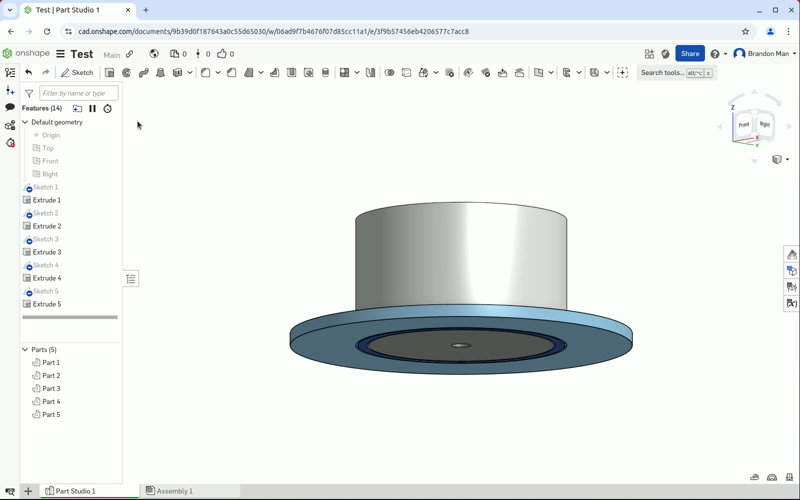
key(down, 3)
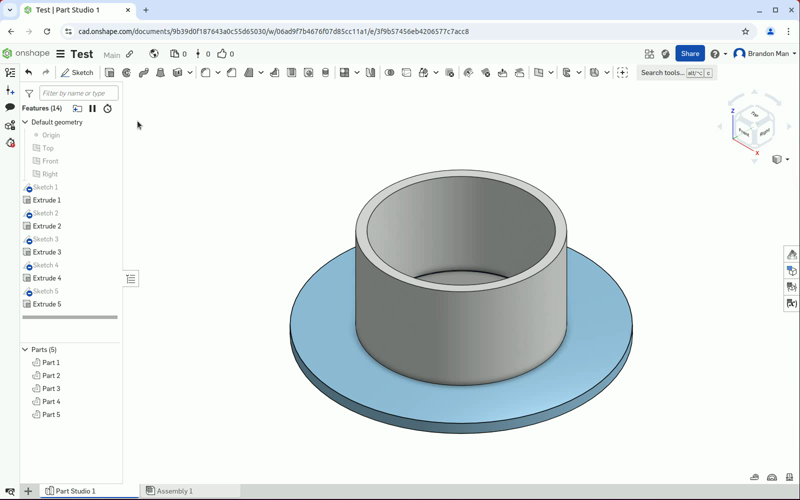
mouse_move(73, 189)
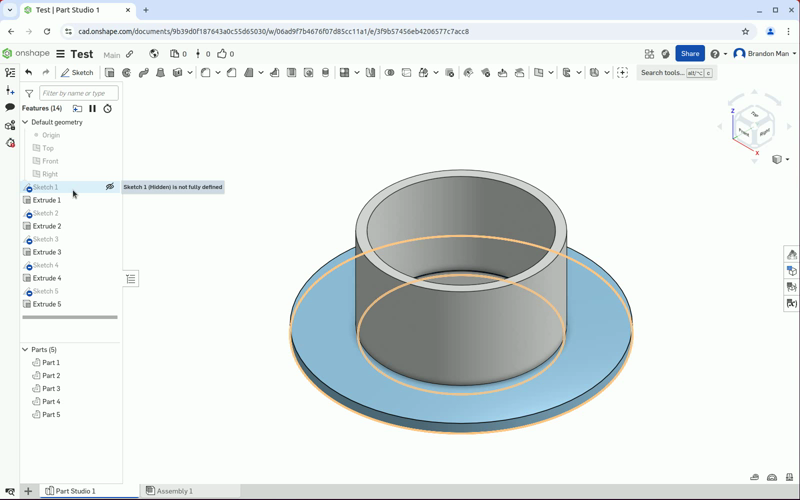
click(73, 189)